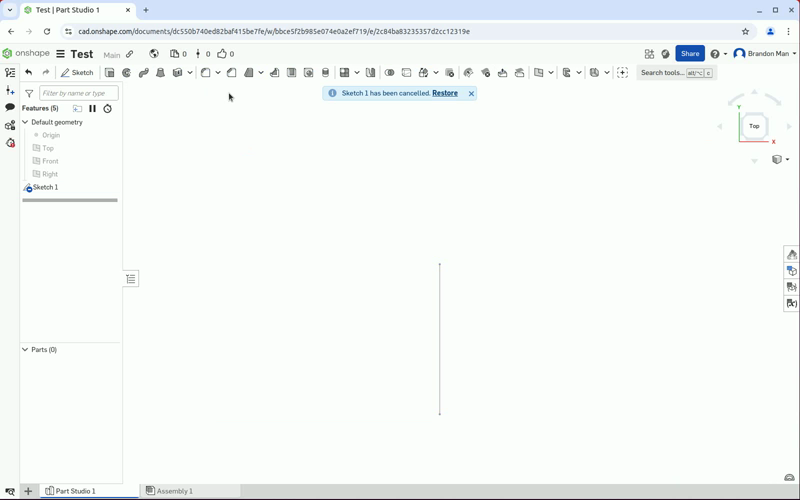
key(shift+h)
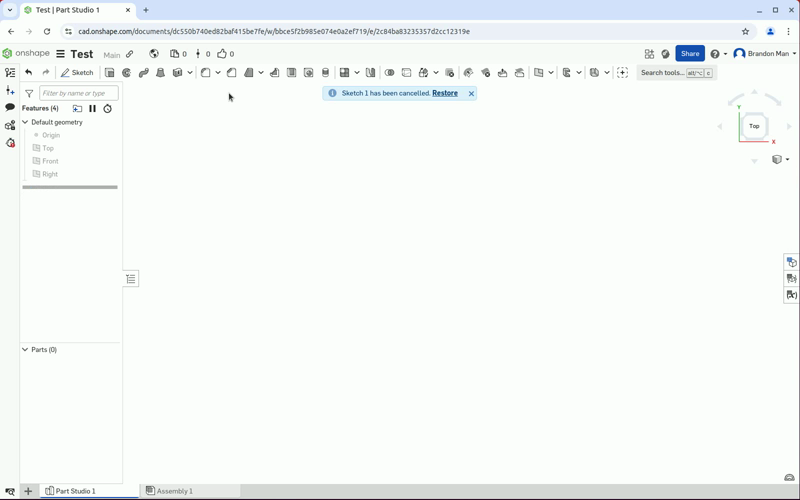
key(shift+s)
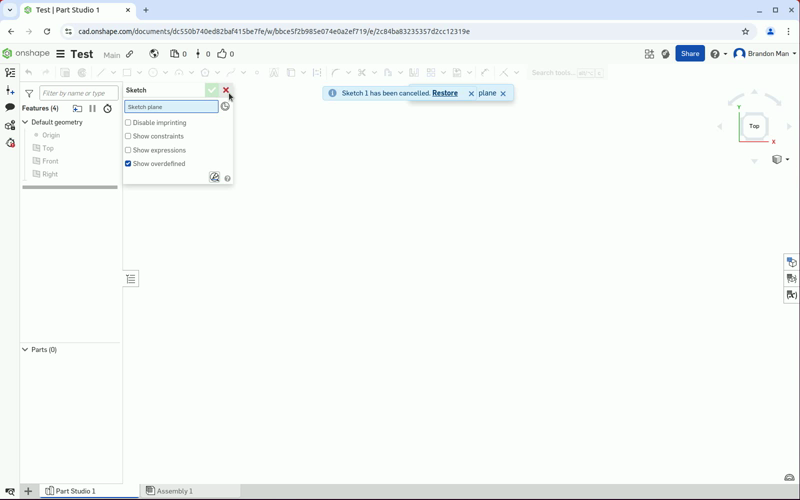
mouse_move(73, 150)
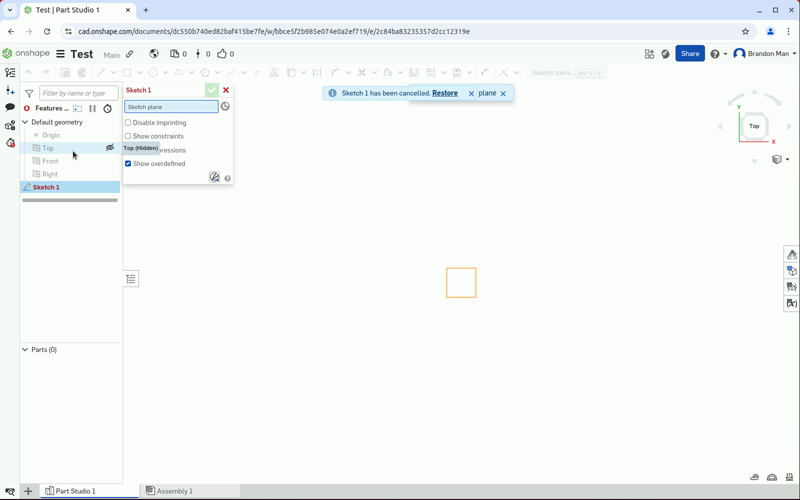
click(73, 150)
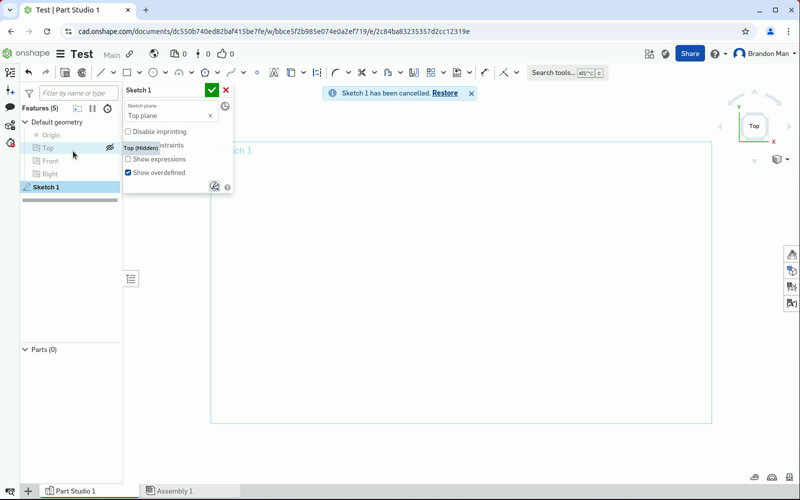
mouse_move(73, 352)
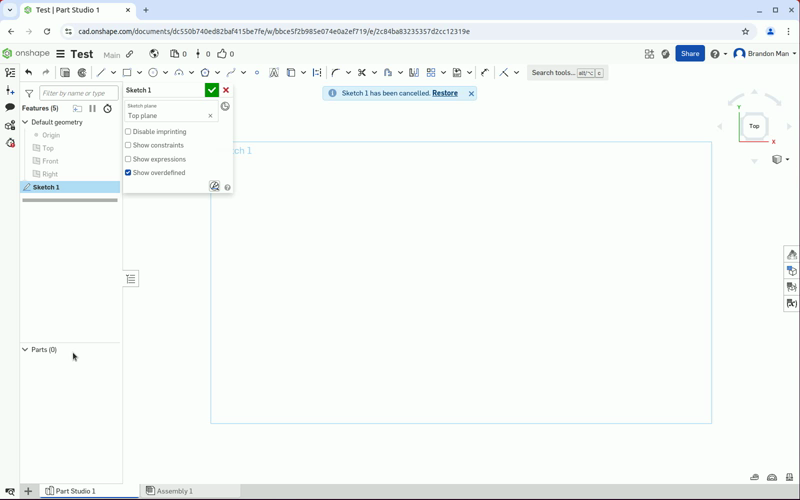
key(y)
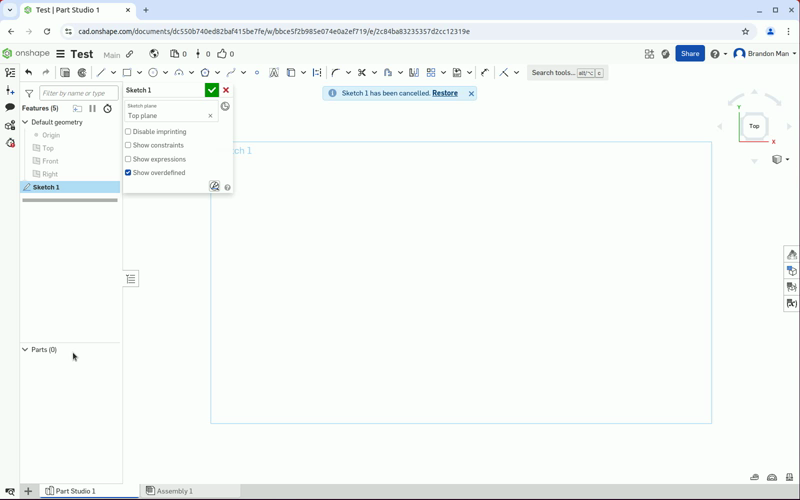
key(l)
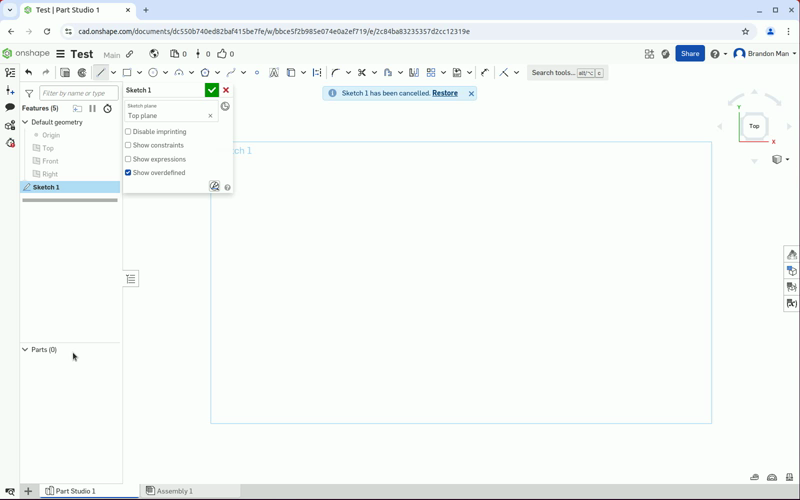
key_down(shift)
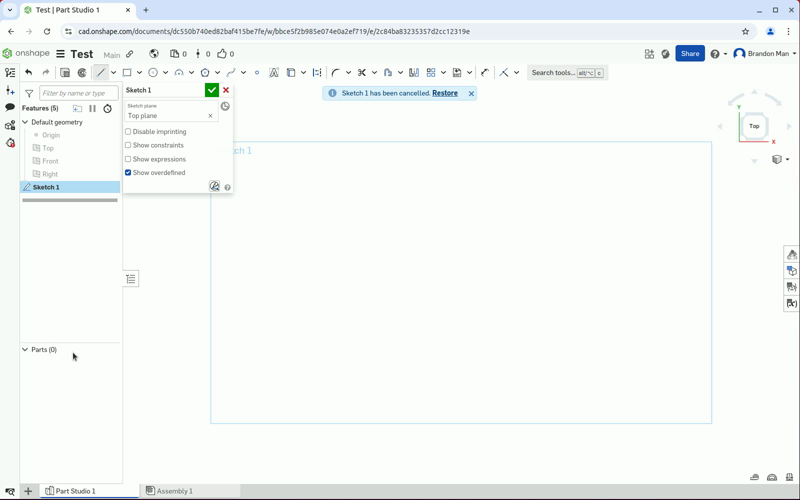
mouse_move(468, 285)
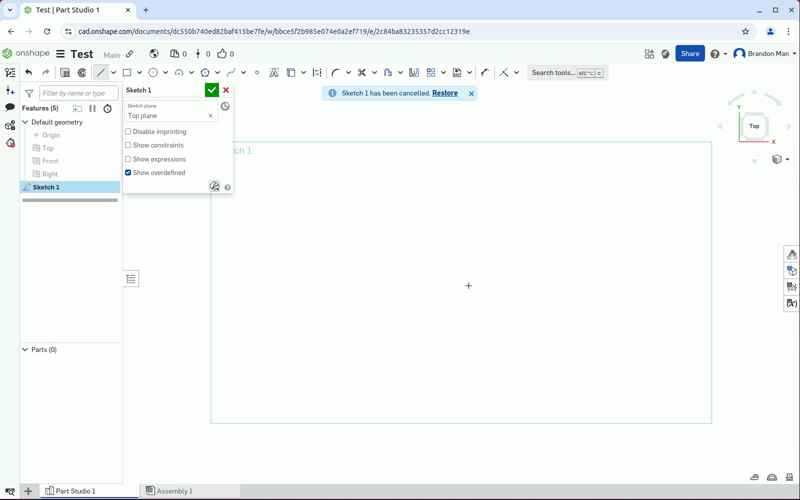
click(468, 285)
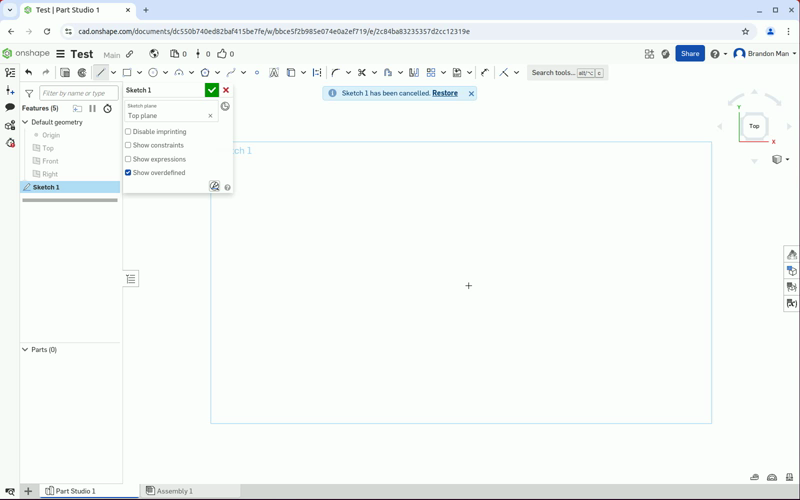
key_up(shift)
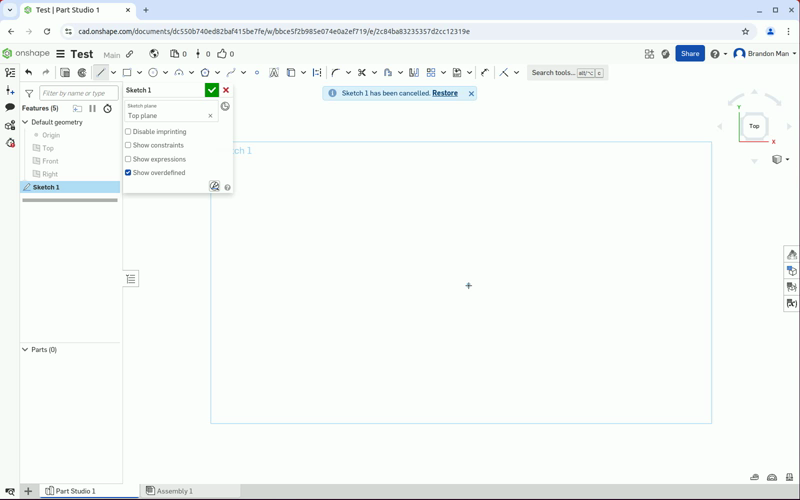
key_down(shift)
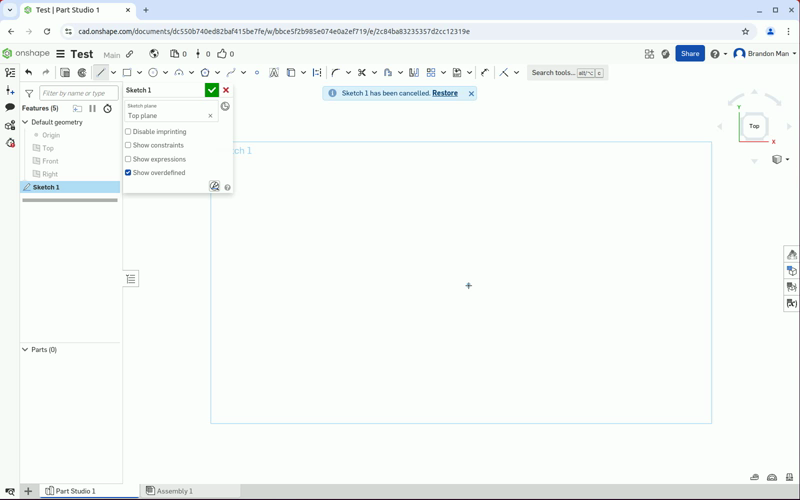
mouse_move(573, 285)
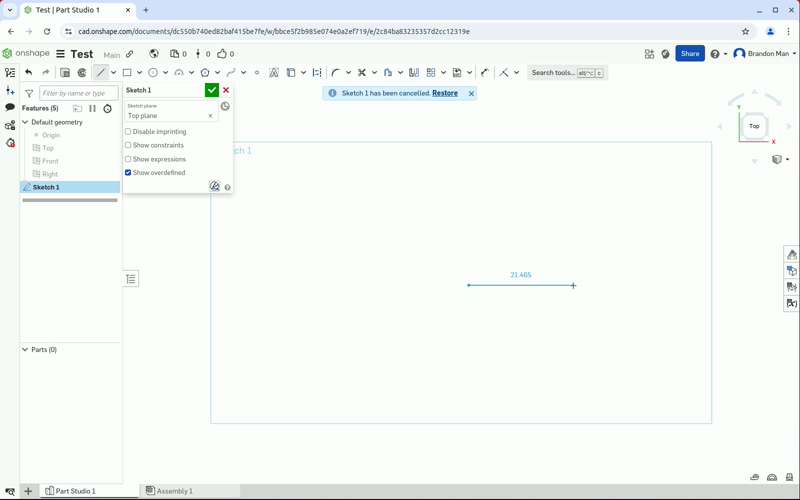
click(573, 285)
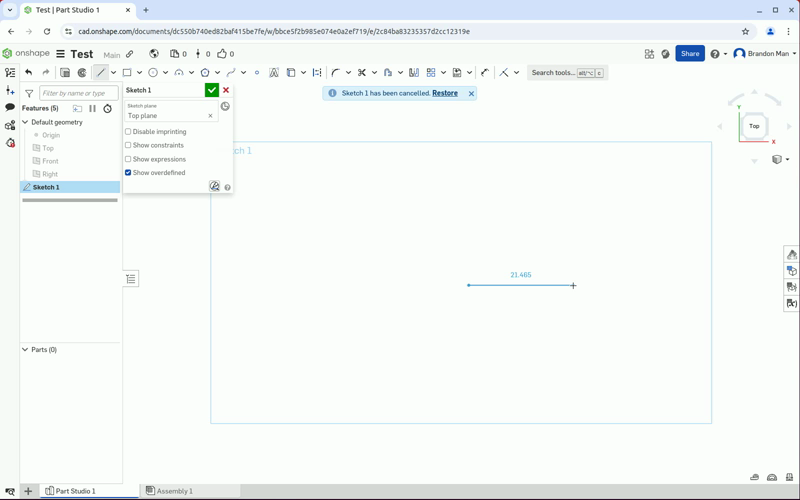
key_up(shift)
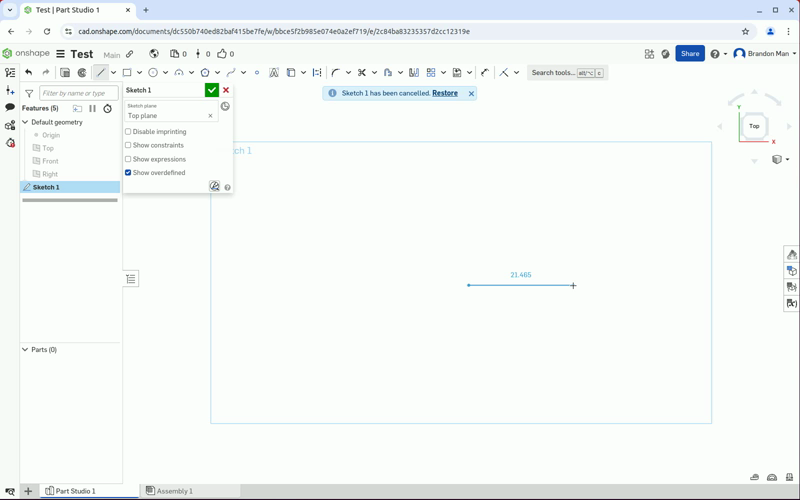
key_down(shift)
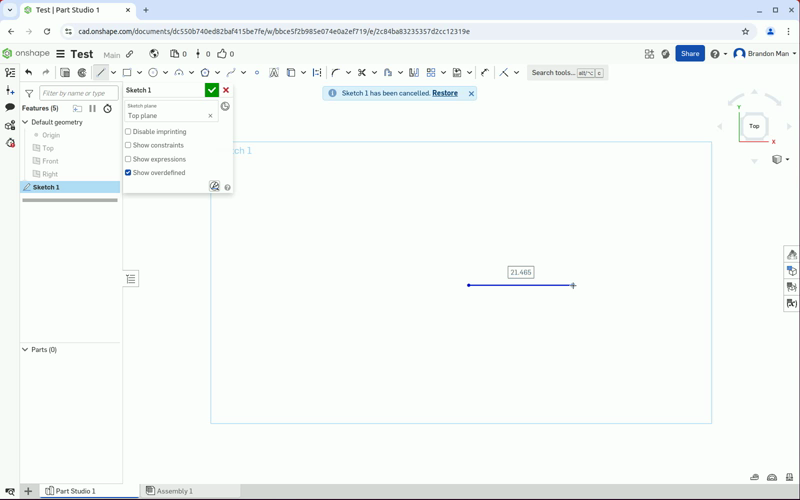
mouse_move(589, 285)
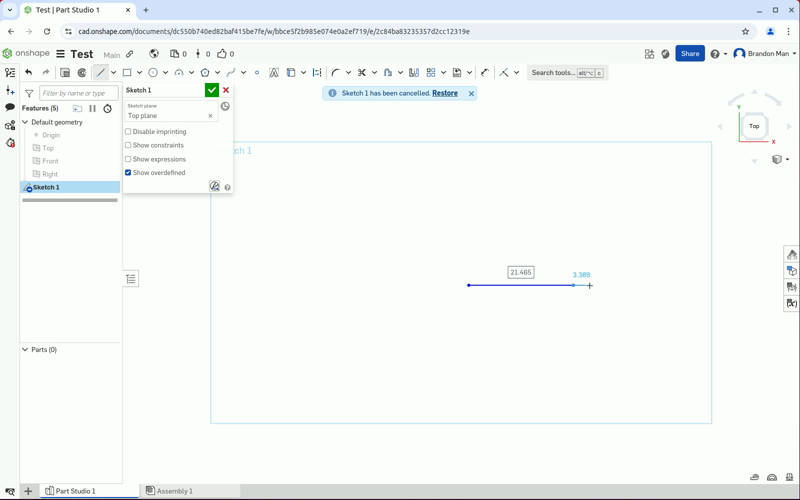
mouse_move(573, 278)
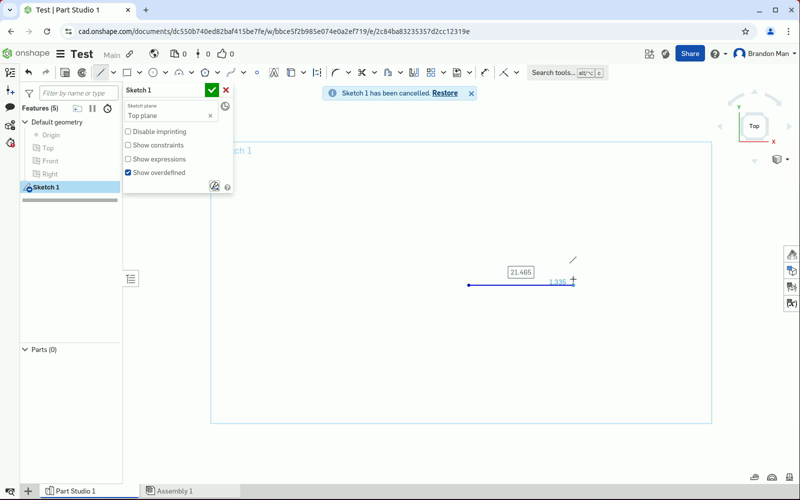
scroll(6)
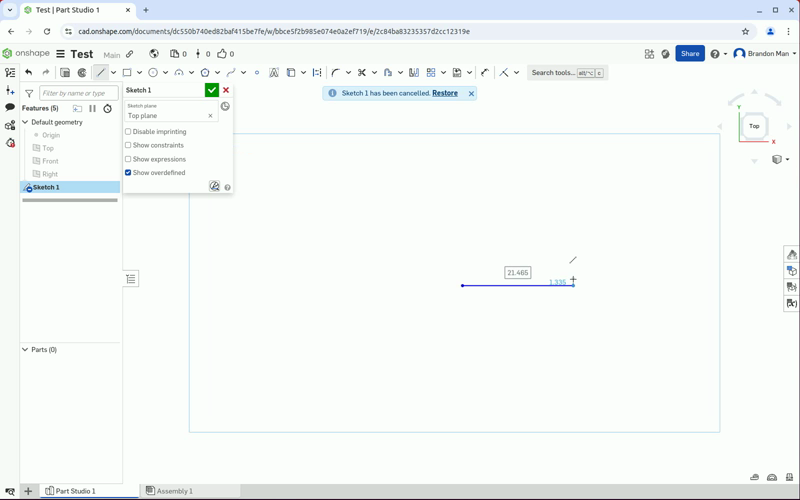
scroll(6)
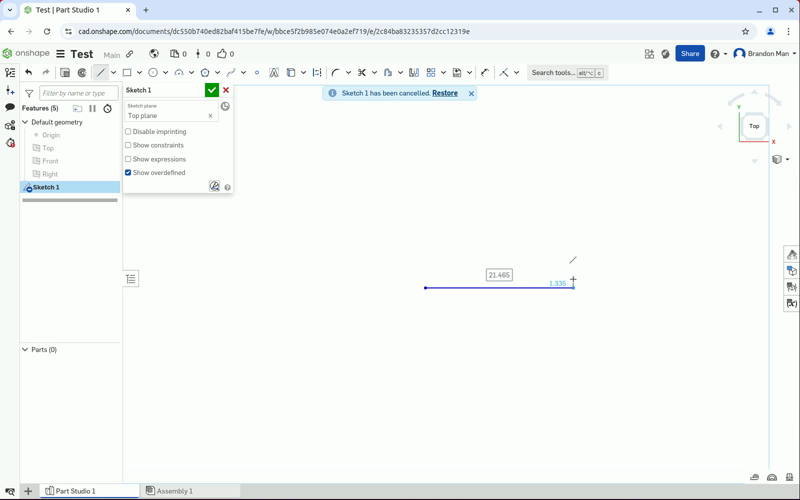
scroll(6)
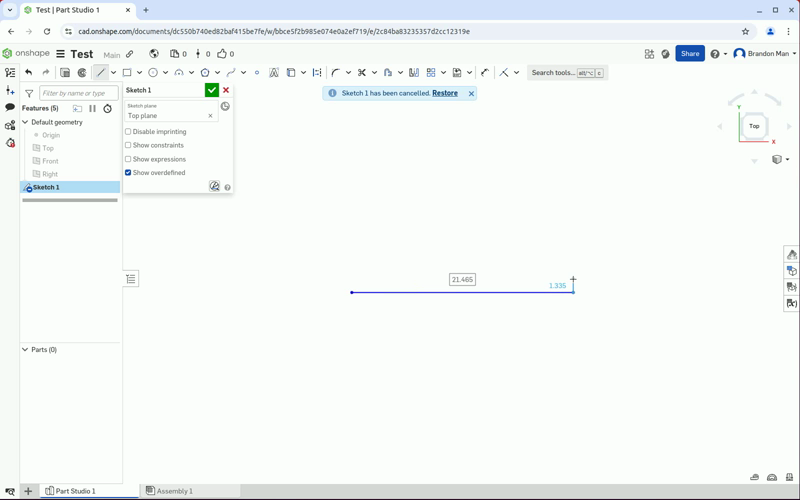
scroll(6)
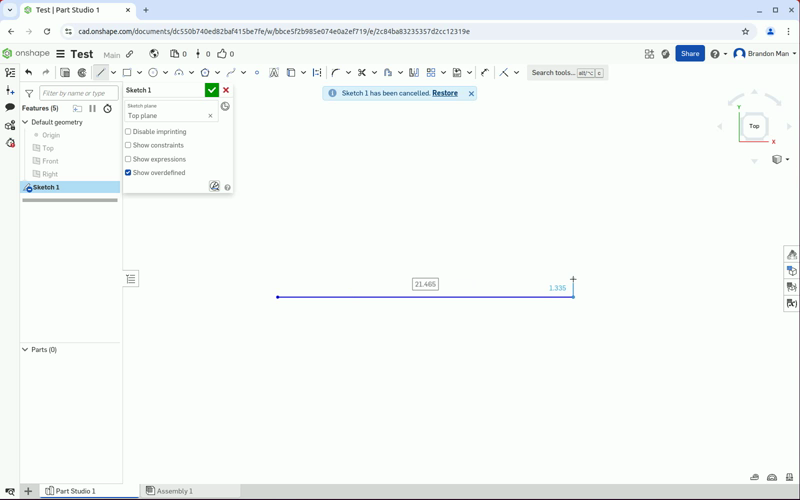
scroll(6)
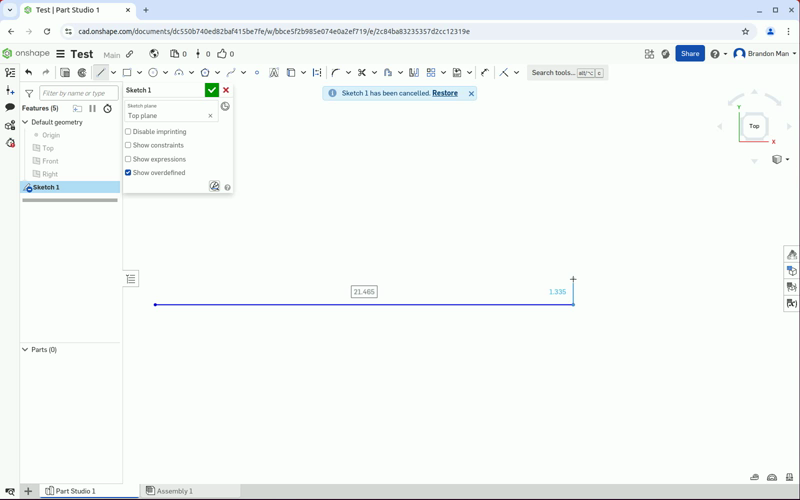
scroll(6)
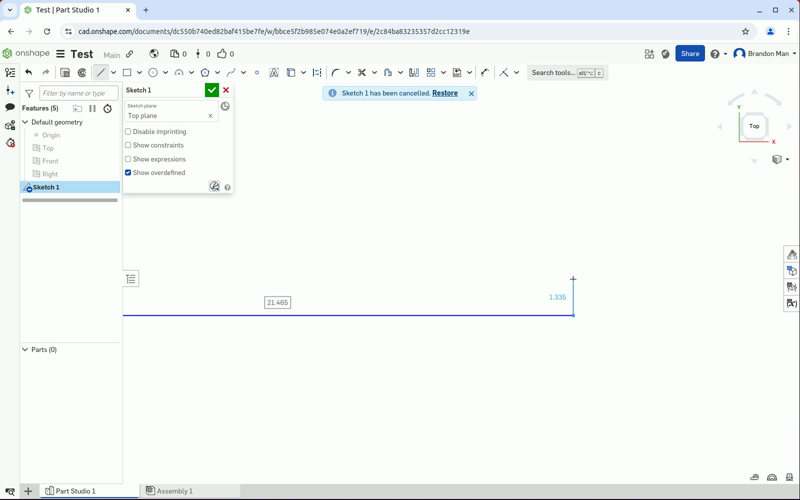
scroll(6)
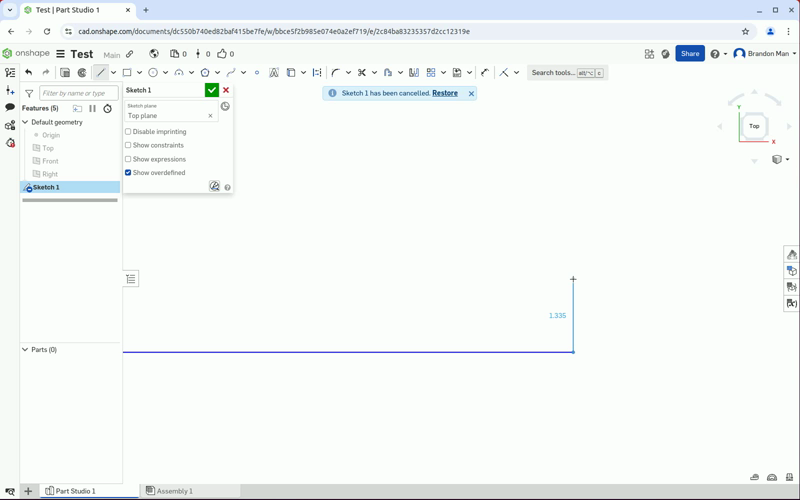
click(573, 278)
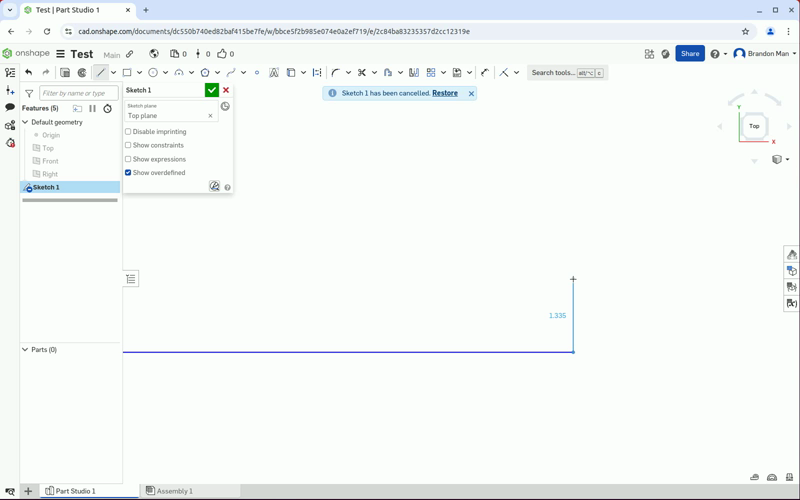
scroll(-6)
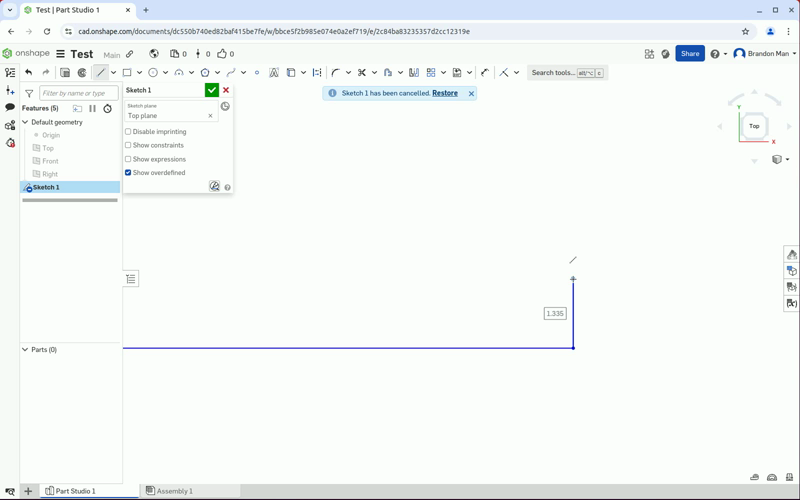
scroll(-6)
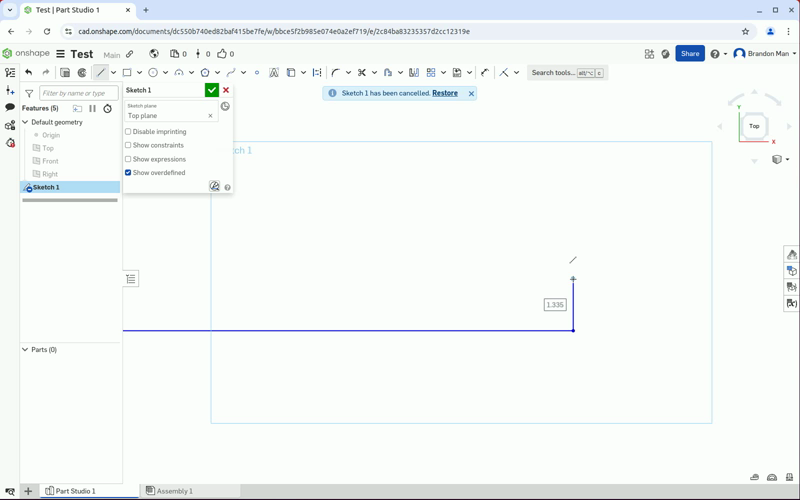
scroll(-6)
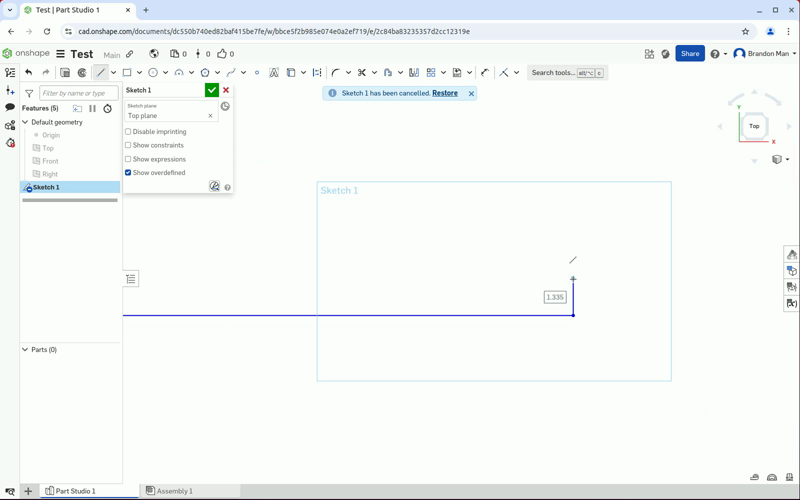
scroll(-6)
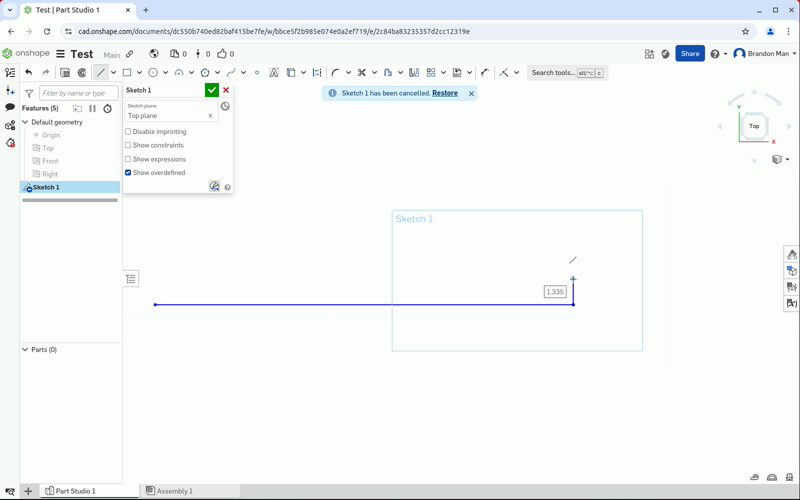
scroll(-6)
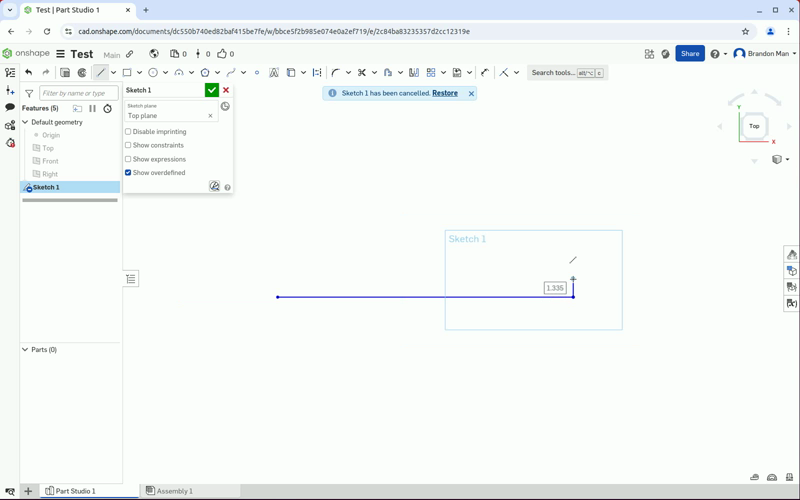
scroll(-6)
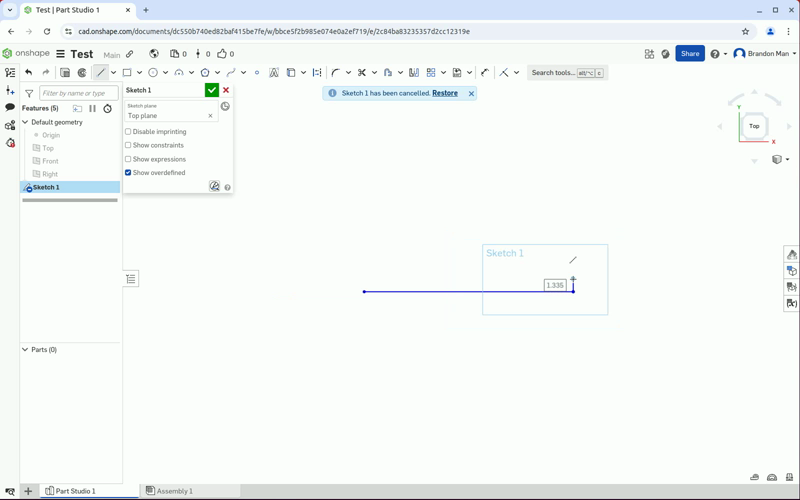
scroll(-6)
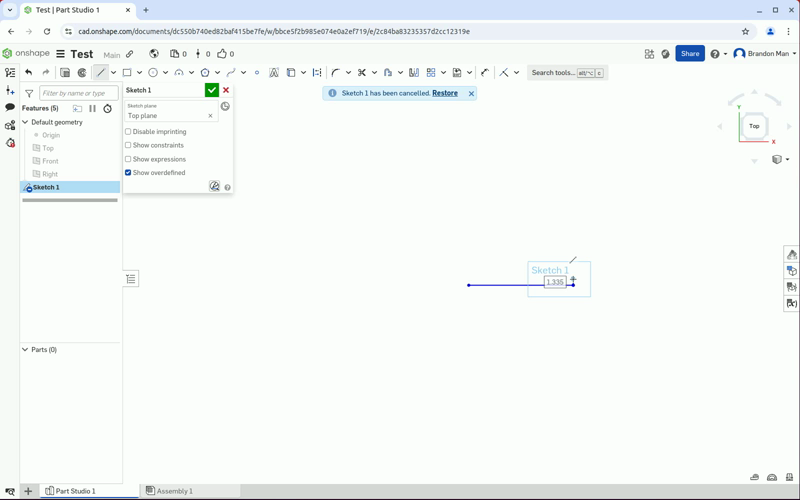
key_up(shift)
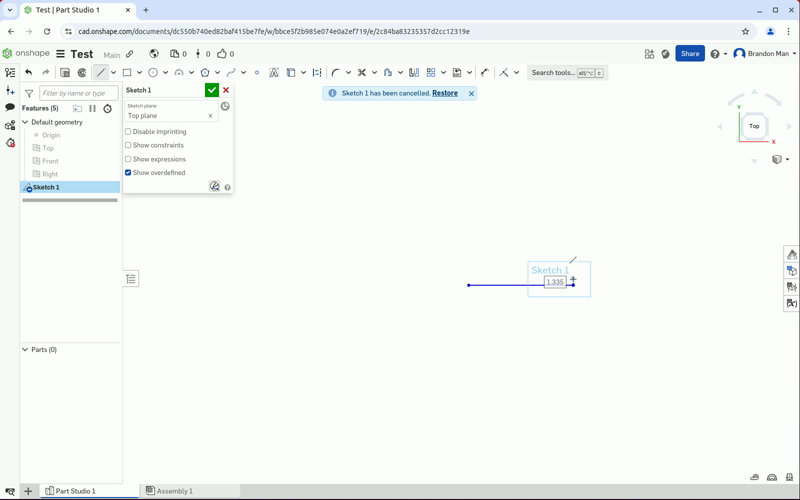
key_down(shift)
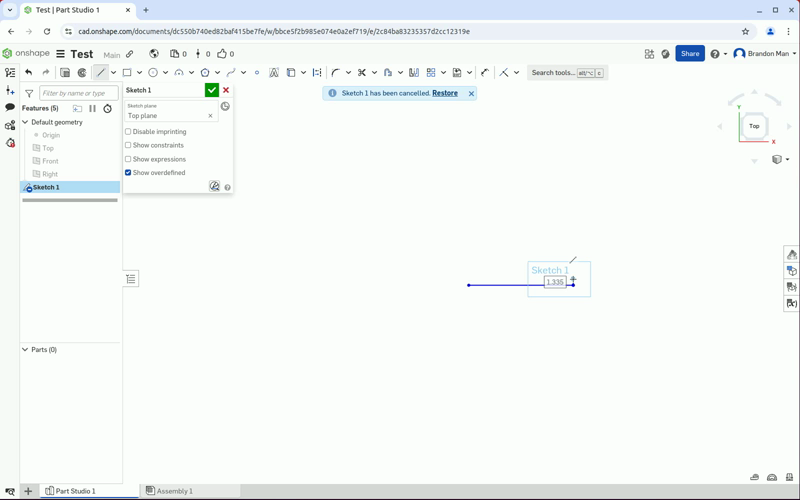
mouse_move(468, 278)
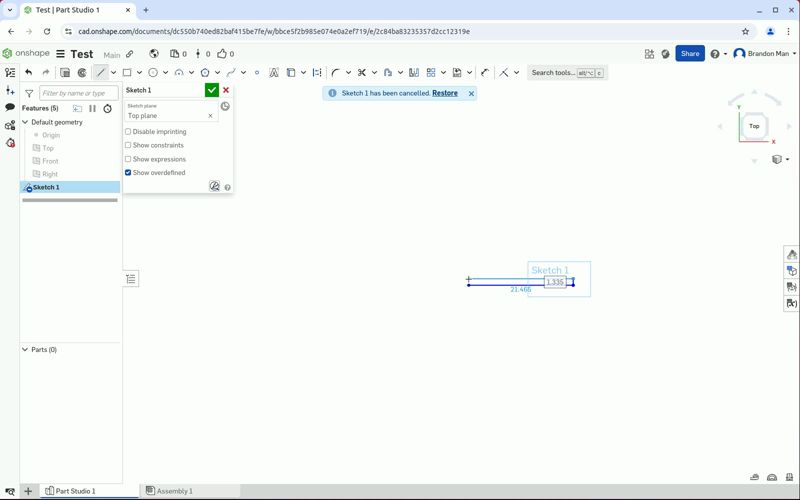
click(468, 278)
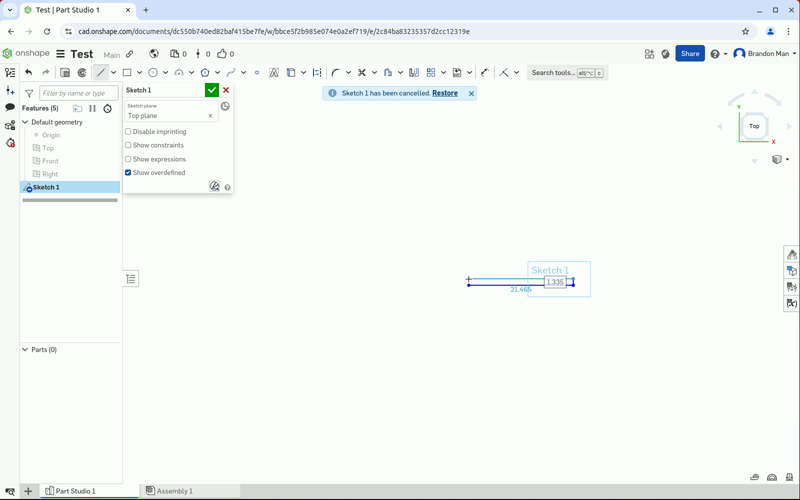
key_up(shift)
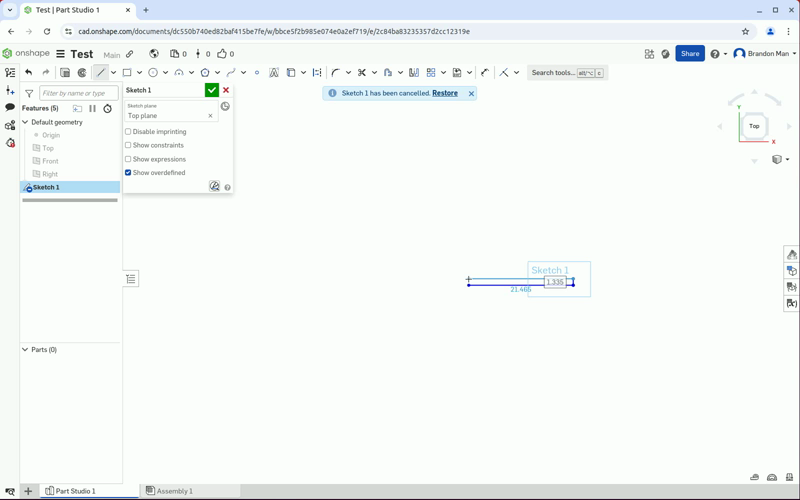
mouse_move(498, 278)
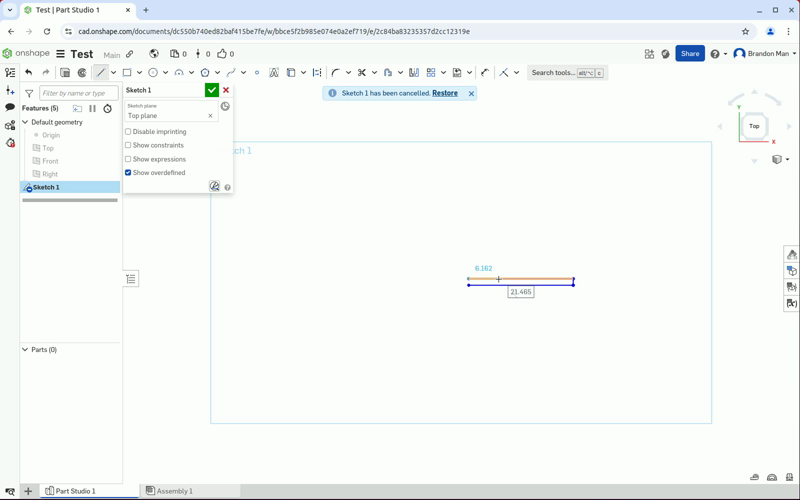
key_down(shift)
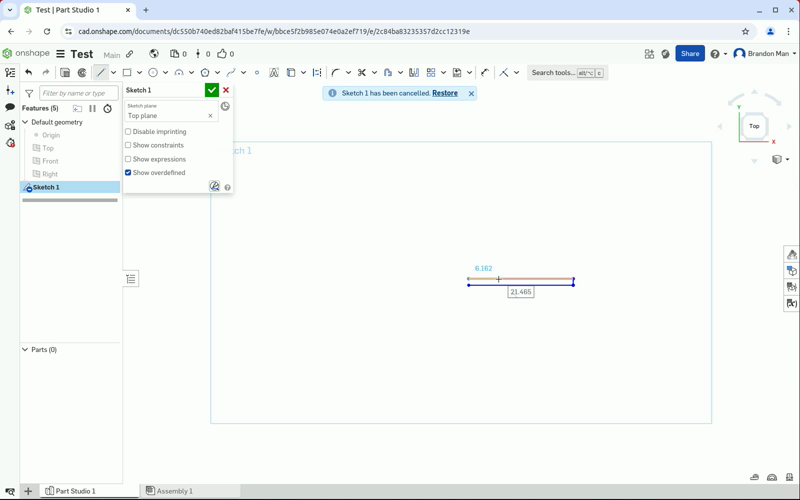
mouse_move(468, 285)
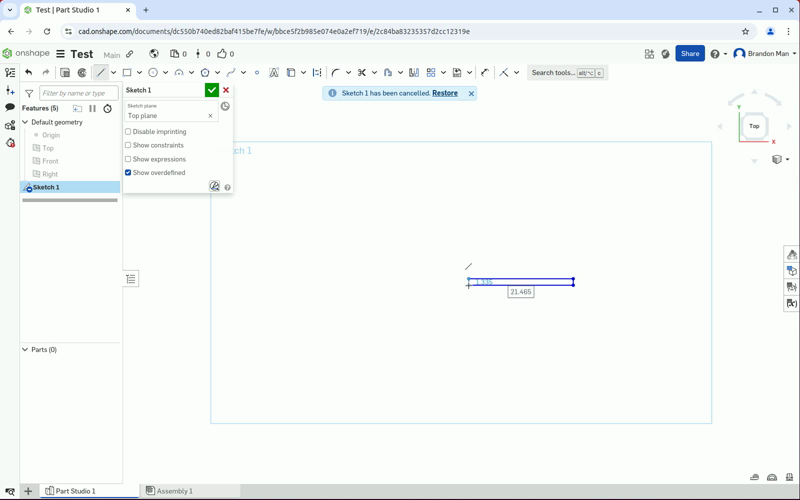
scroll(6)
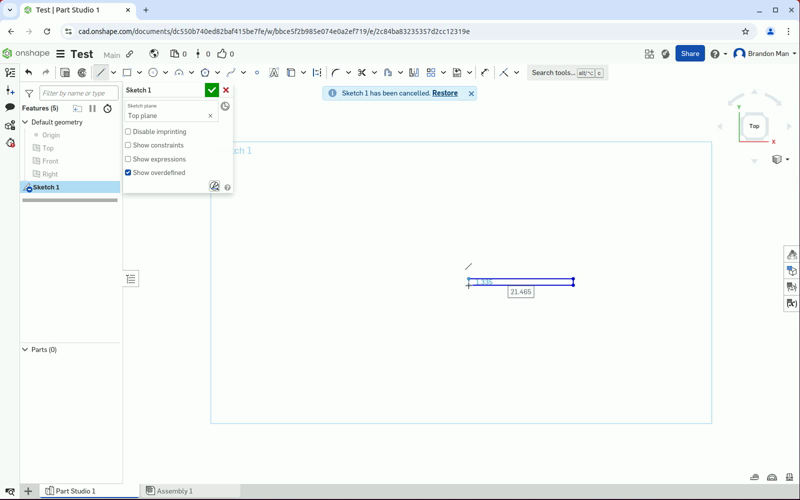
scroll(6)
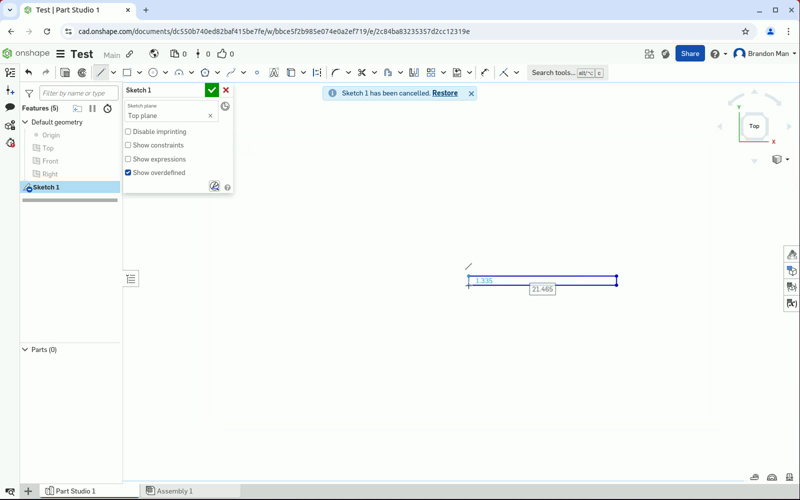
scroll(6)
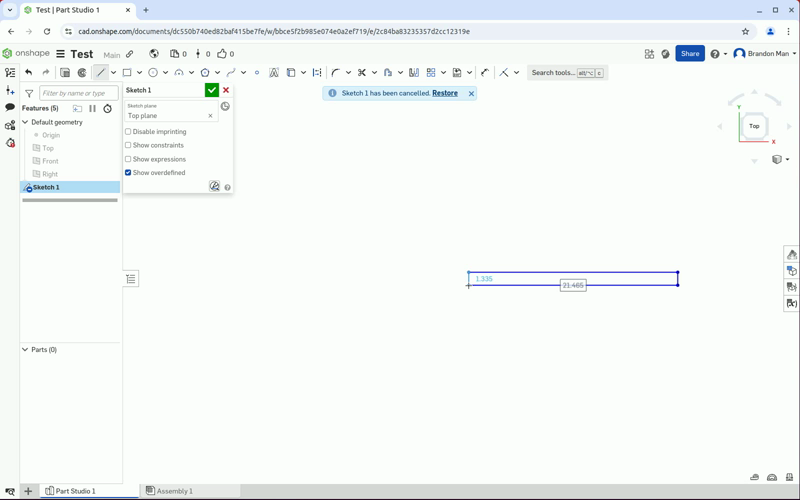
scroll(6)
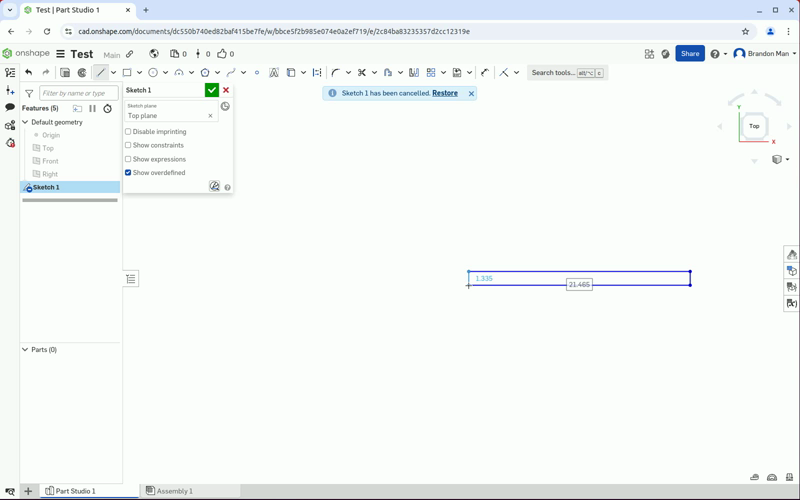
scroll(6)
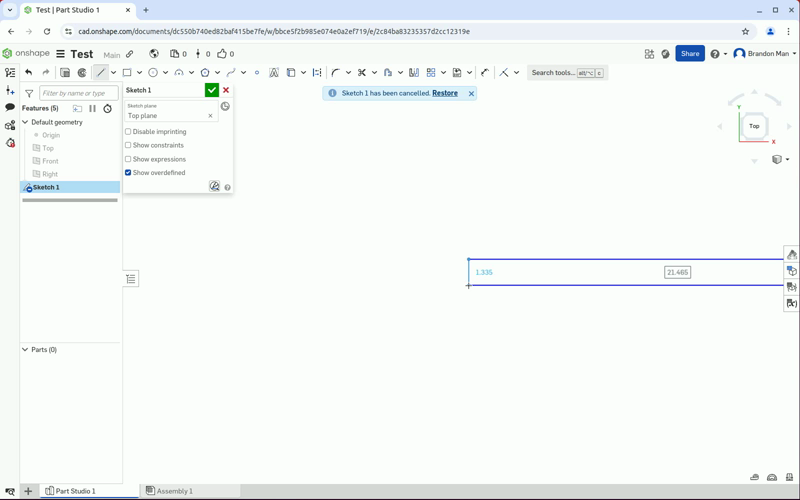
scroll(6)
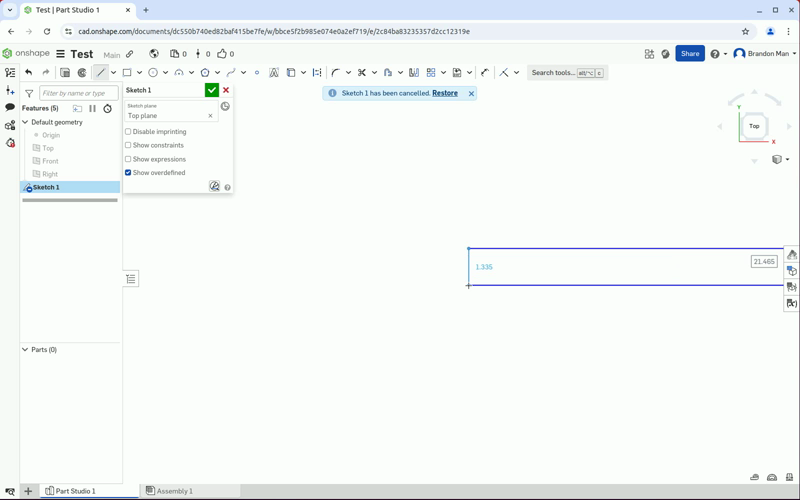
scroll(6)
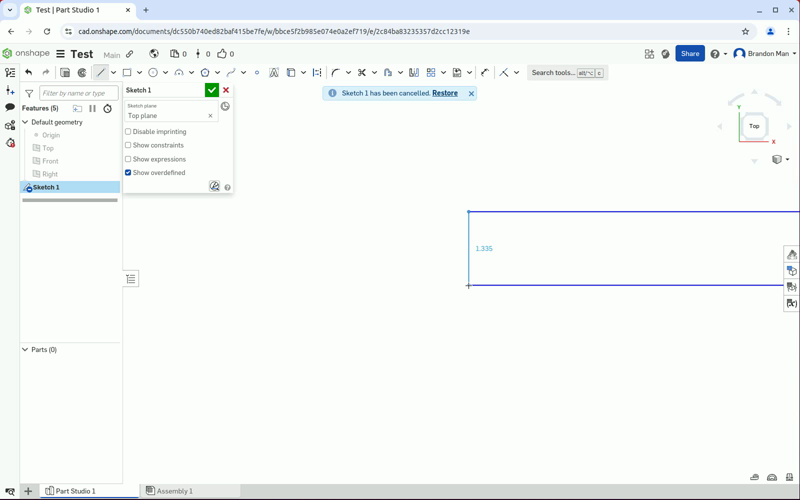
key_up(shift)
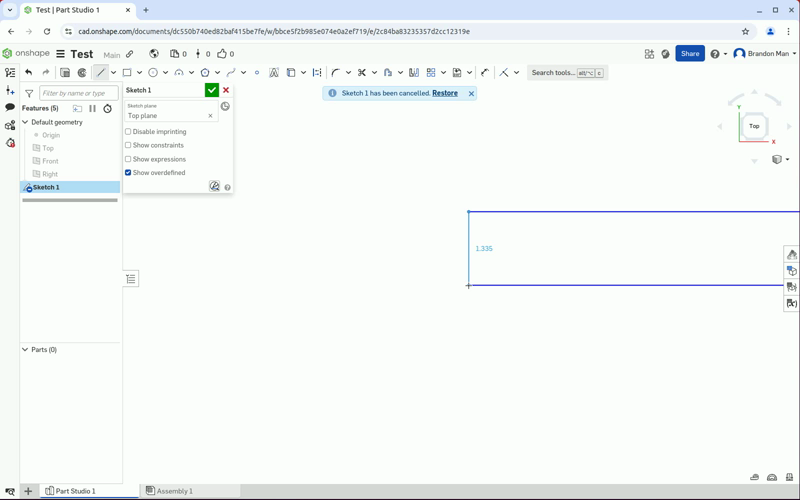
click(468, 285)
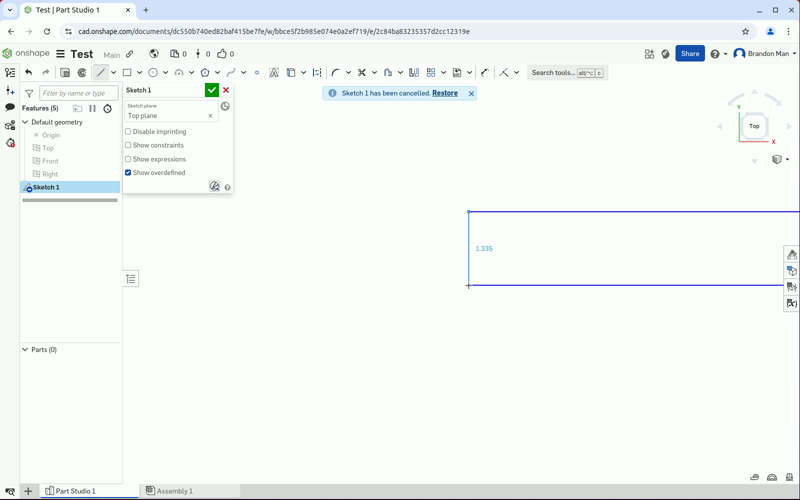
scroll(-6)
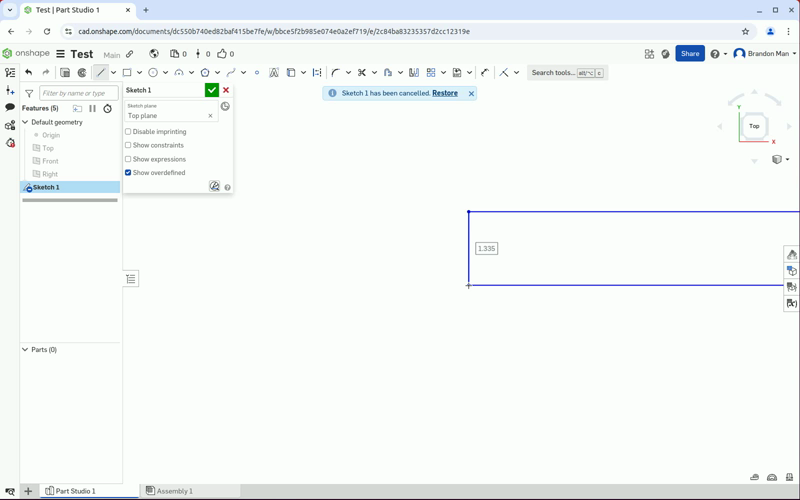
scroll(-6)
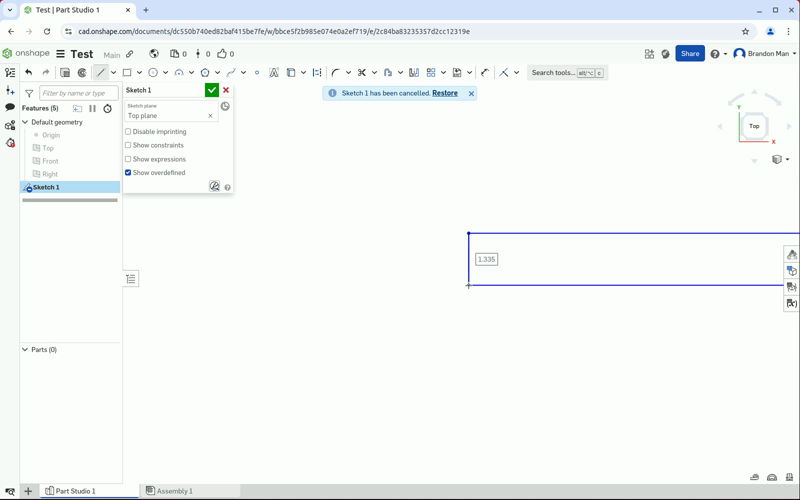
scroll(-6)
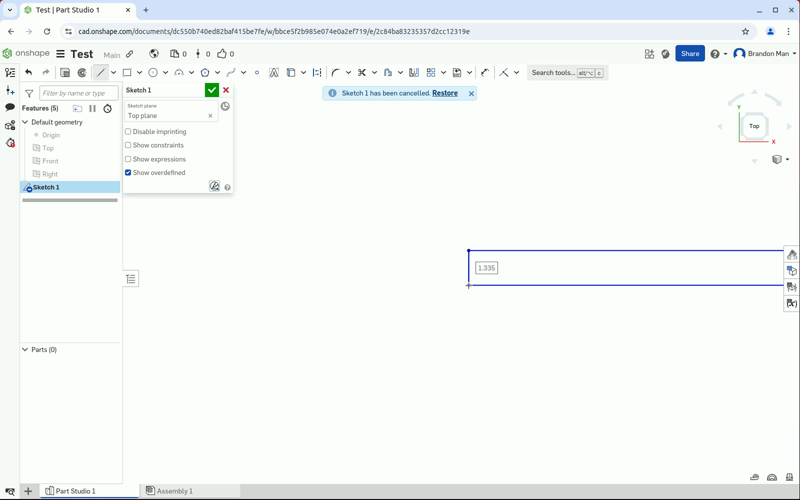
scroll(-6)
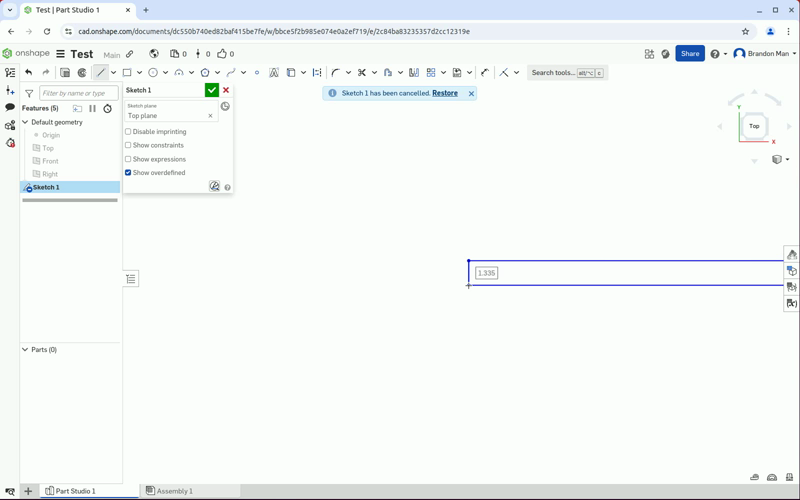
scroll(-6)
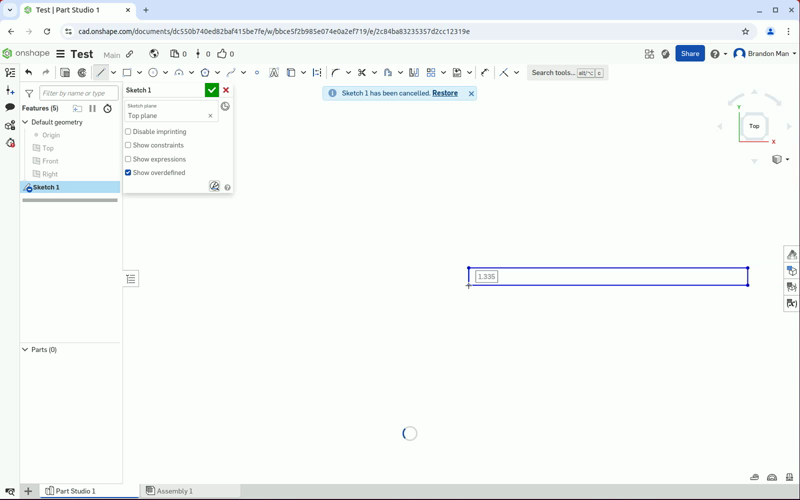
scroll(-6)
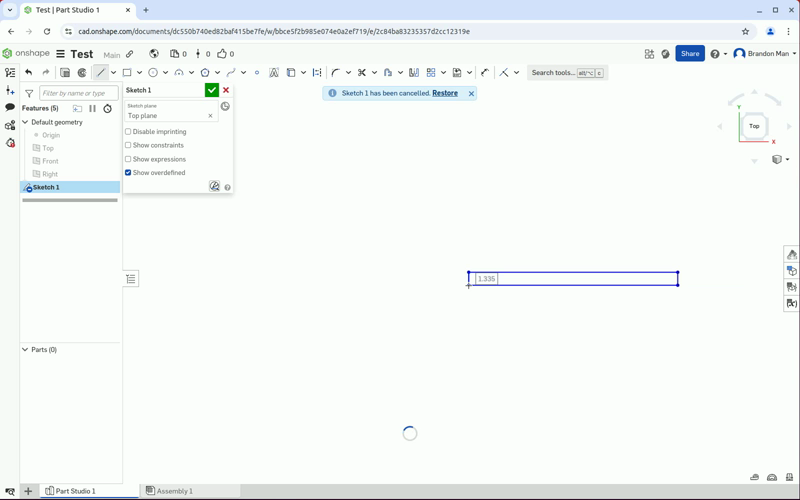
scroll(-6)
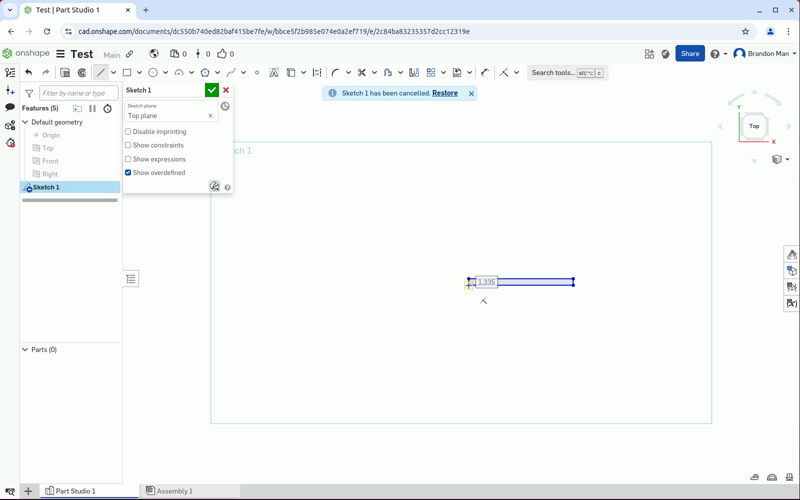
key(esc)
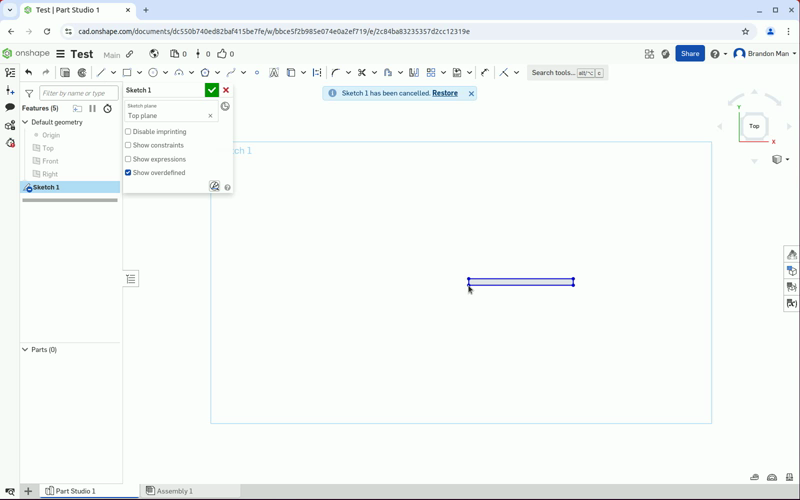
mouse_move(498, 281)
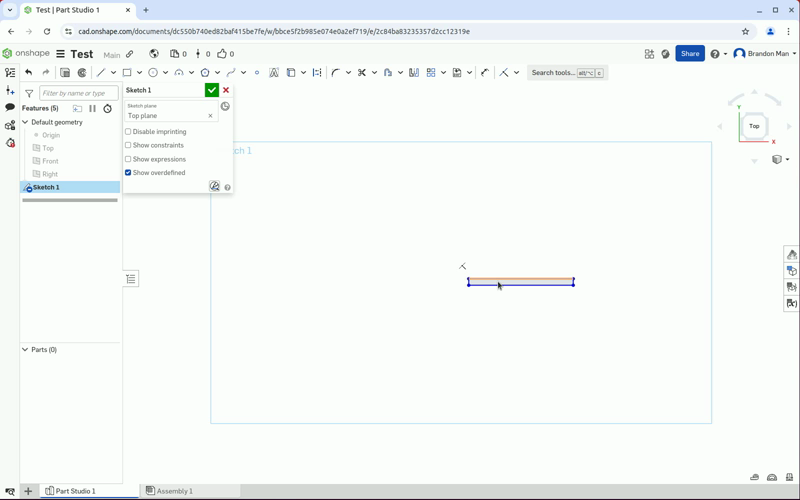
scroll(6)
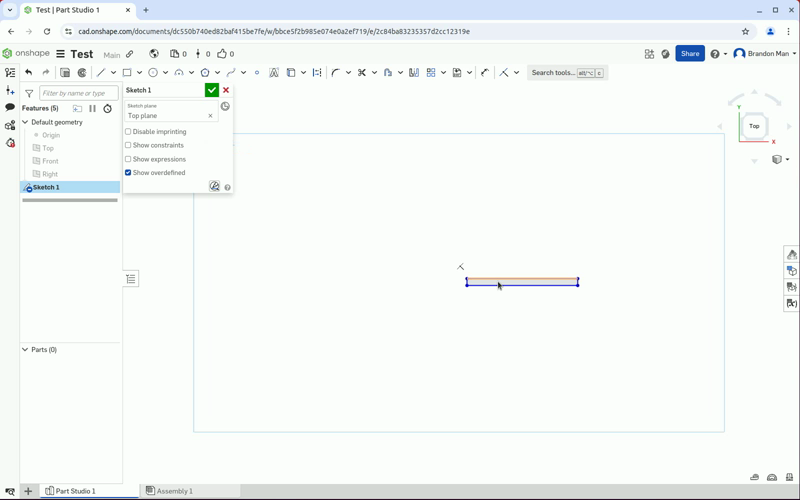
scroll(6)
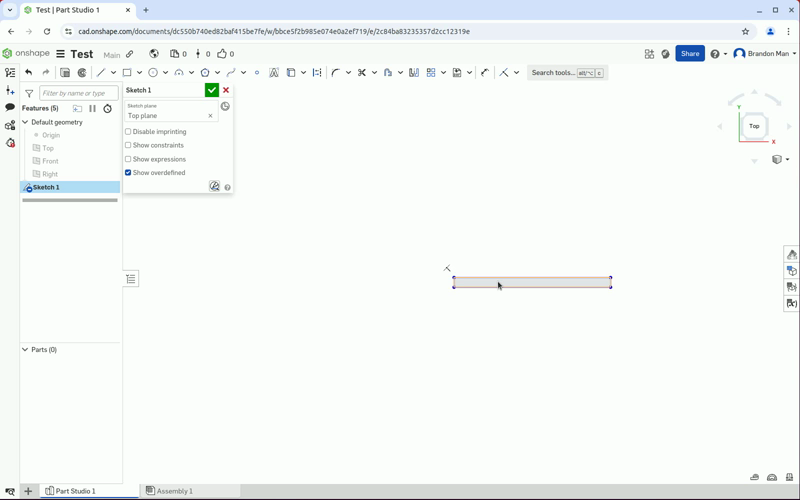
scroll(6)
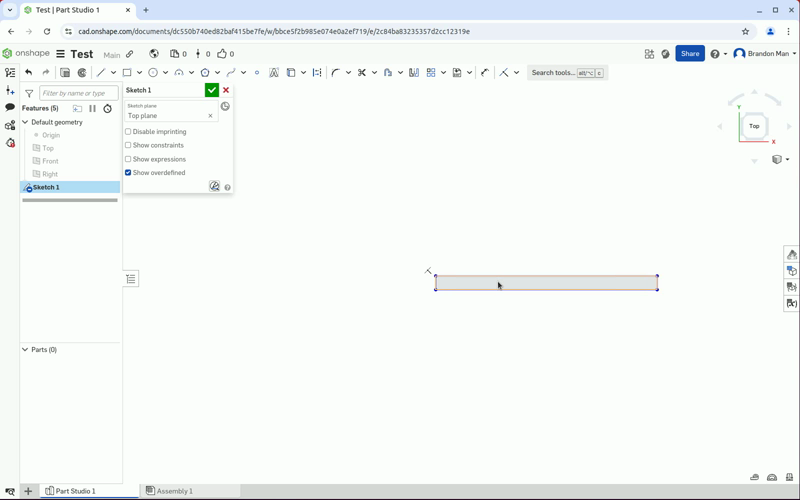
scroll(6)
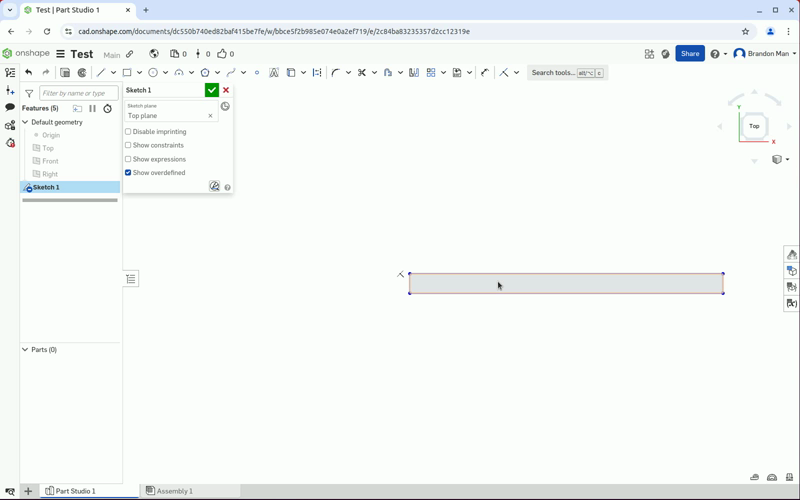
scroll(6)
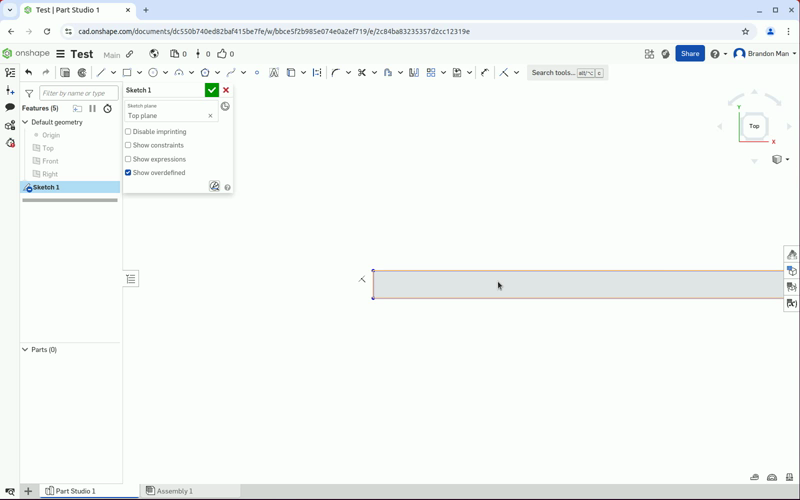
scroll(6)
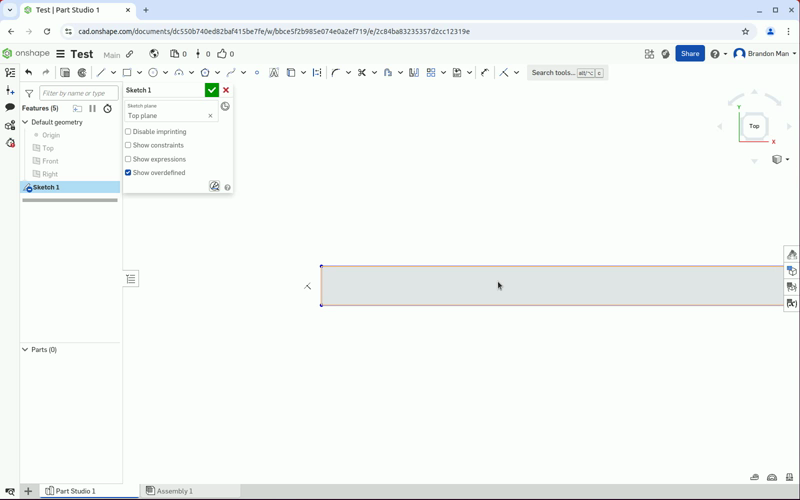
scroll(6)
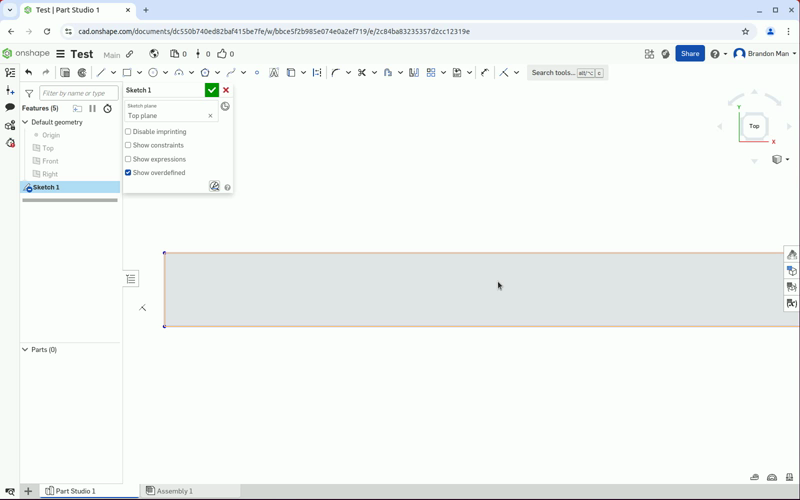
click(498, 281)
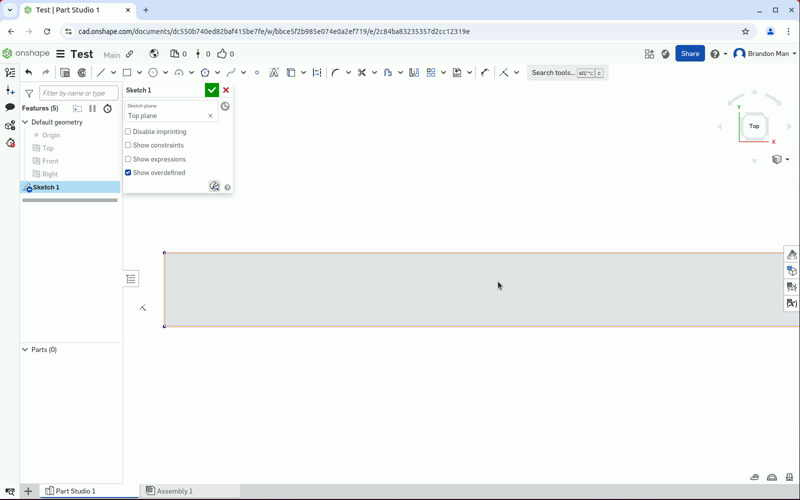
scroll(-6)
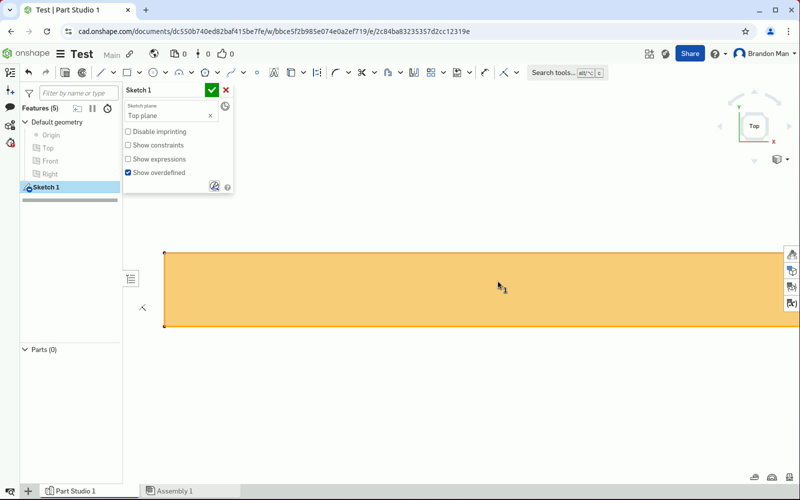
scroll(-6)
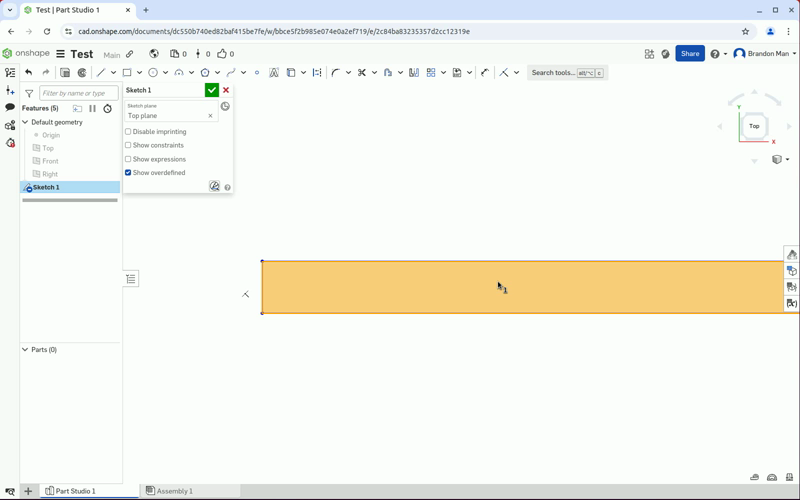
scroll(-6)
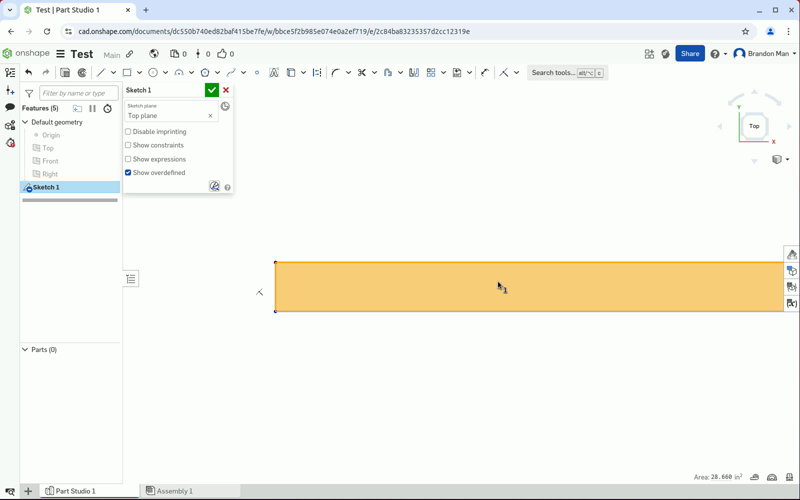
scroll(-6)
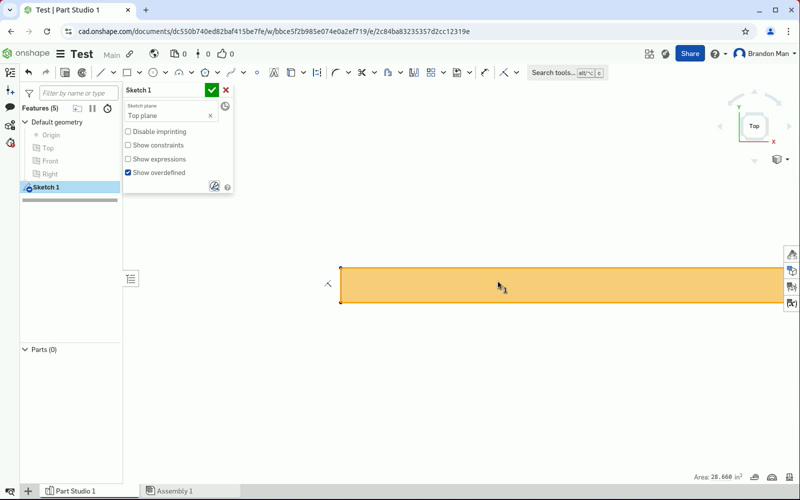
scroll(-6)
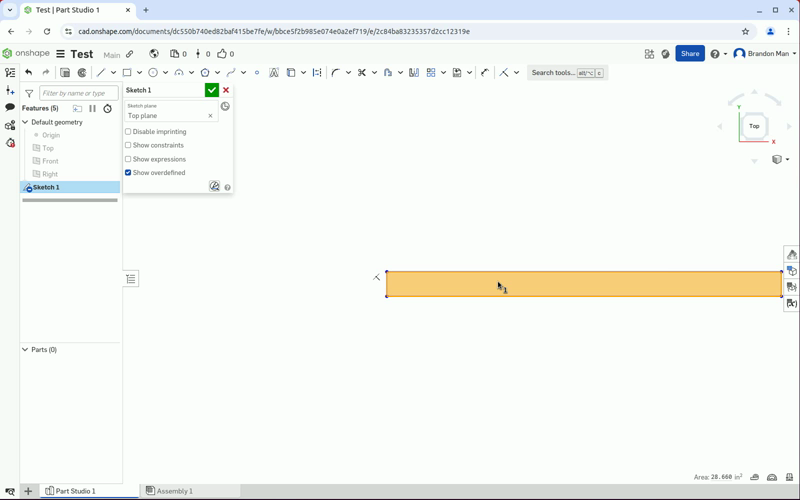
scroll(-6)
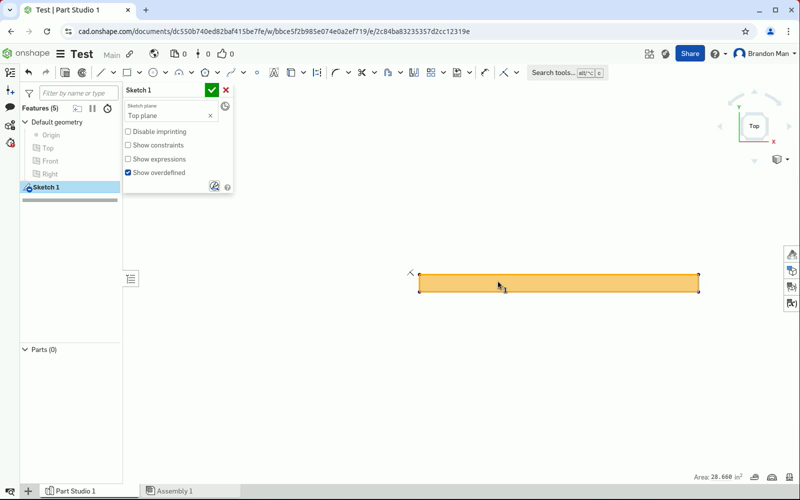
scroll(-6)
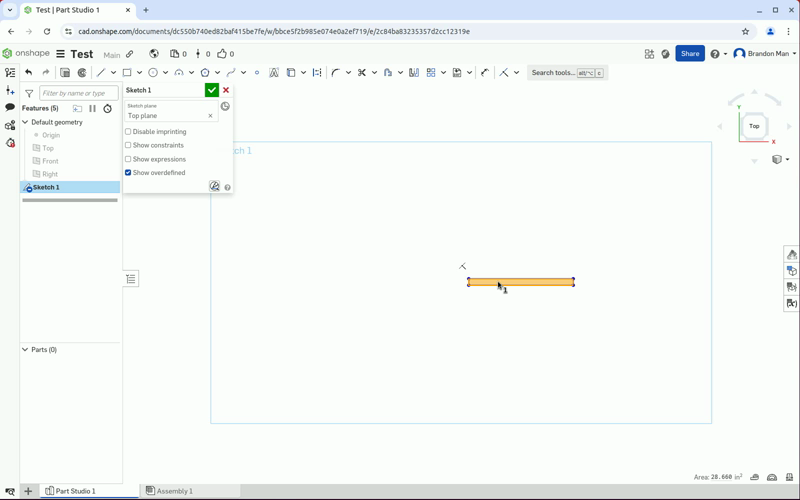
mouse_move(73, 352)
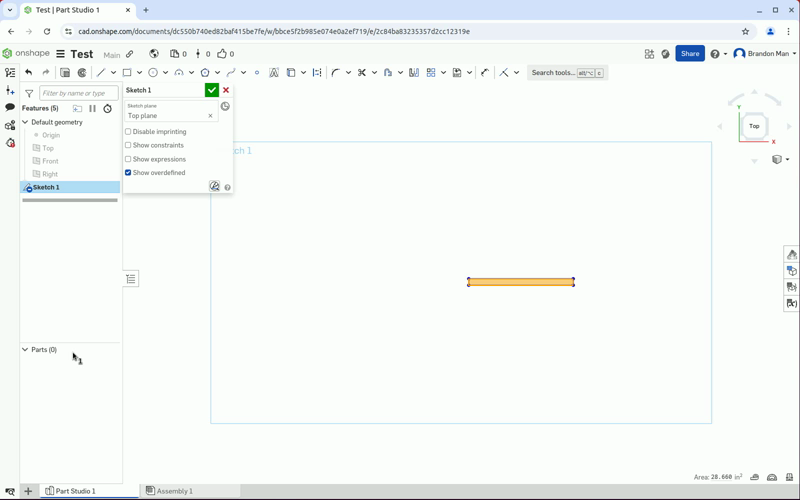
key(shift+y)
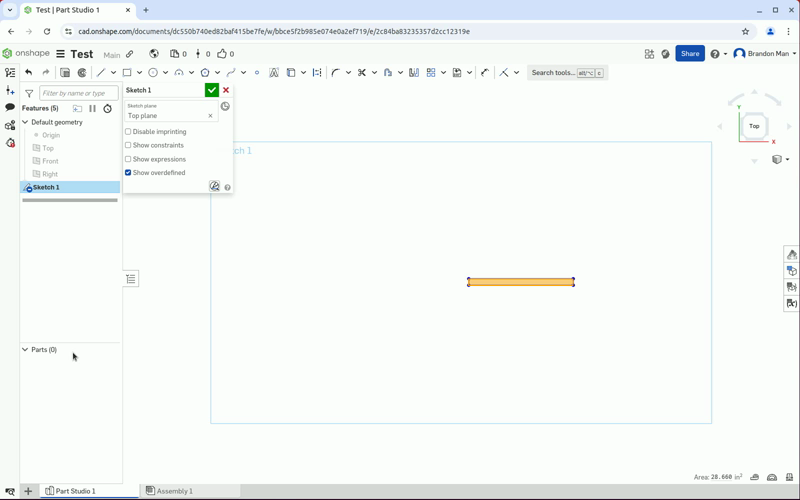
key(shift+e)
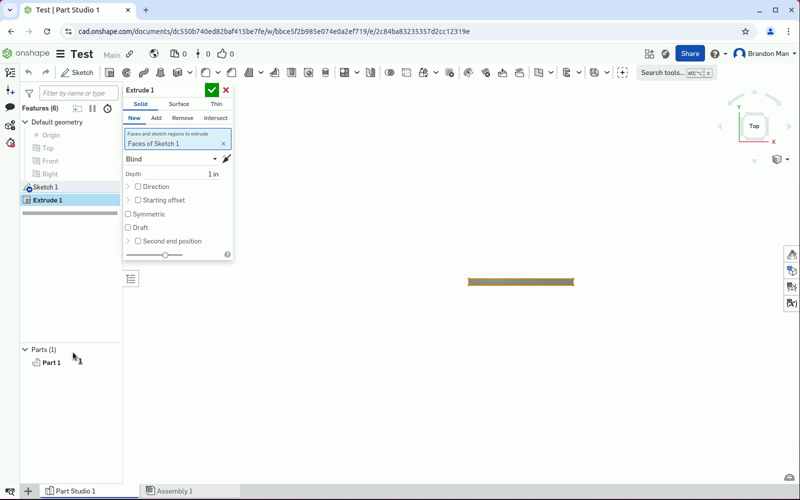
mouse_move(143, 106)
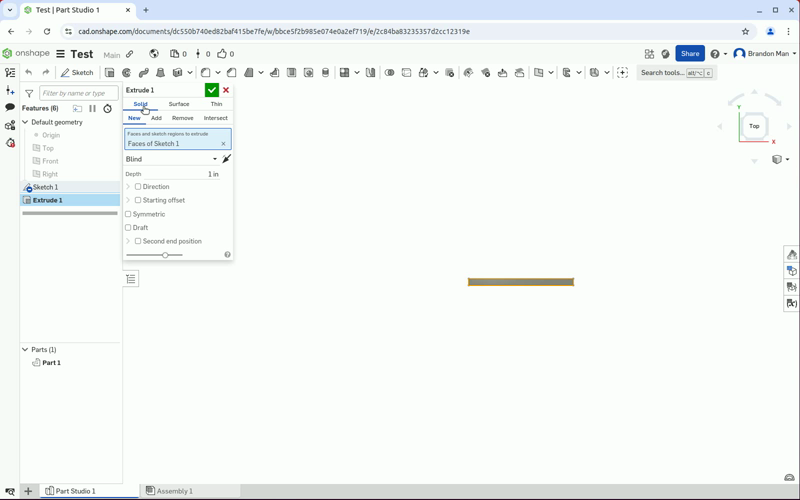
click(143, 106)
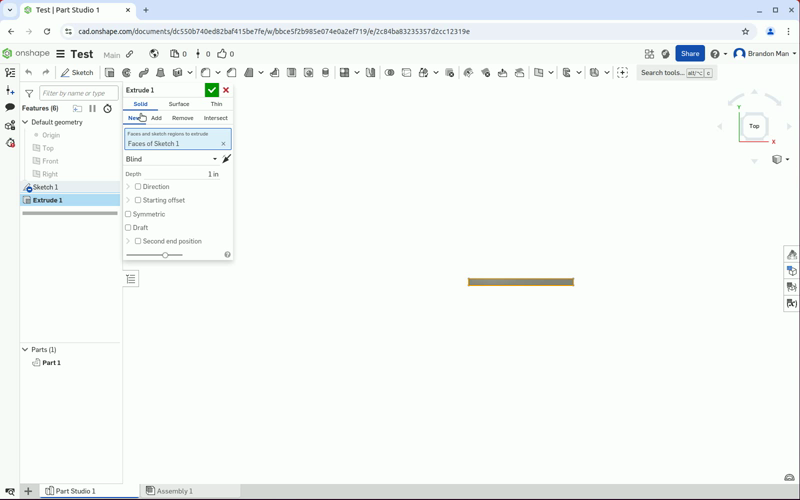
mouse_move(137, 120)
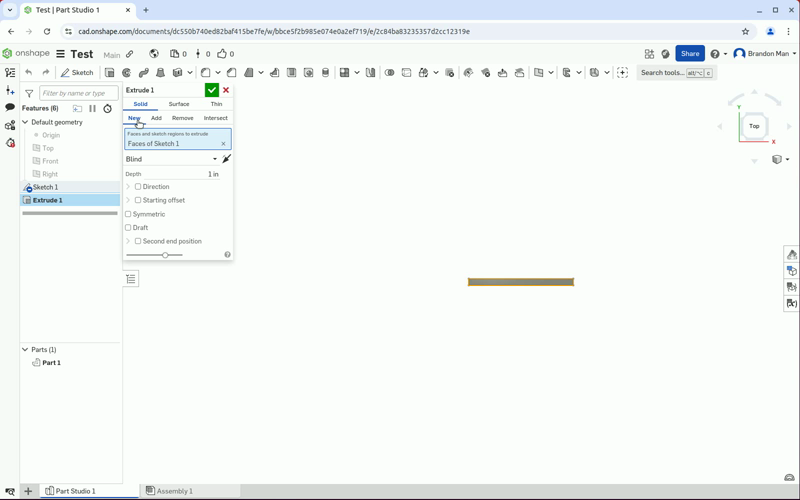
click(137, 120)
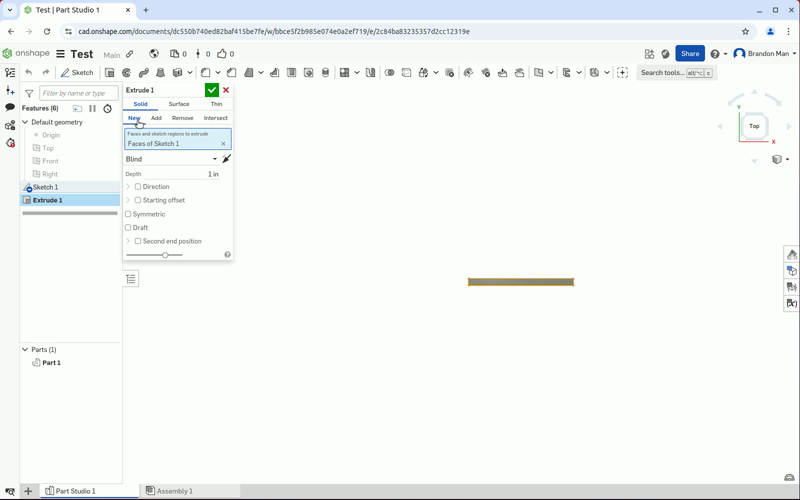
key(tab, 4)
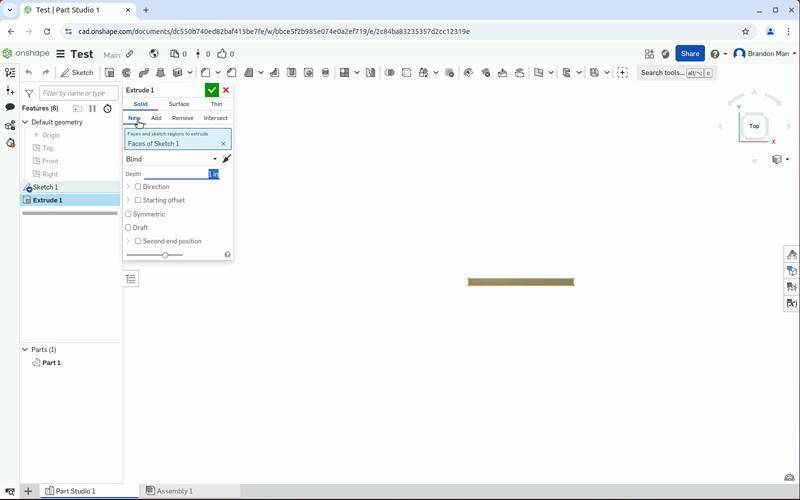
text(1.444)
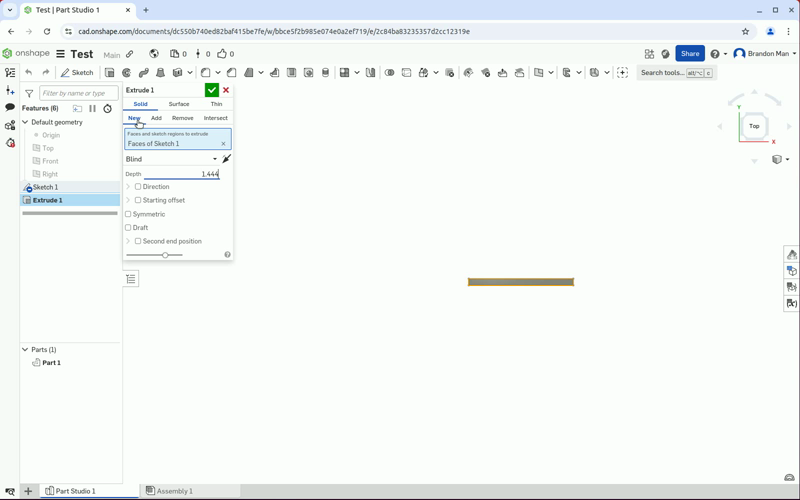
key(enter)
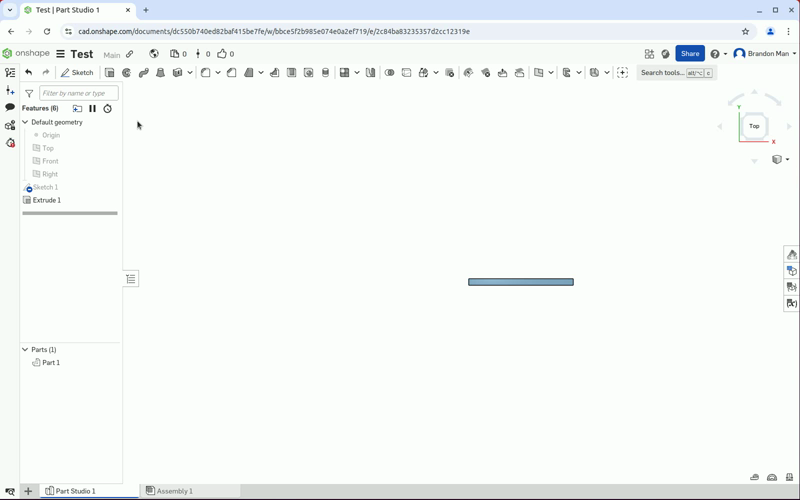
key(shift+h)
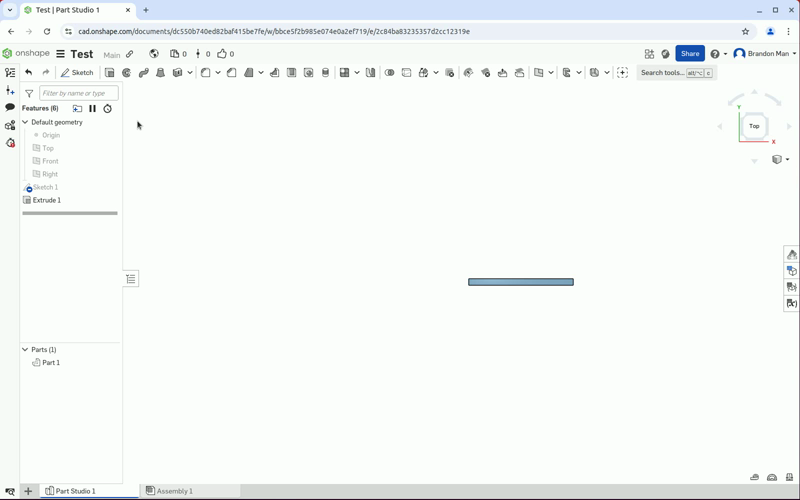
key(shift+h)
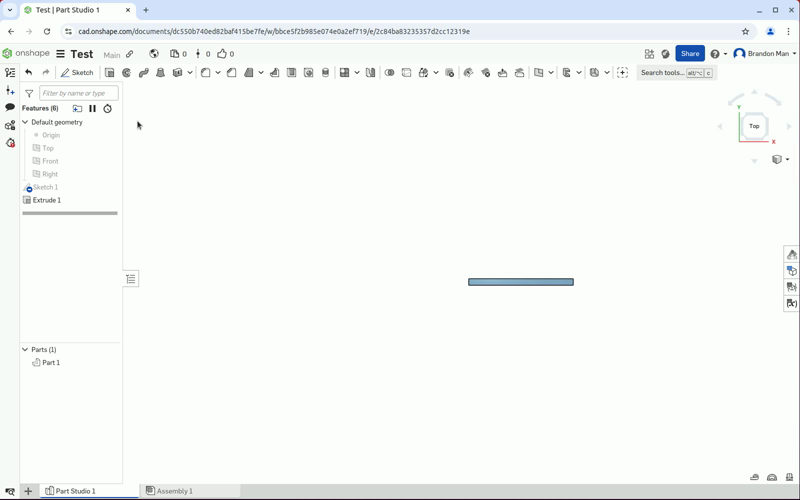
mouse_move(73, 189)
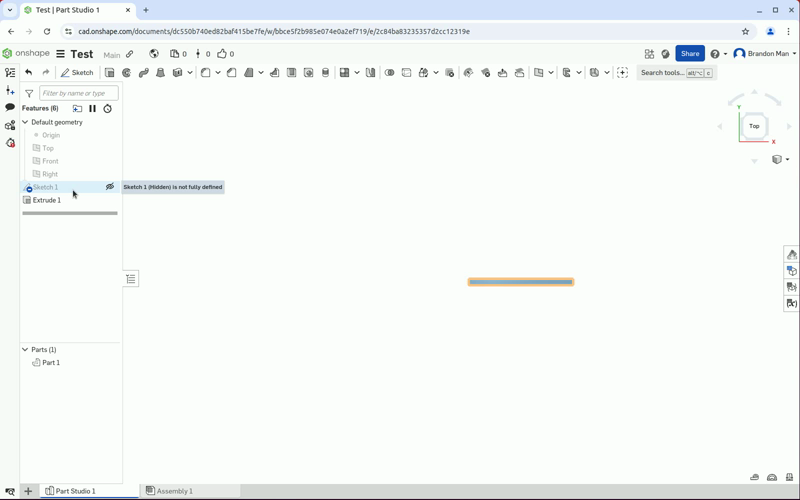
click(73, 189)
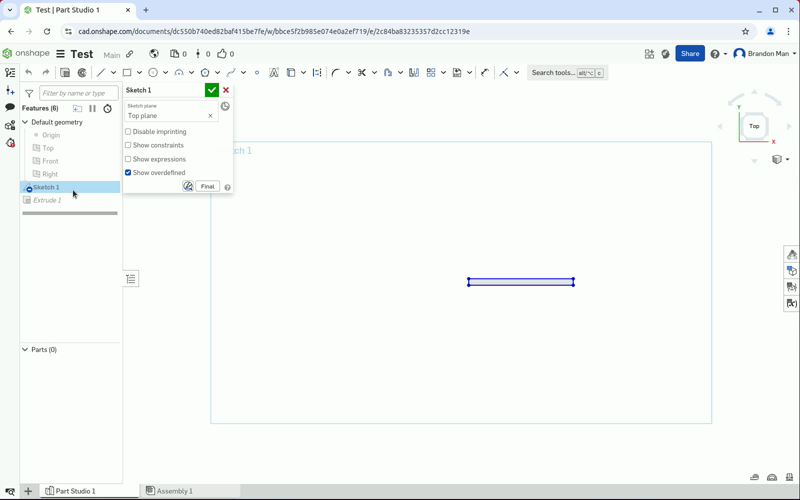
mouse_move(229, 92)
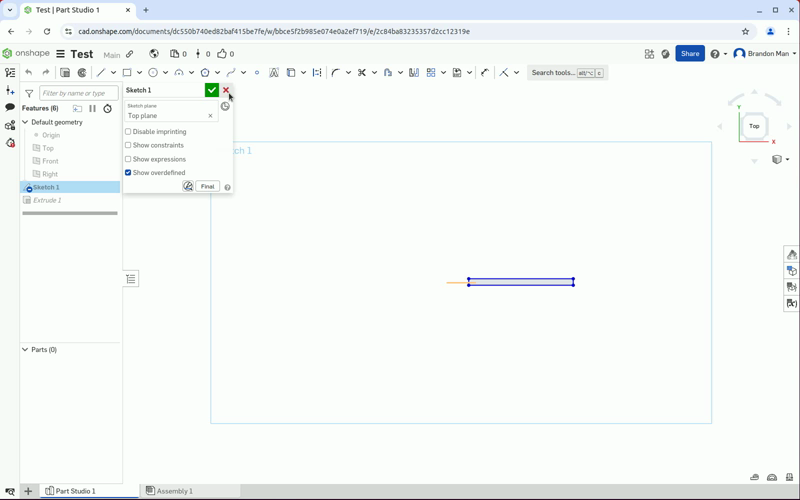
click(229, 92)
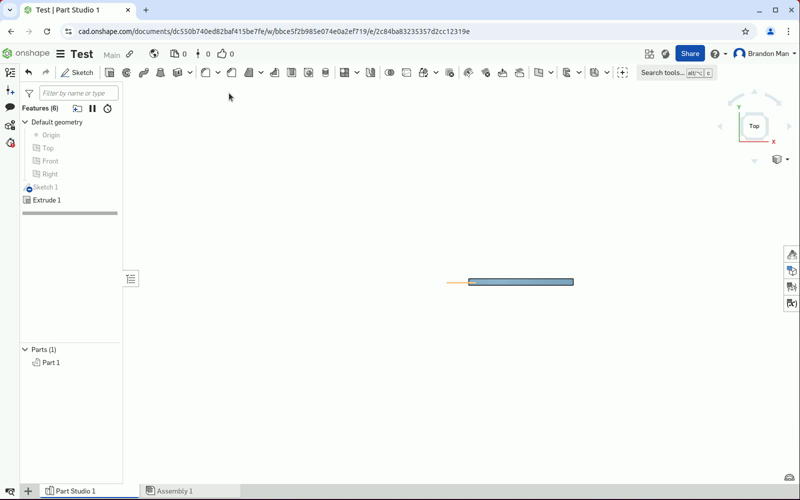
mouse_move(73, 352)
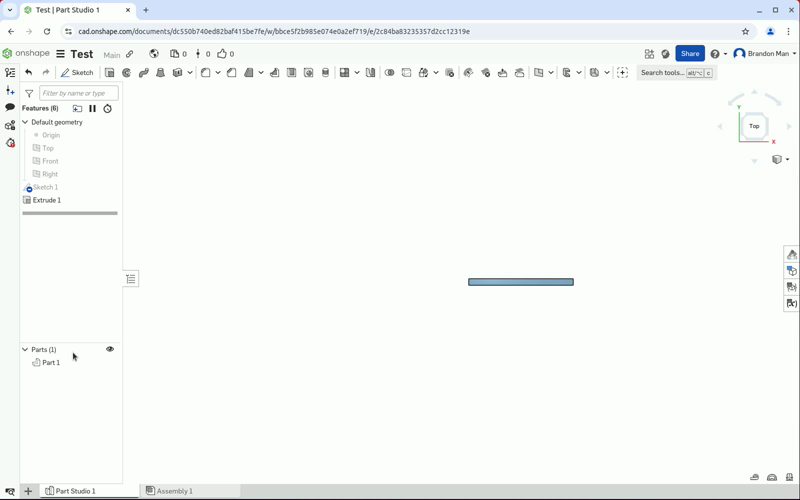
key(y)
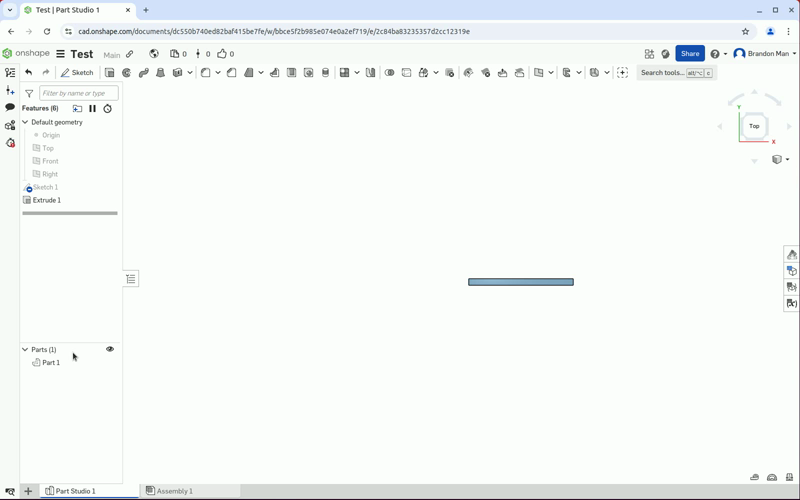
key(shift+p)
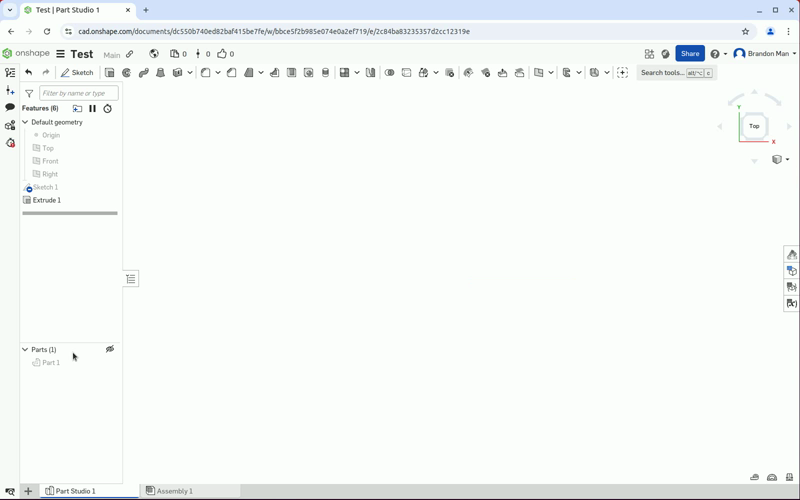
key(space)
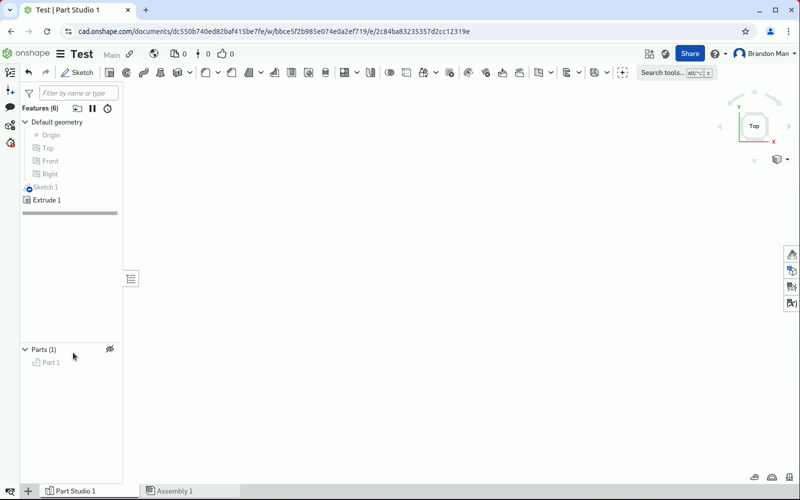
key_down(shift)
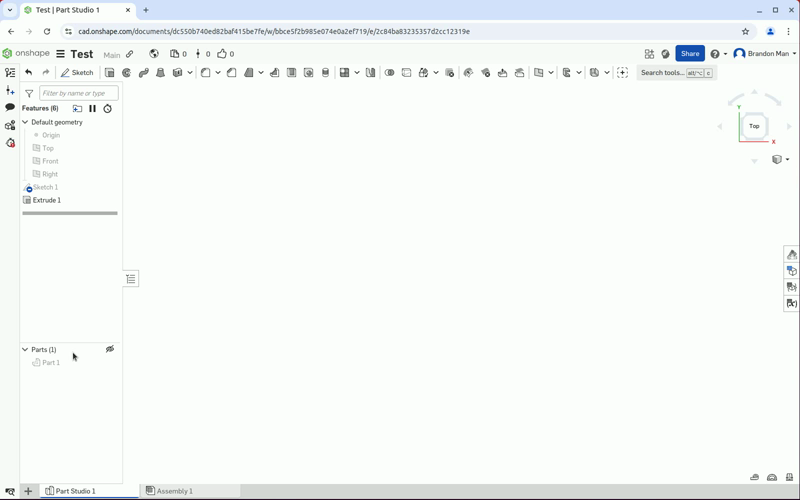
key(up)
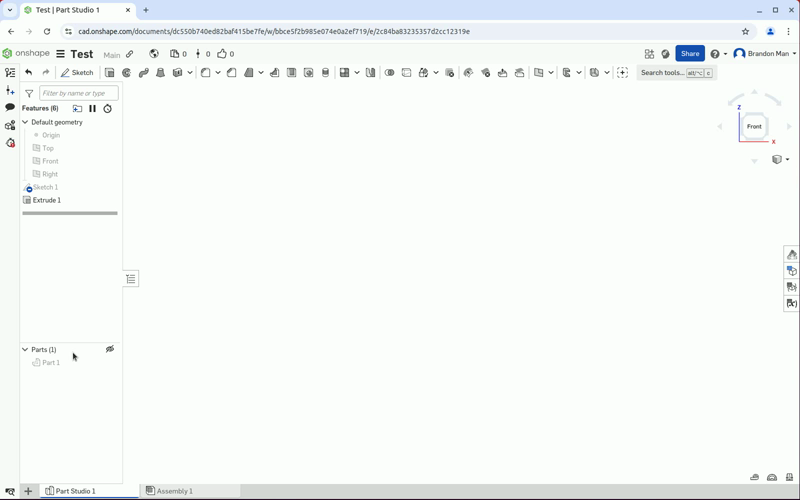
key_up(shift)
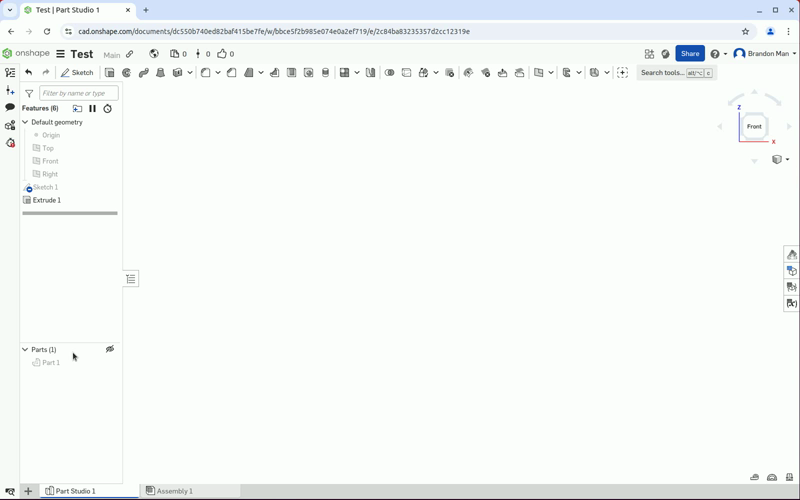
key(space)
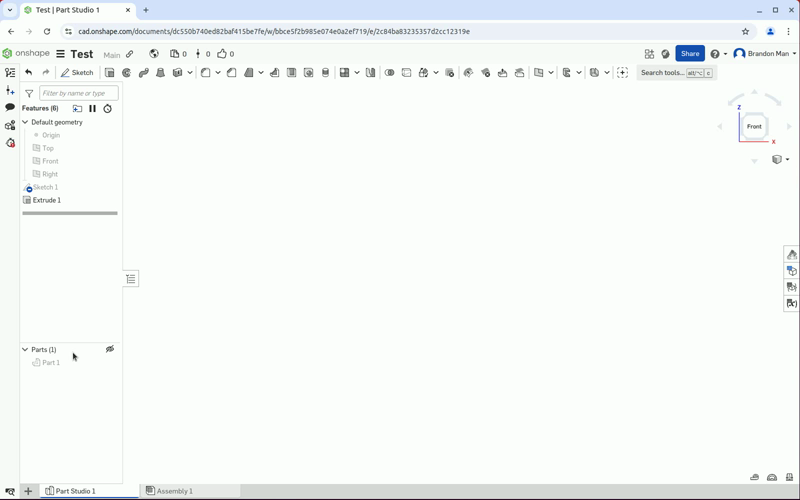
key_down(shift)
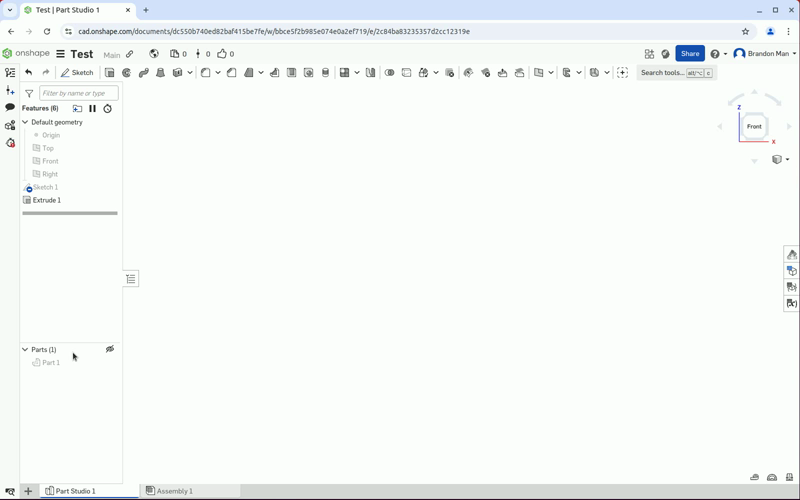
key(left)
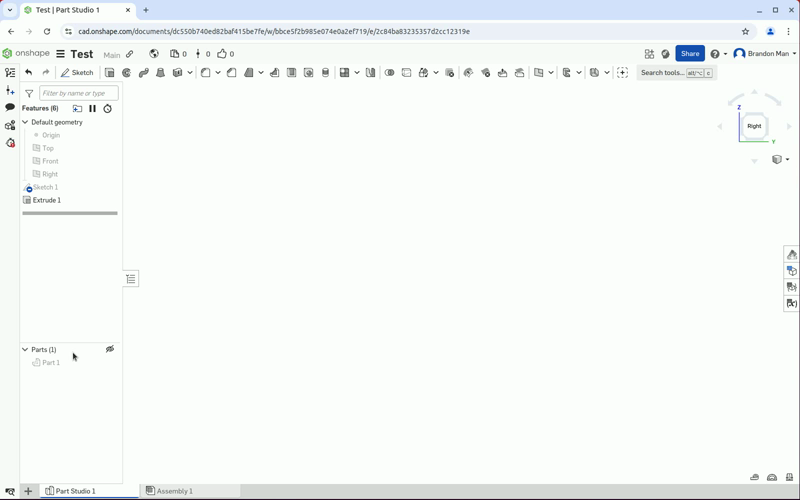
key_up(shift)
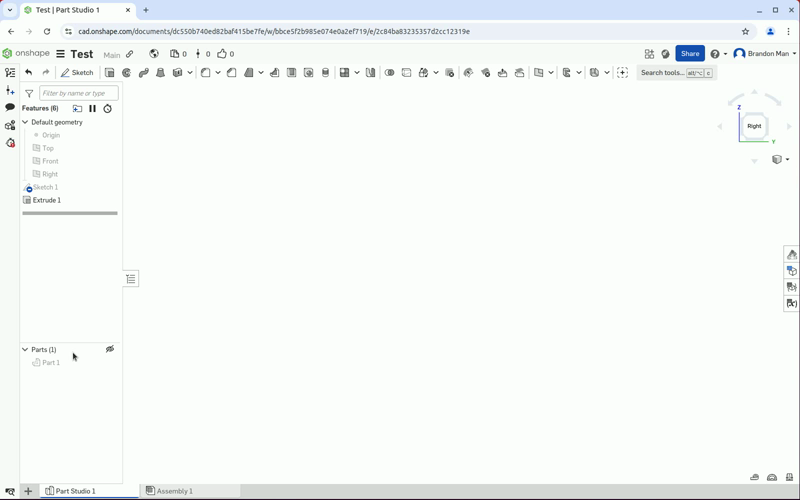
mouse_move(73, 352)
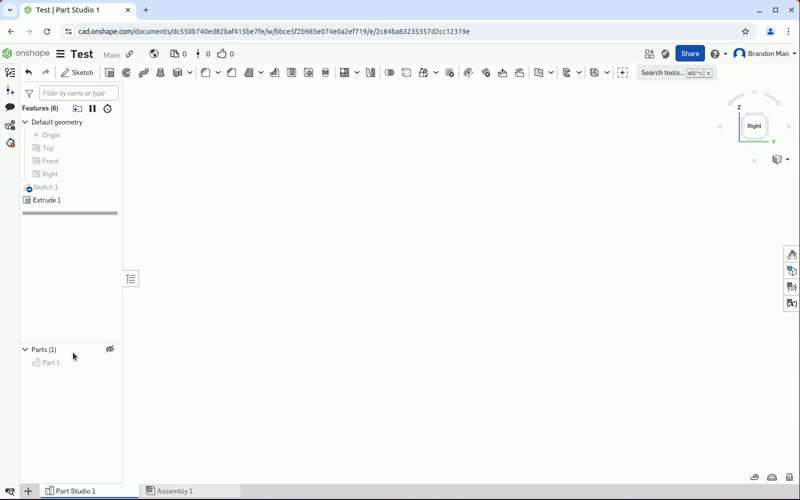
key(shift+y)
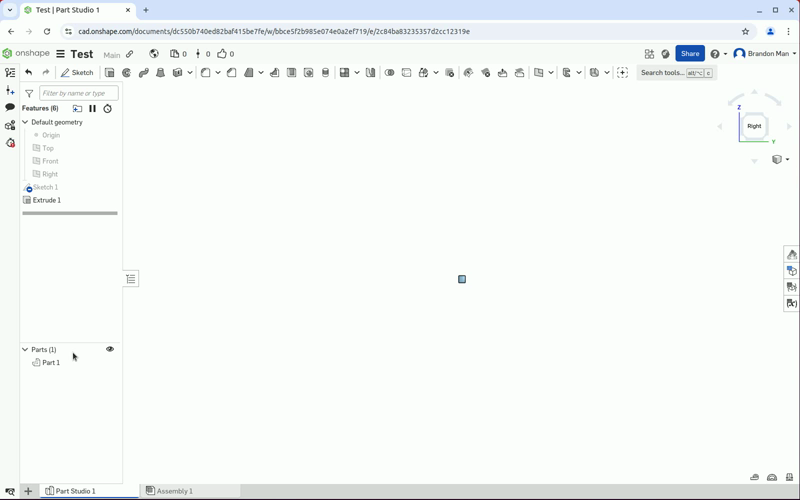
mouse_move(541, 75)
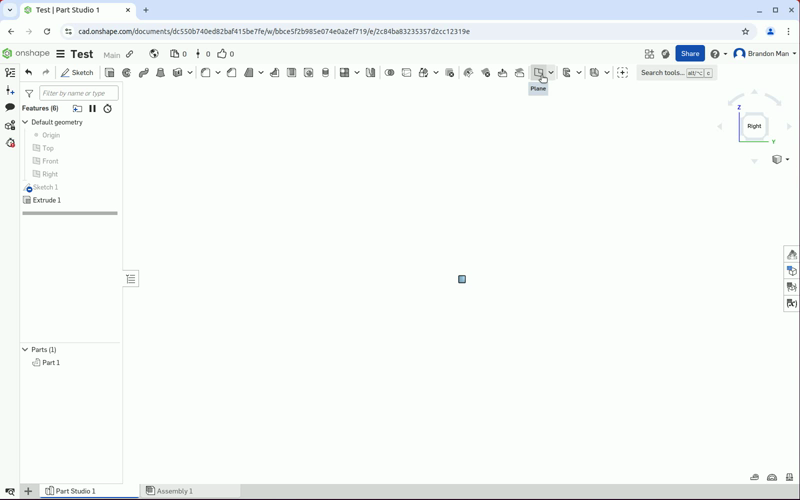
click(541, 75)
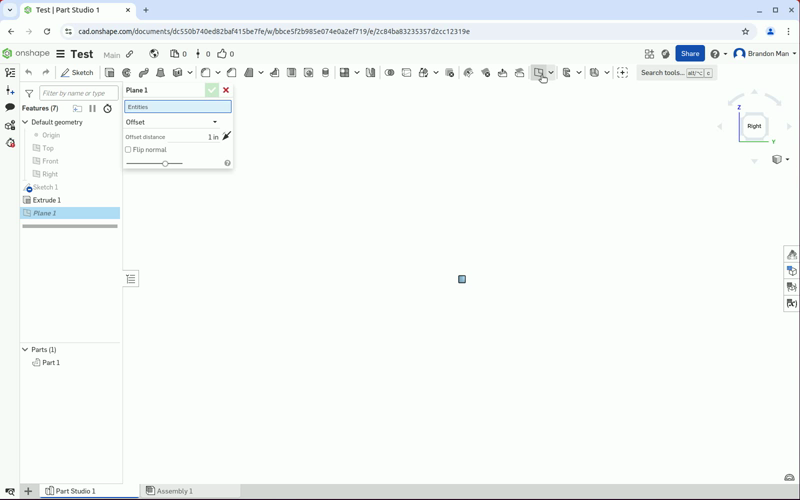
mouse_move(73, 176)
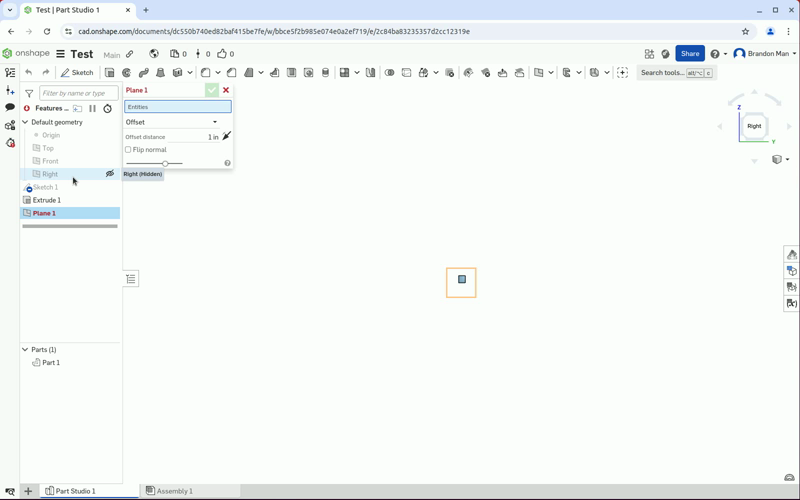
click(73, 176)
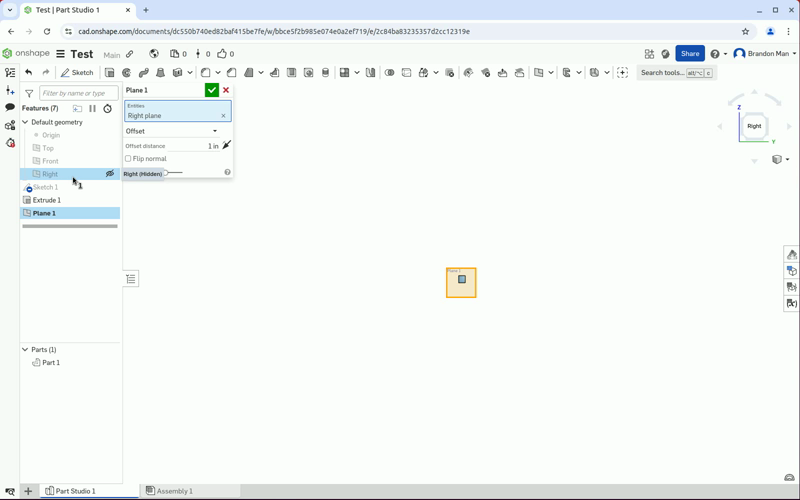
key(tab, 2)
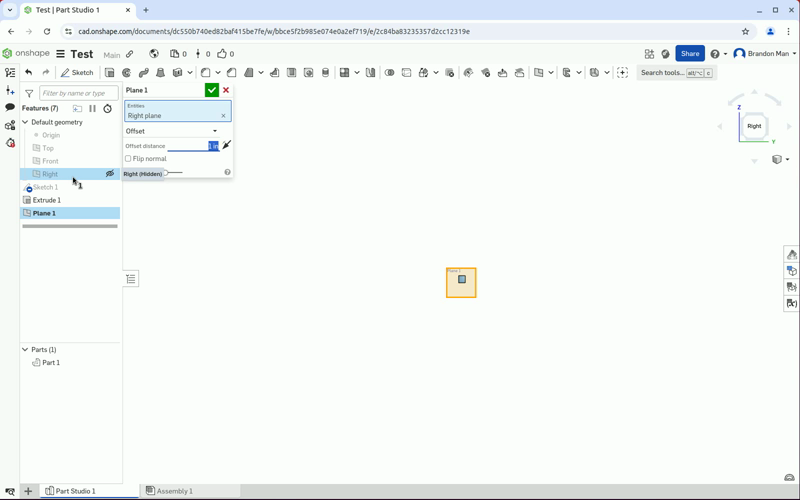
text(1.695)
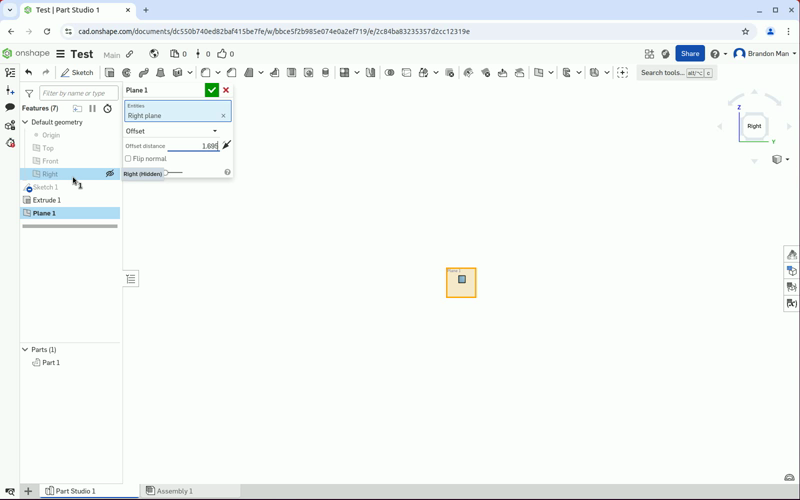
key(enter, 2)
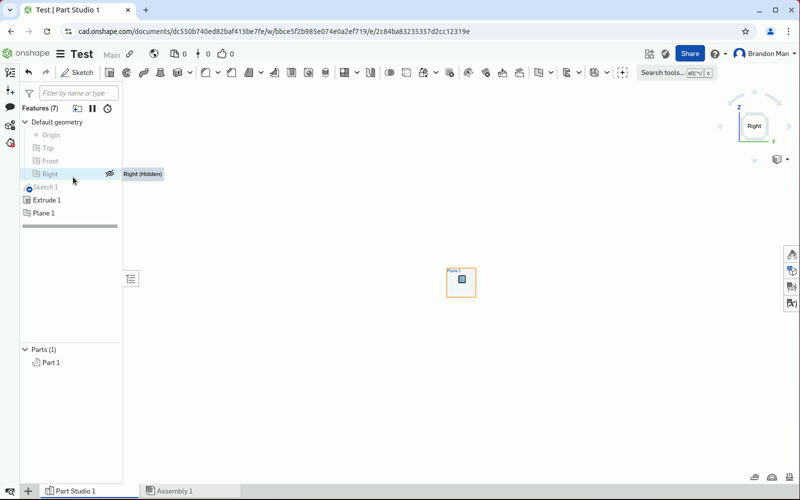
key(shift+s)
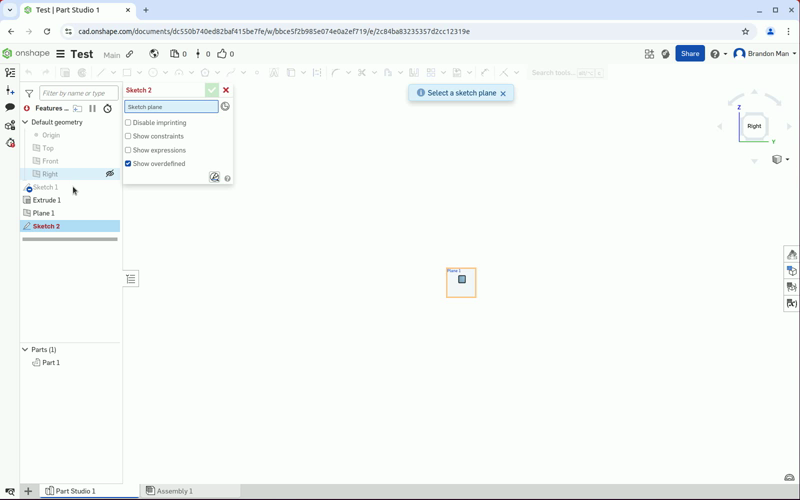
mouse_move(73, 215)
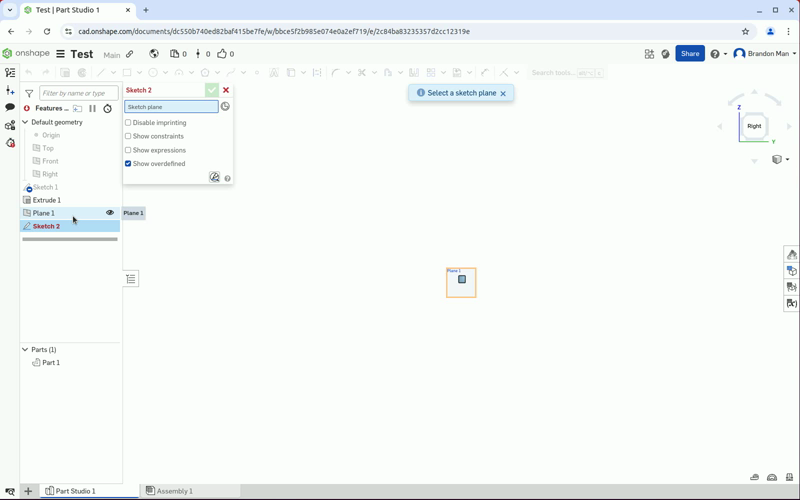
click(73, 215)
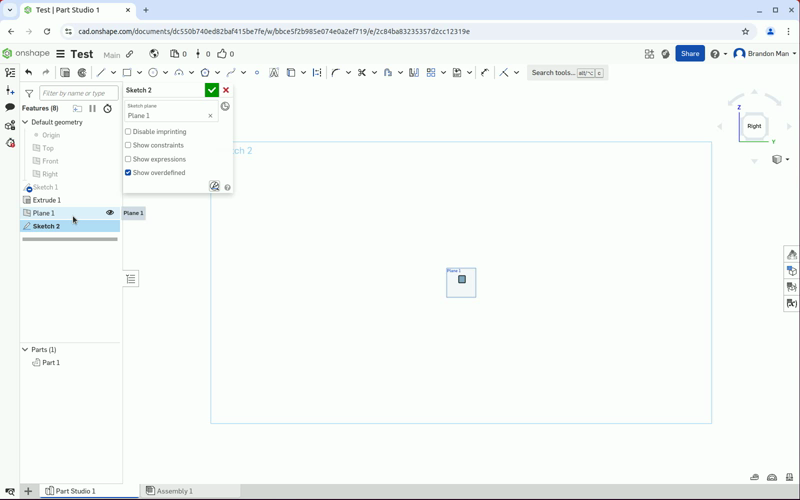
mouse_move(73, 352)
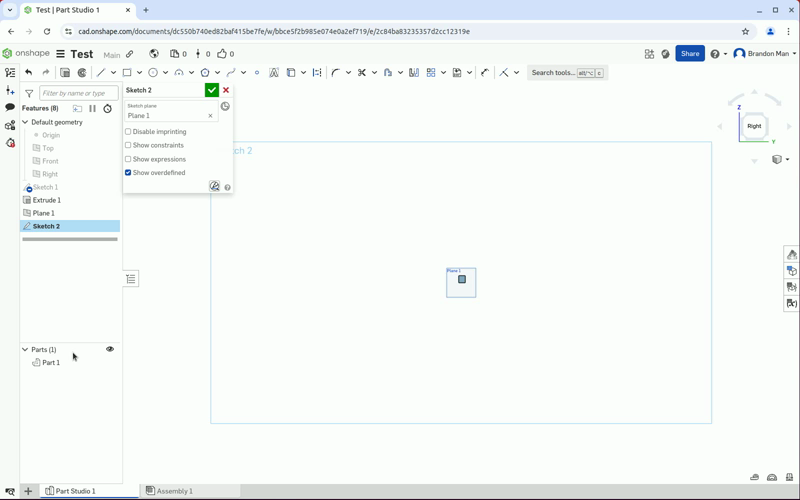
key(y)
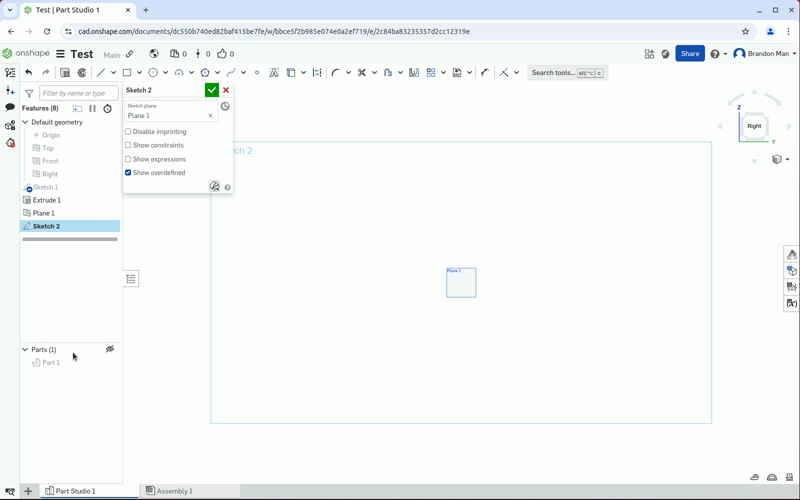
key(l)
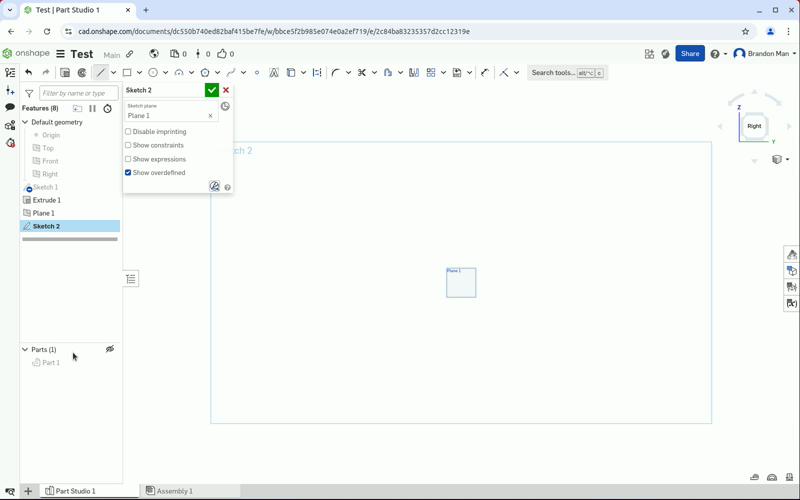
key_down(shift)
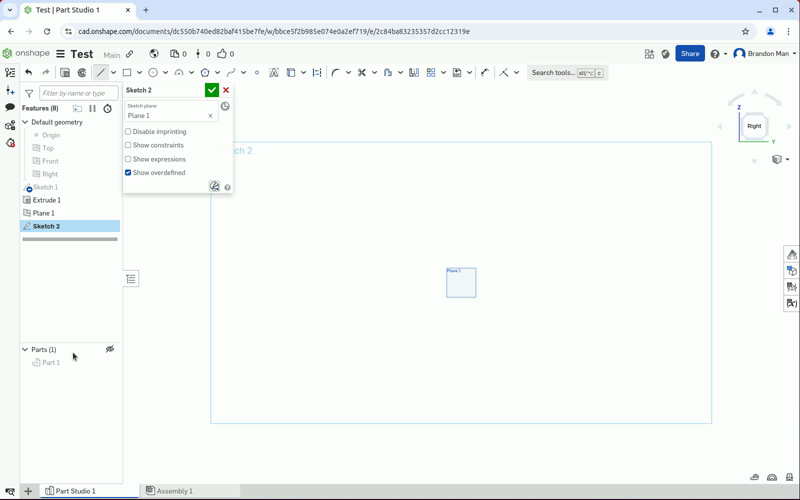
mouse_move(458, 282)
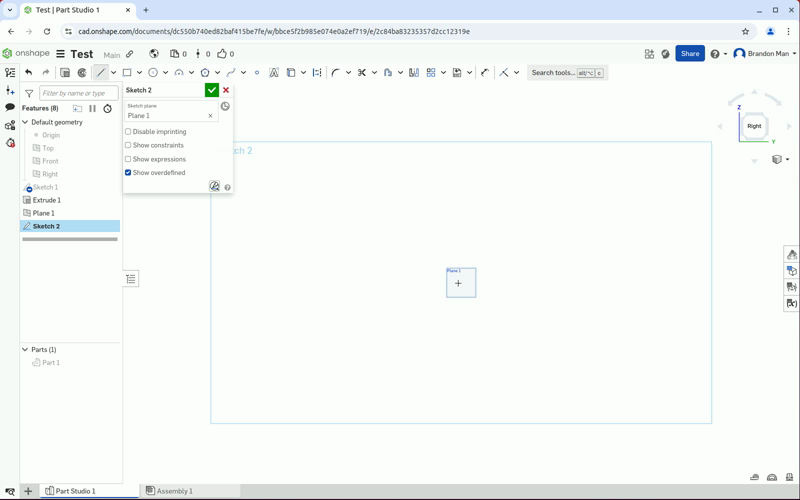
click(458, 282)
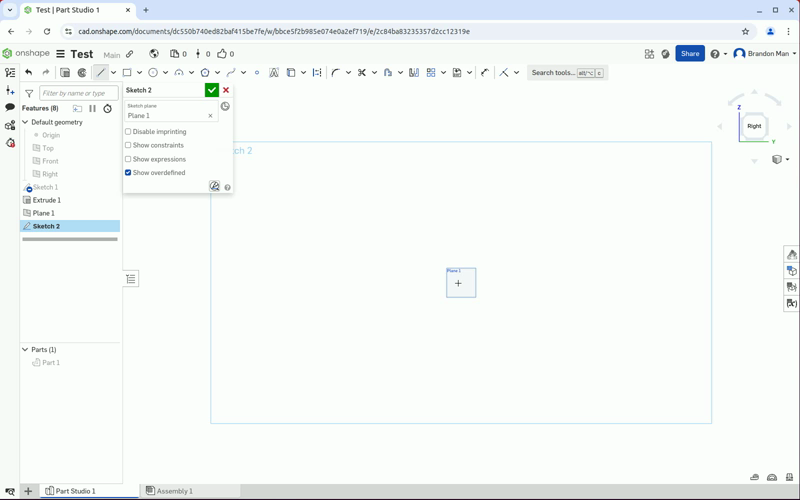
key_up(shift)
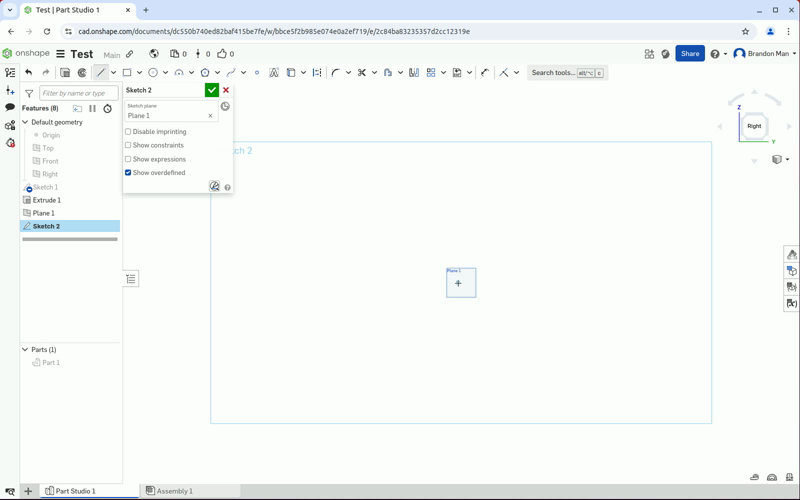
key_down(shift)
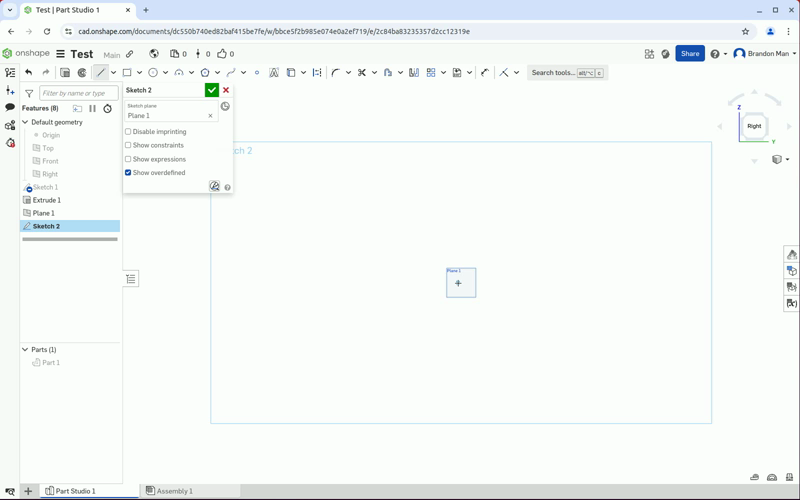
mouse_move(488, 282)
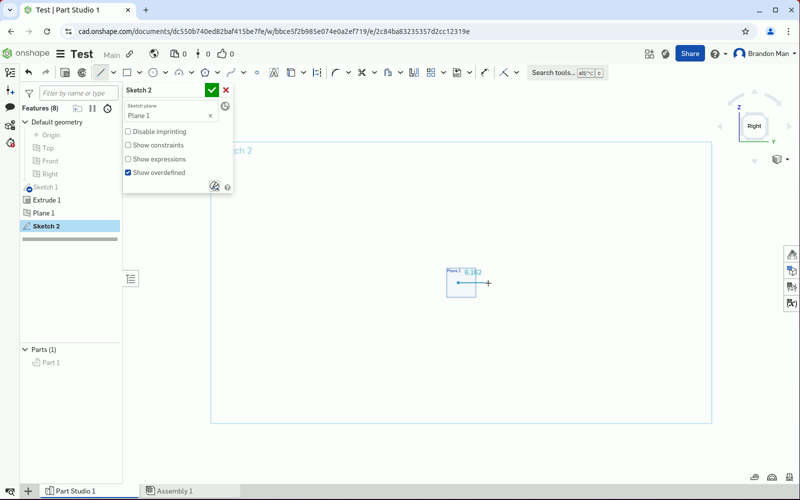
mouse_move(465, 282)
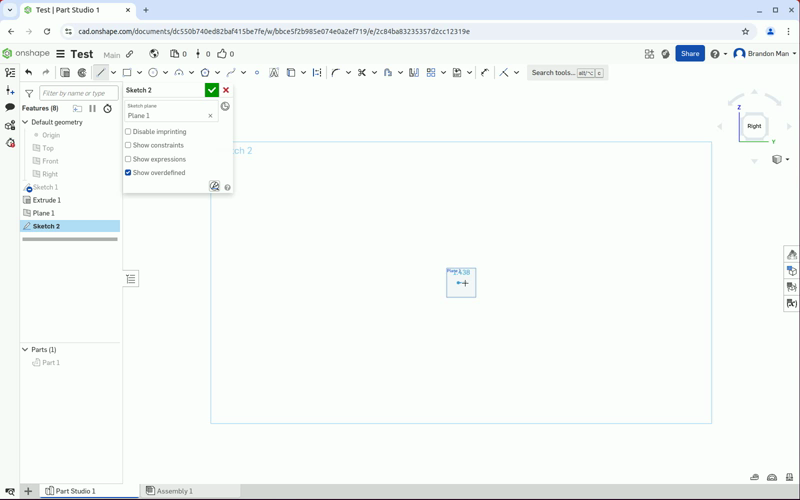
scroll(6)
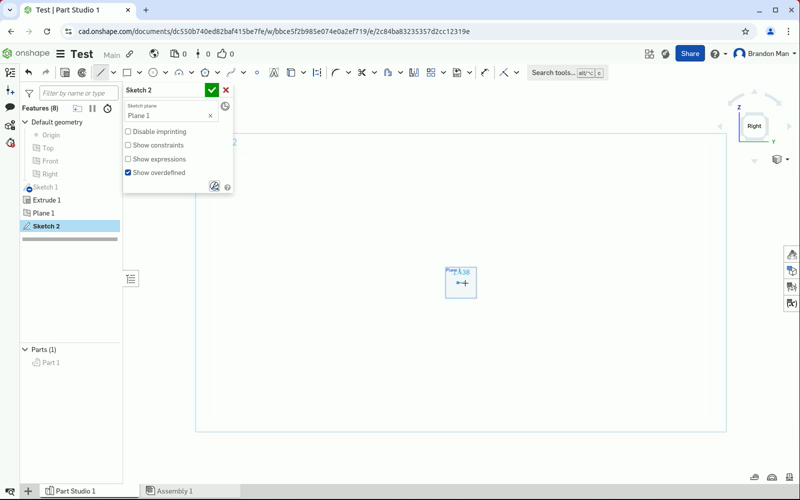
scroll(6)
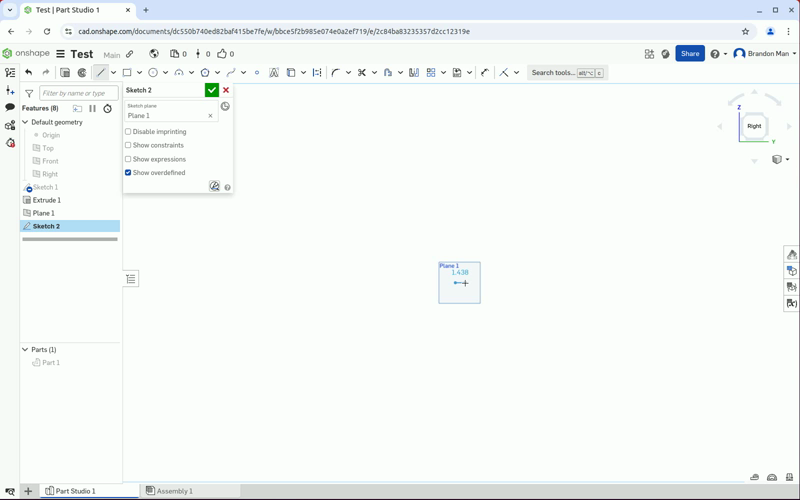
scroll(6)
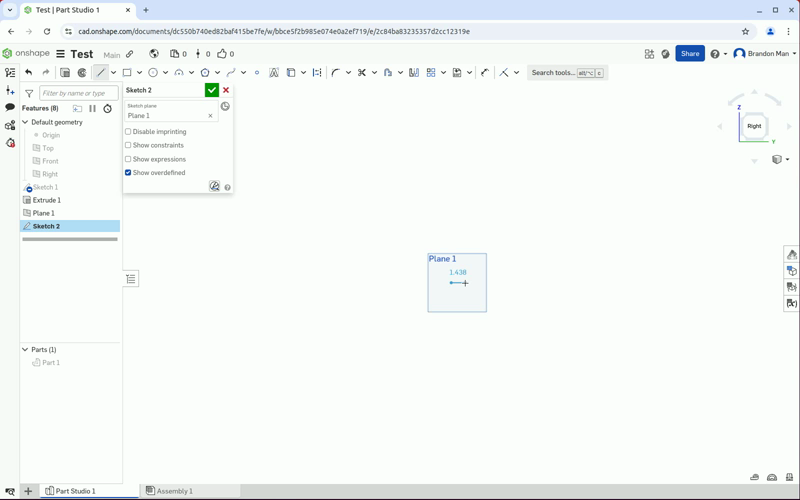
scroll(6)
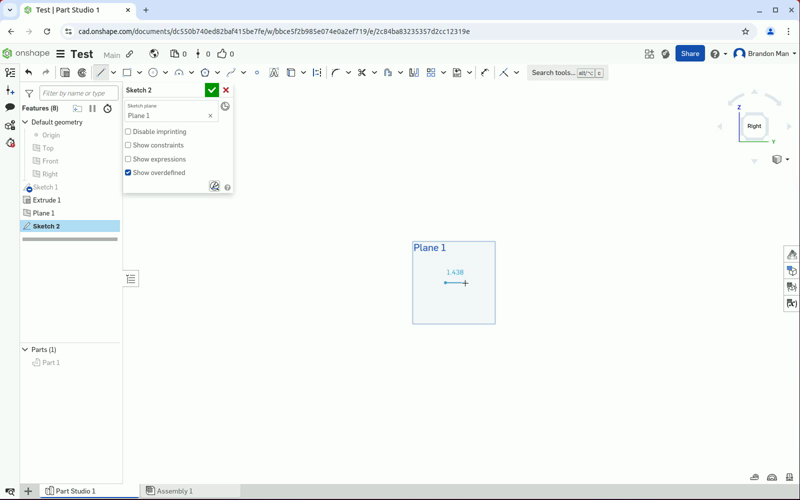
scroll(6)
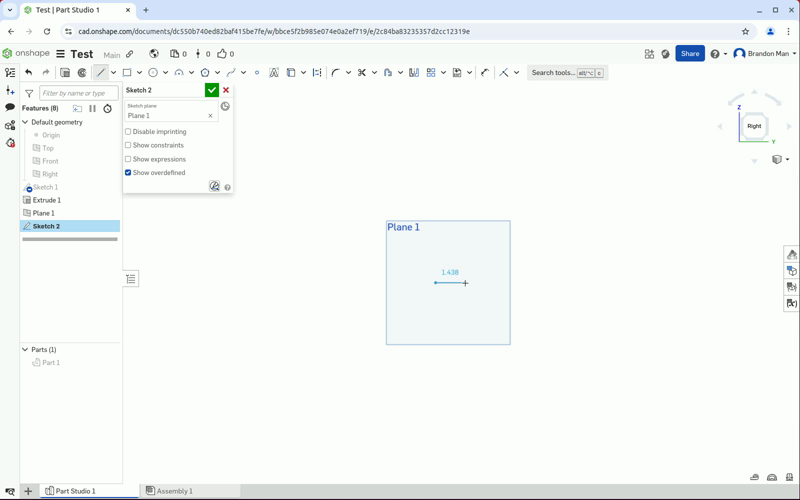
scroll(6)
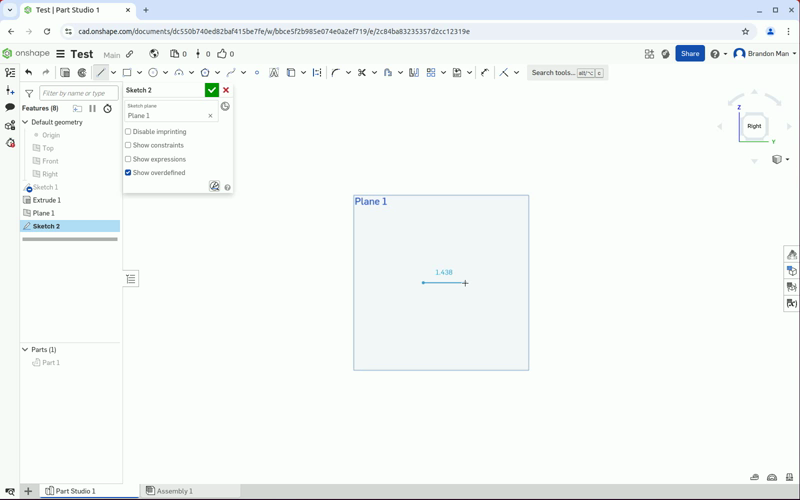
scroll(6)
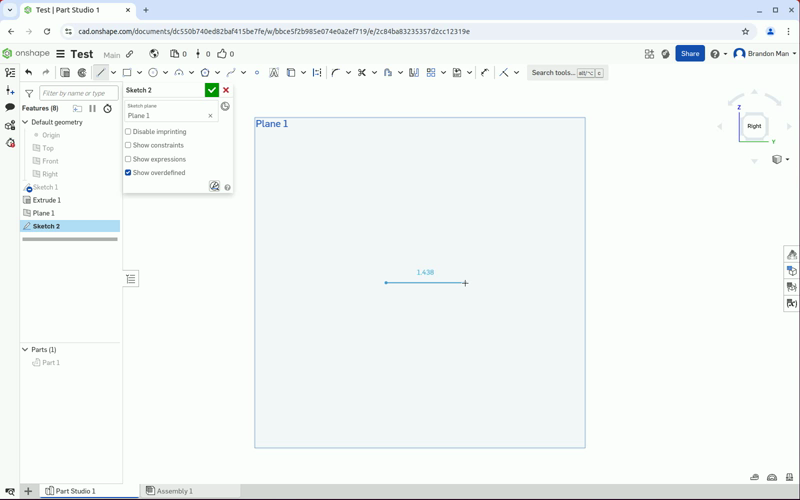
click(465, 282)
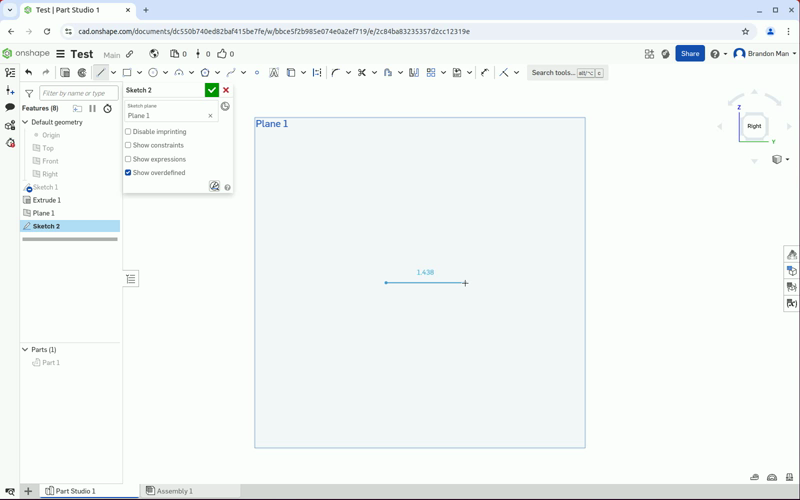
scroll(-6)
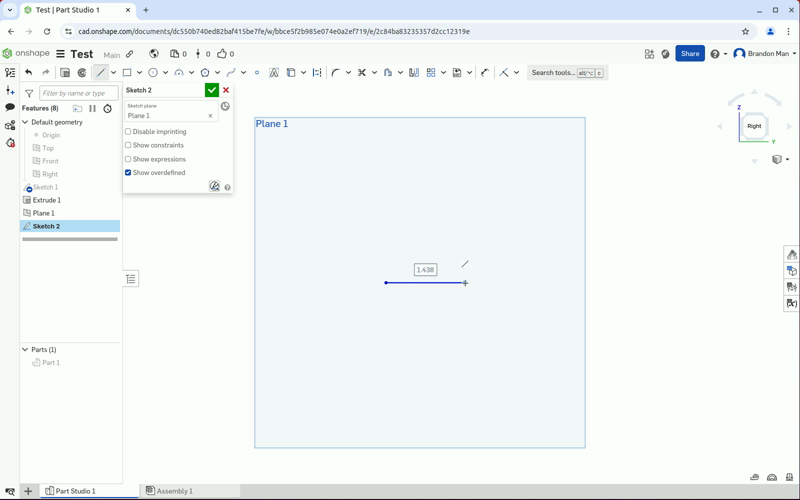
scroll(-6)
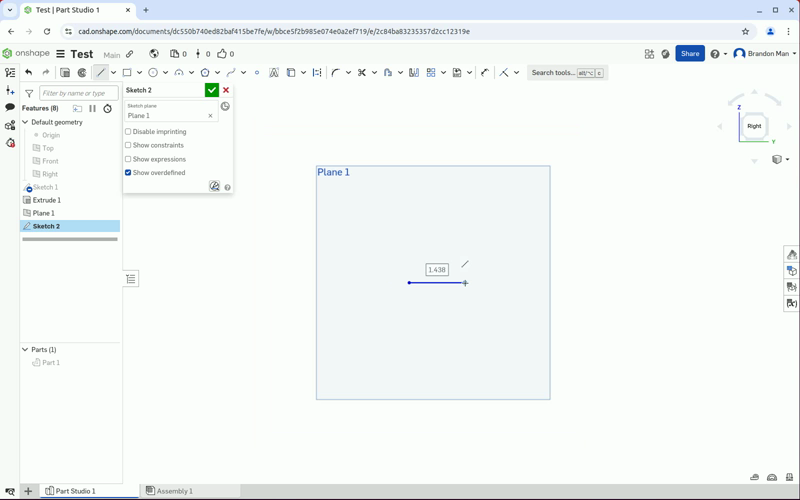
scroll(-6)
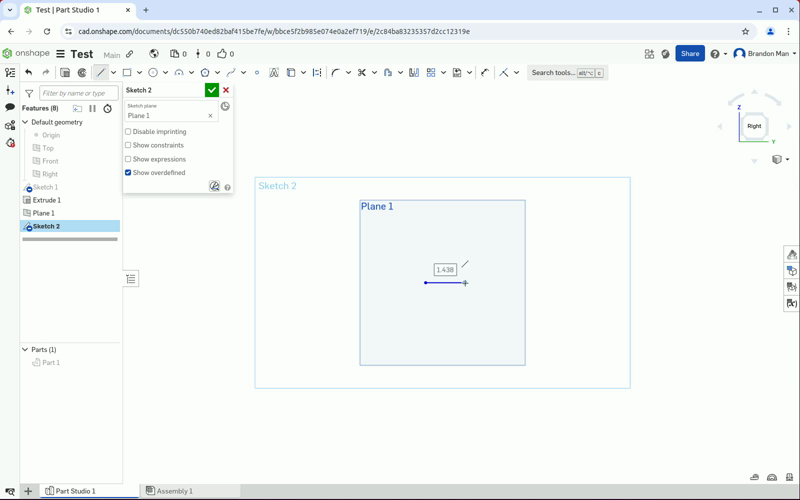
scroll(-6)
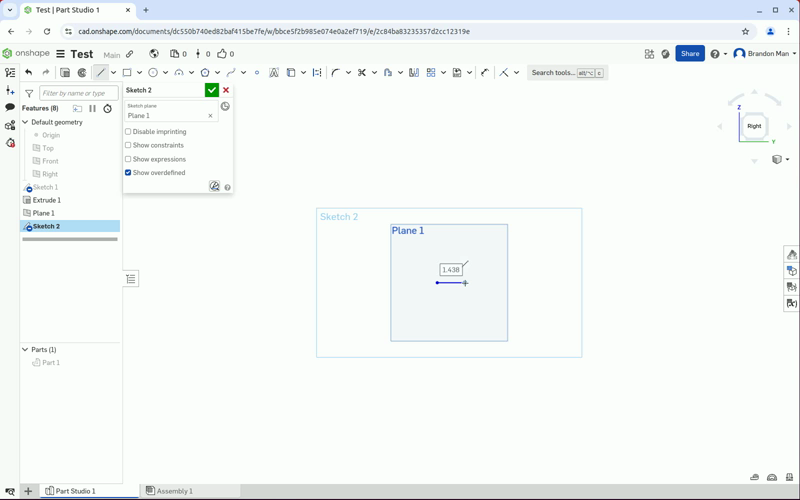
scroll(-6)
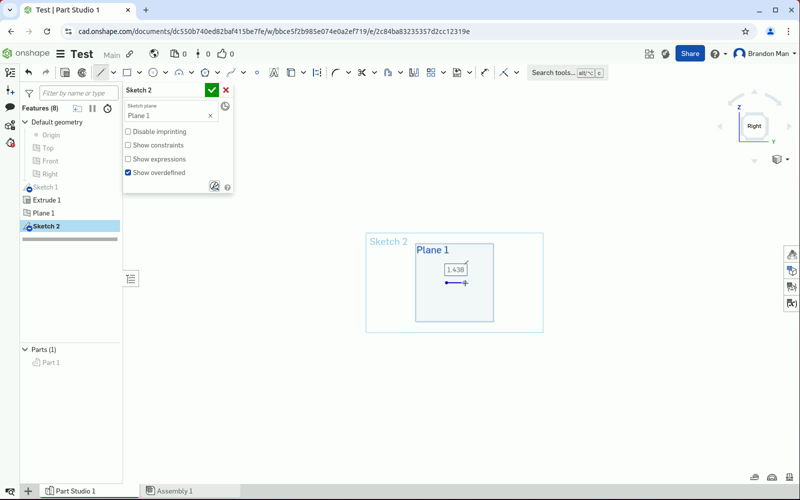
scroll(-6)
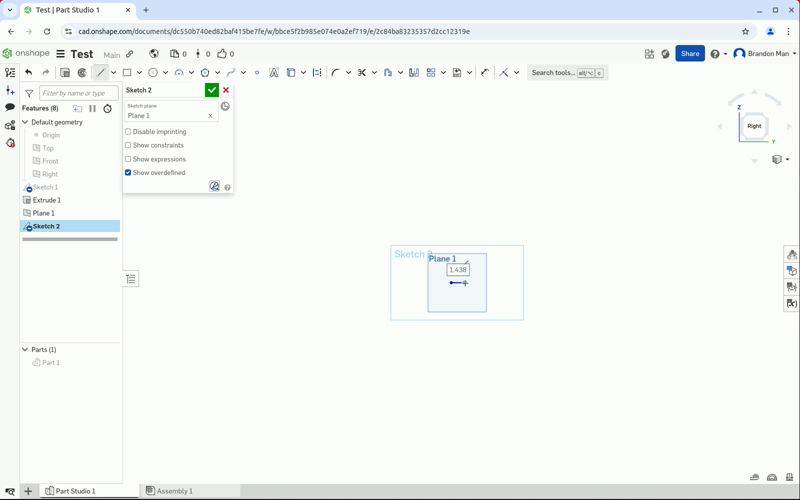
scroll(-6)
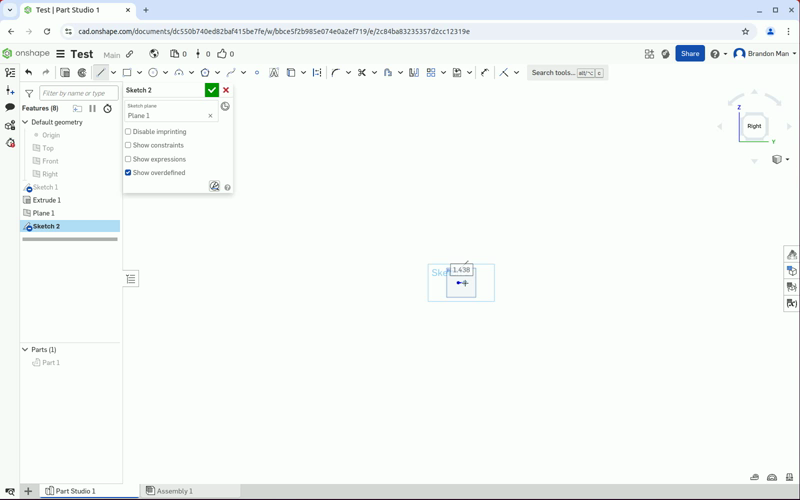
key_up(shift)
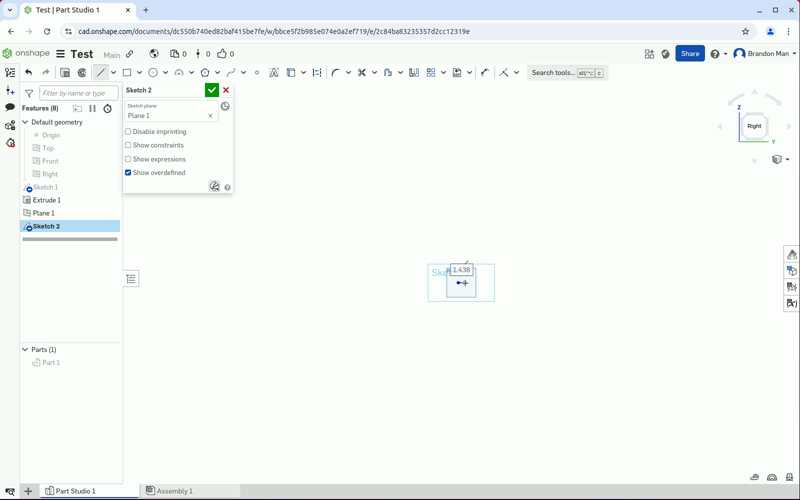
key_down(shift)
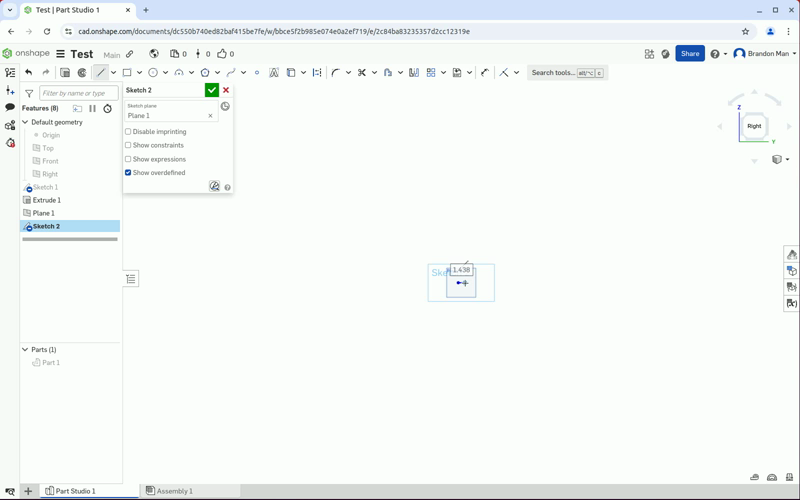
mouse_move(495, 282)
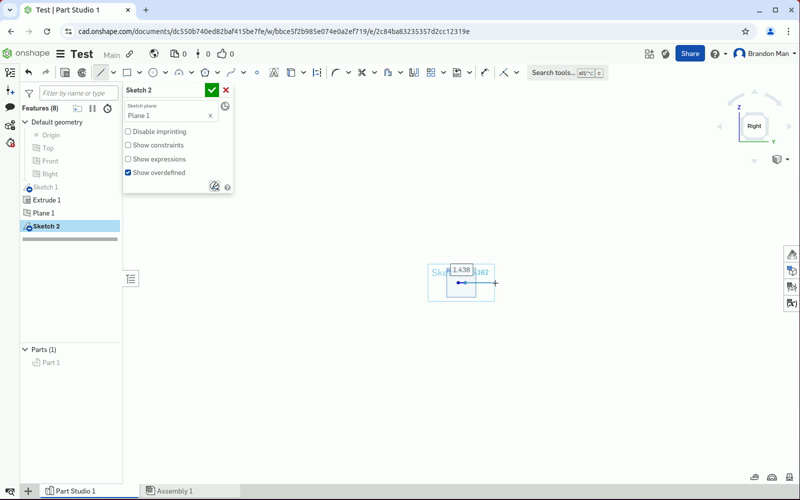
mouse_move(465, 276)
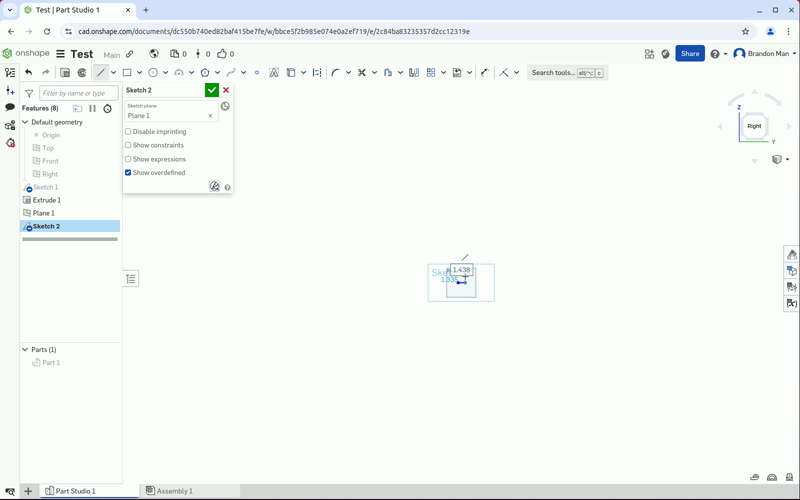
scroll(6)
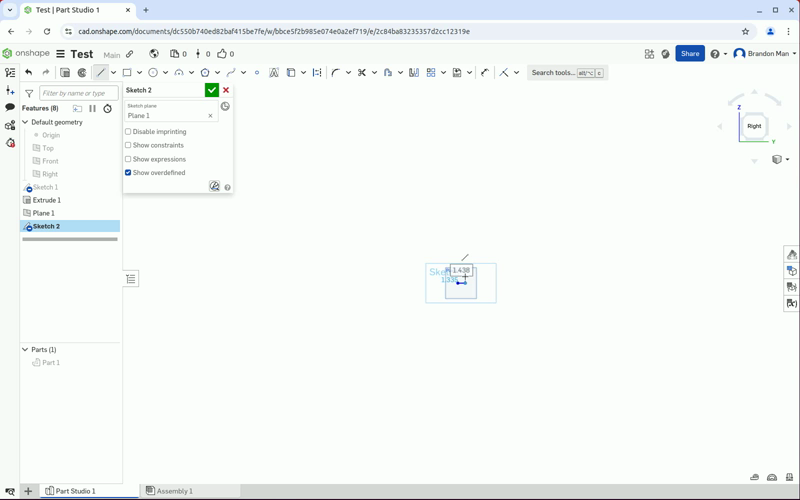
scroll(6)
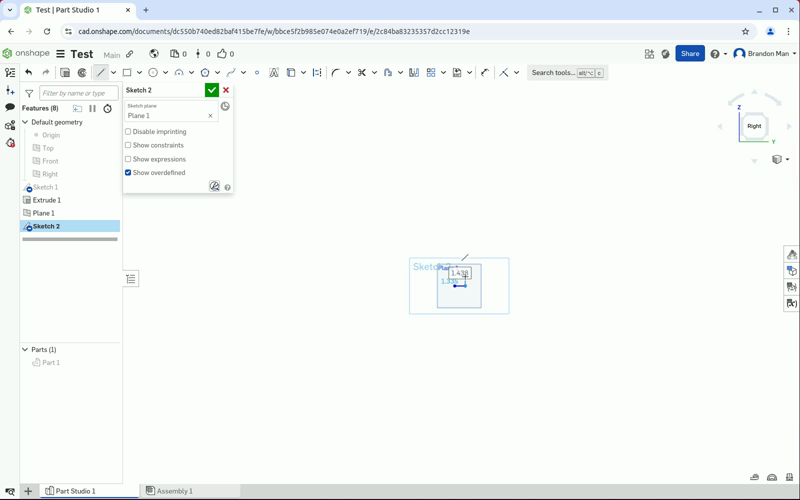
scroll(6)
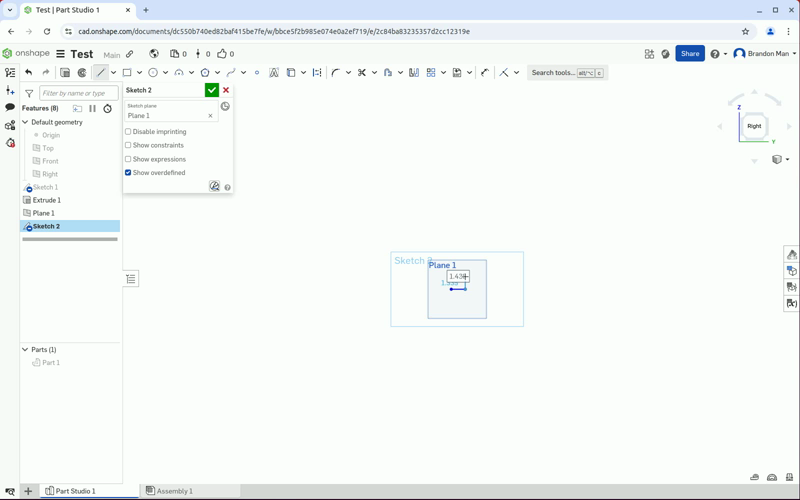
scroll(6)
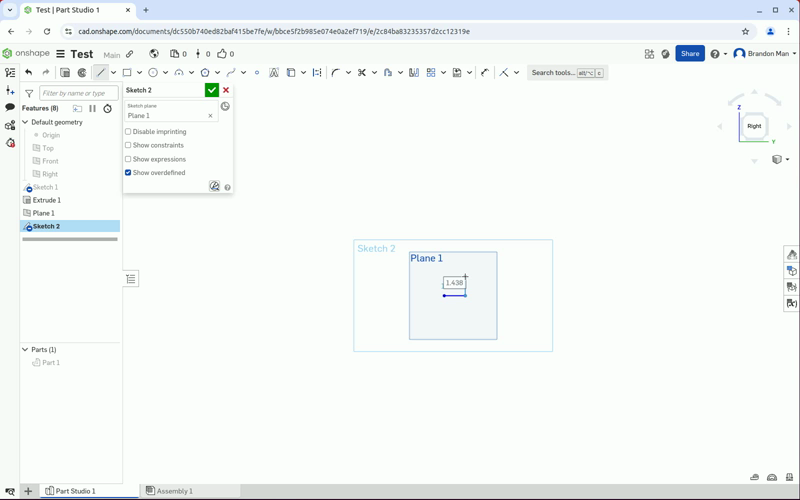
scroll(6)
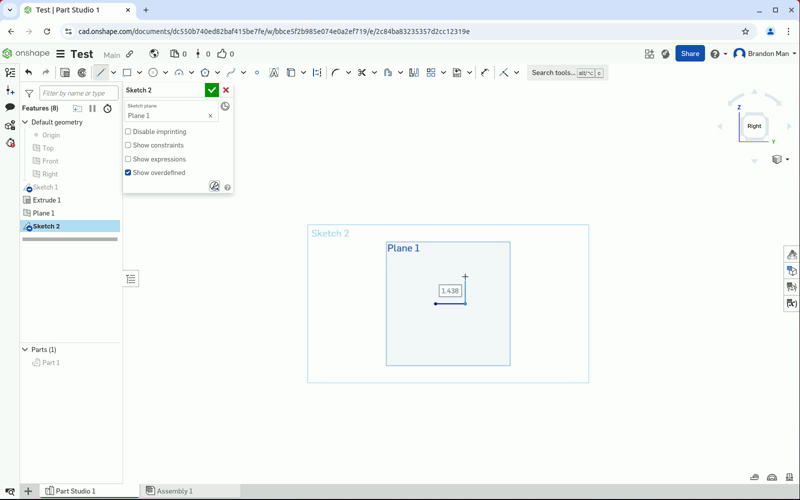
scroll(6)
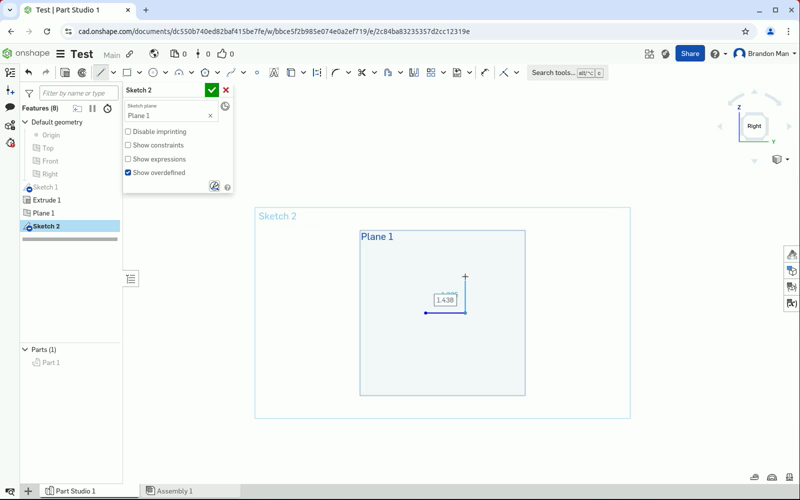
scroll(6)
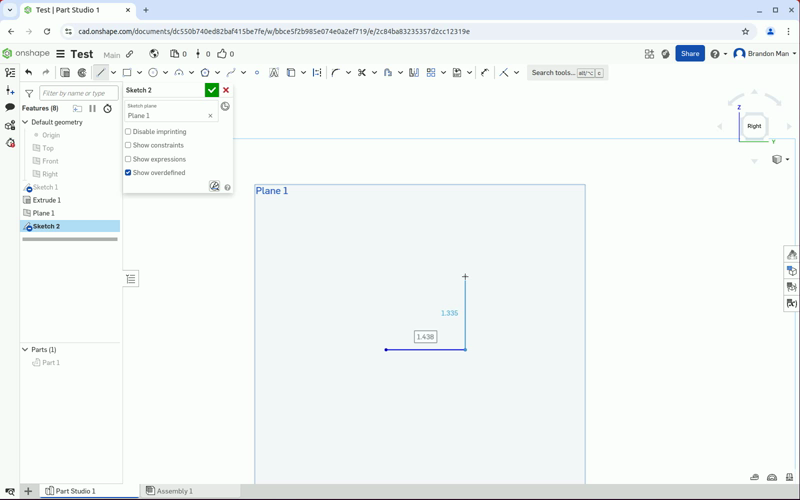
click(465, 276)
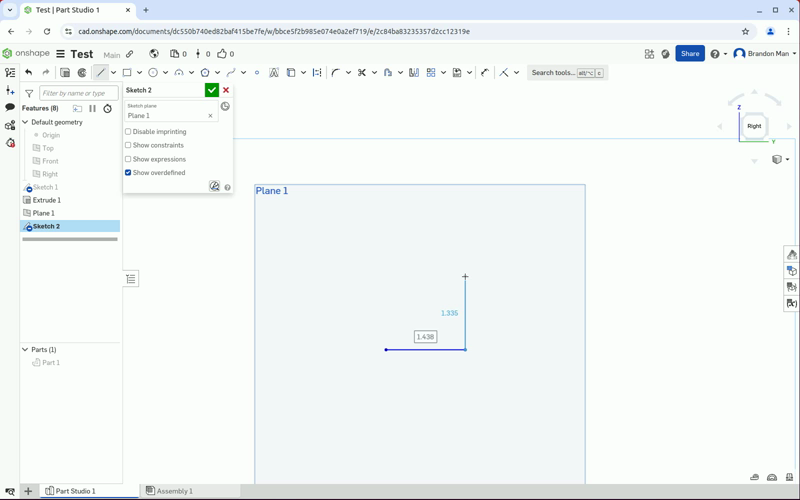
scroll(-6)
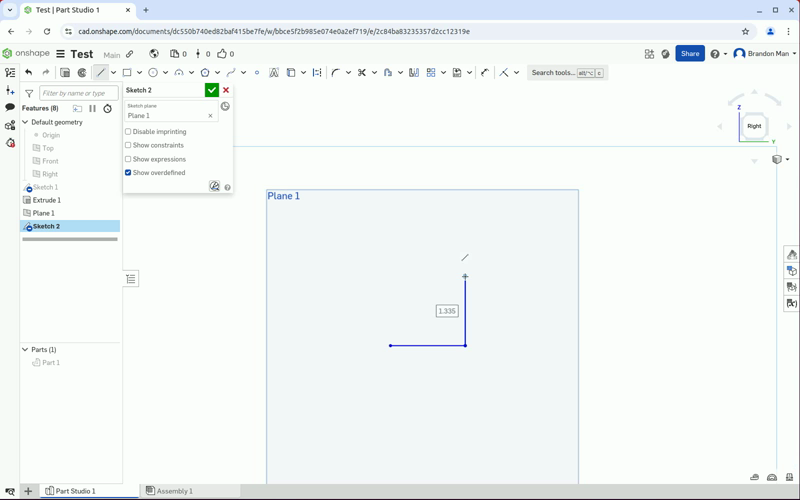
scroll(-6)
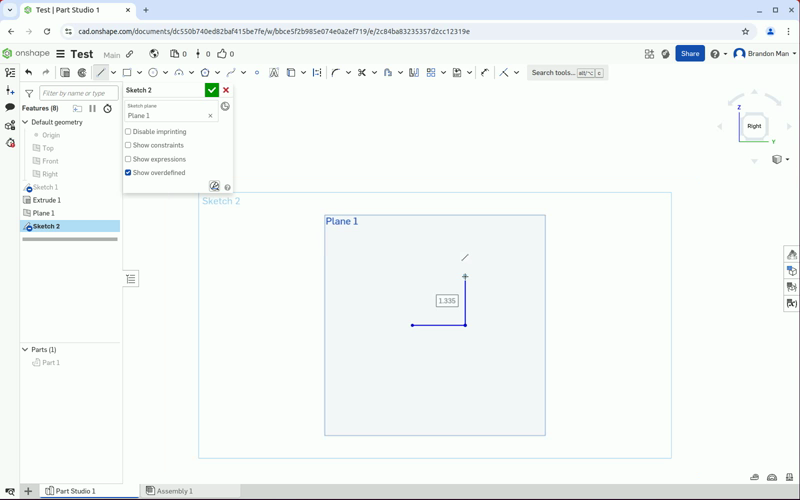
scroll(-6)
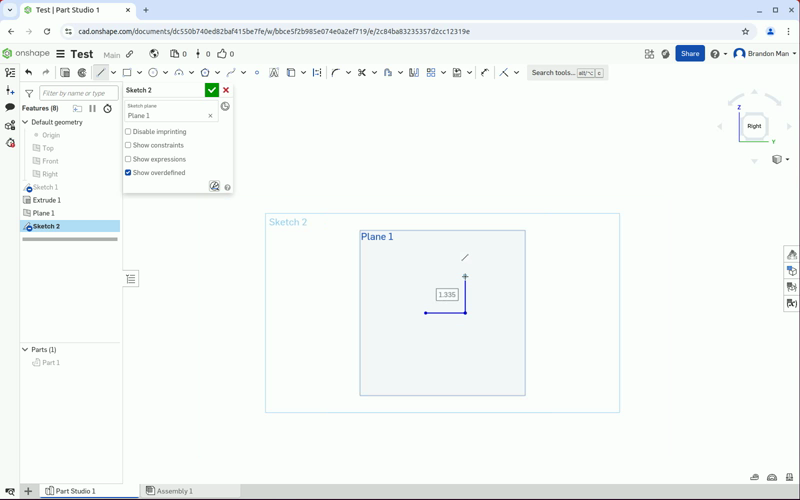
scroll(-6)
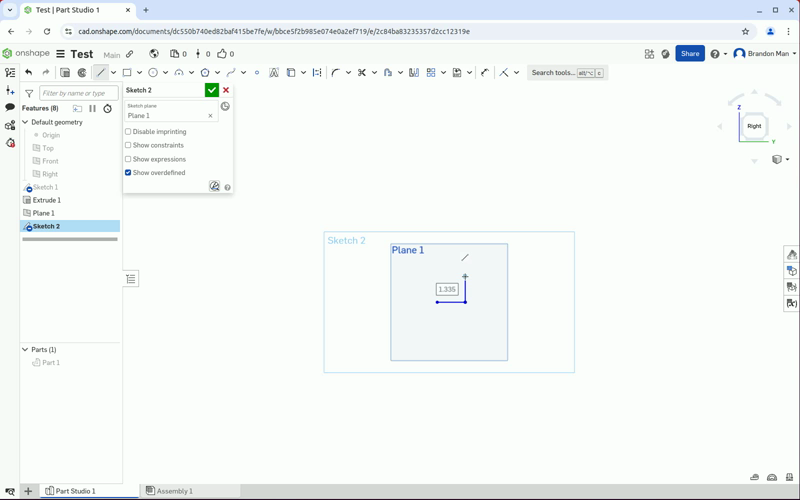
scroll(-6)
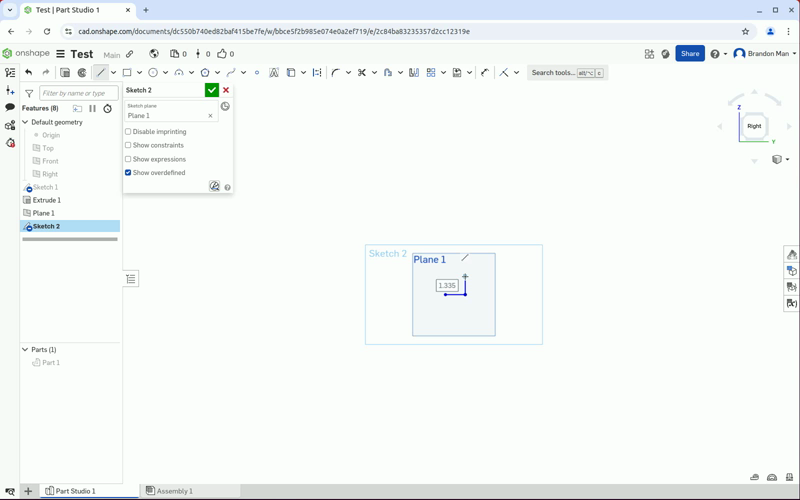
scroll(-6)
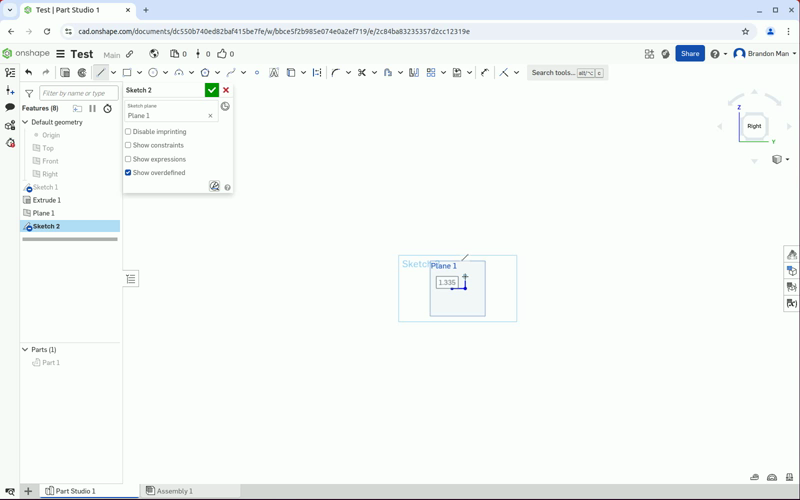
scroll(-6)
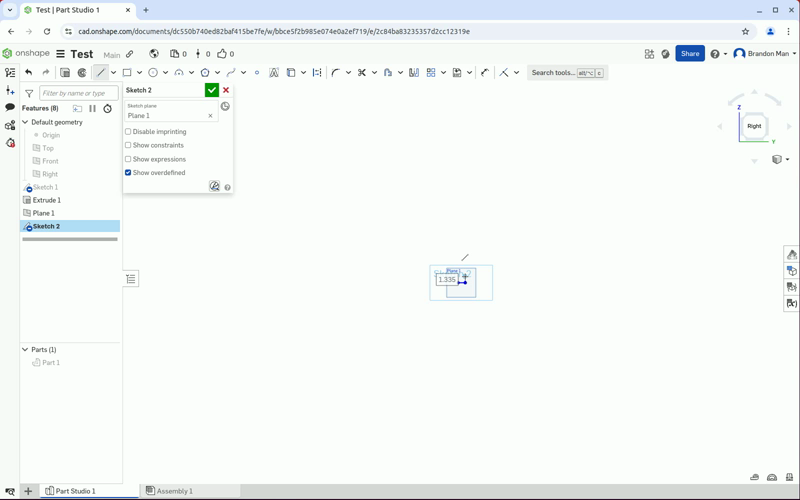
key_up(shift)
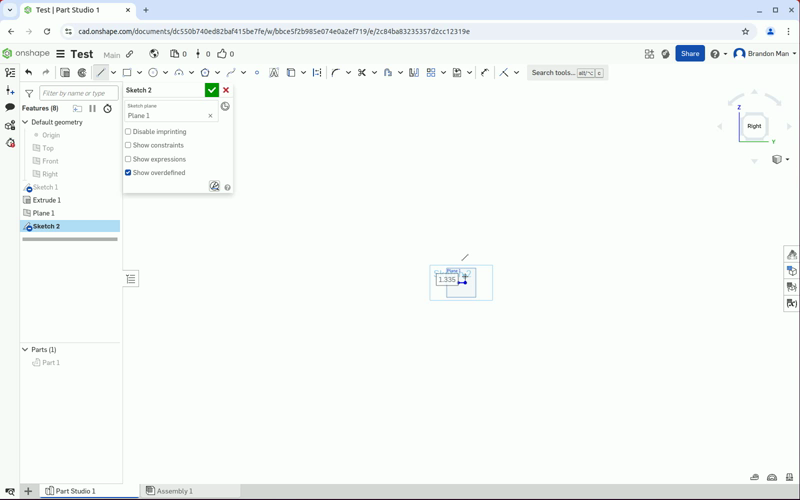
key_down(shift)
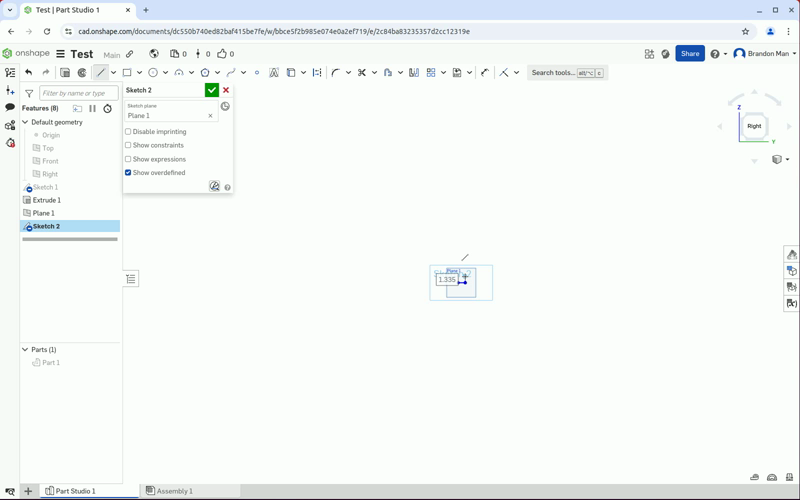
mouse_move(495, 276)
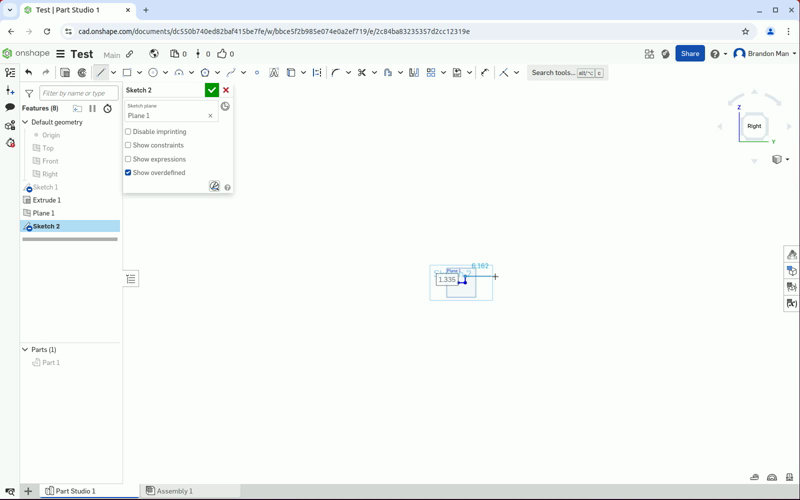
mouse_move(458, 276)
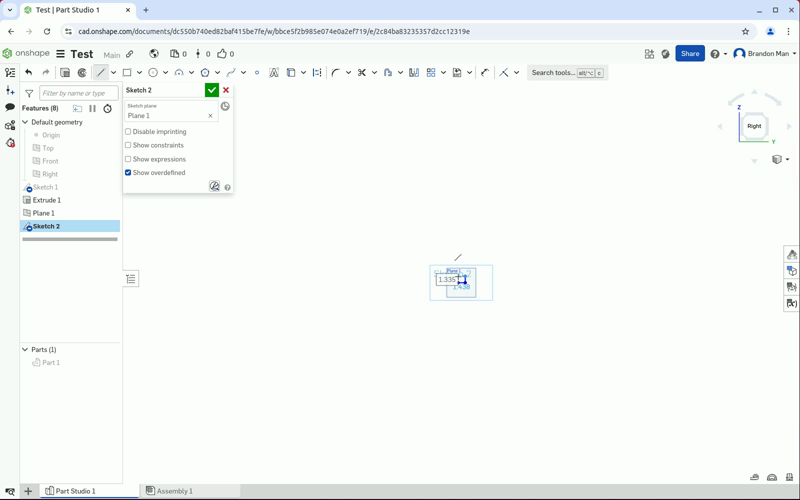
scroll(6)
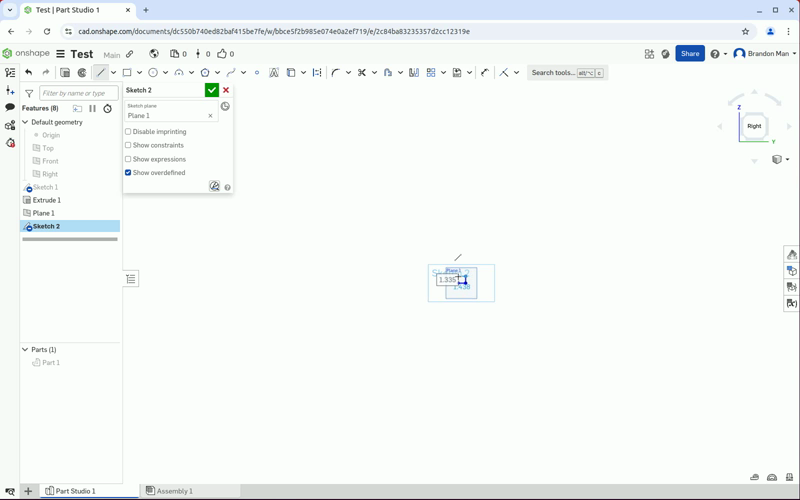
scroll(6)
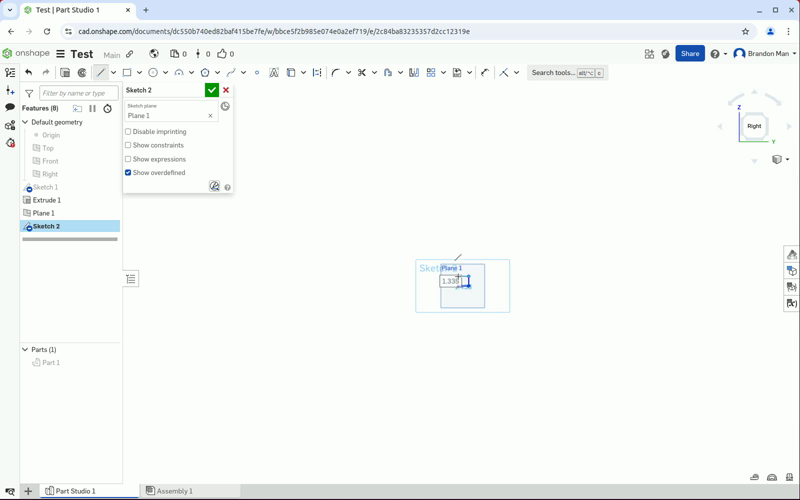
scroll(6)
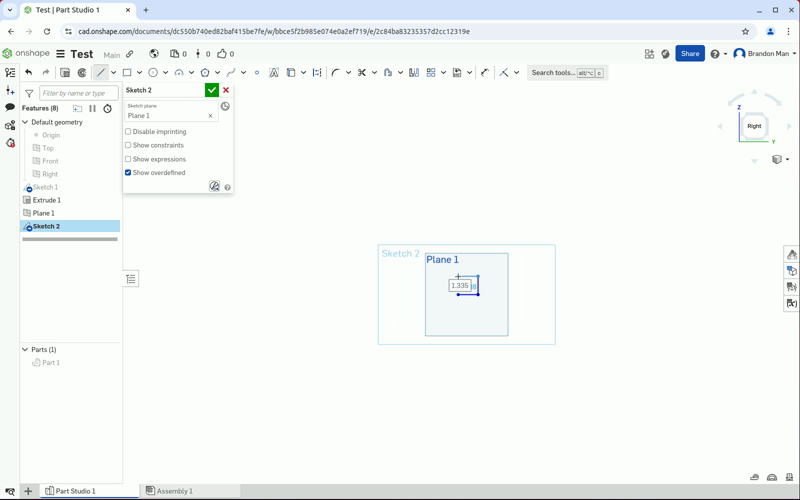
scroll(6)
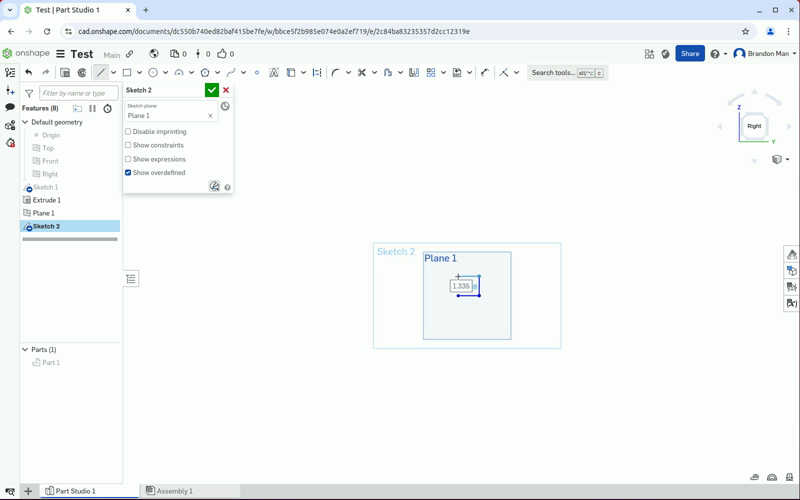
scroll(6)
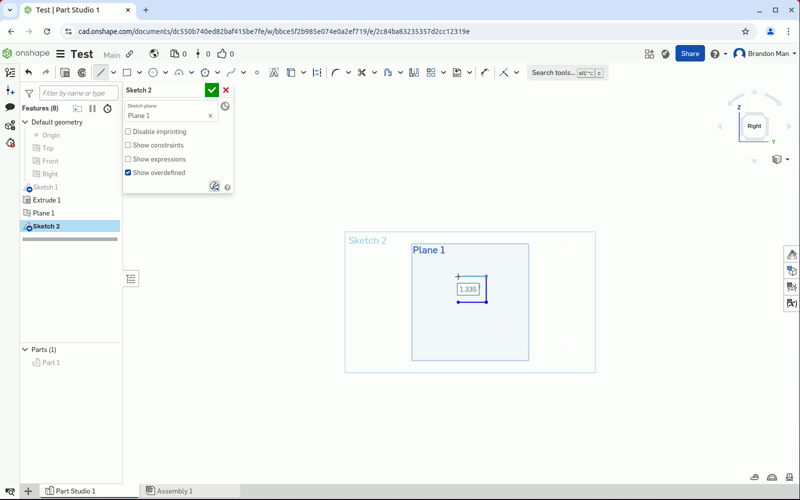
scroll(6)
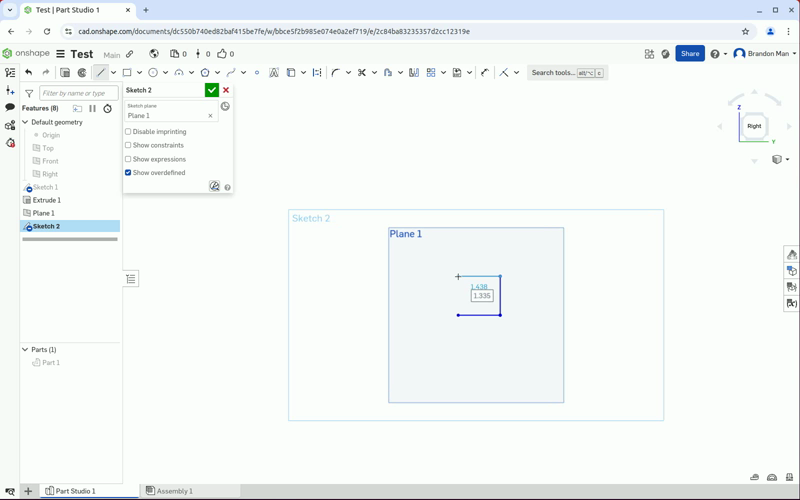
scroll(6)
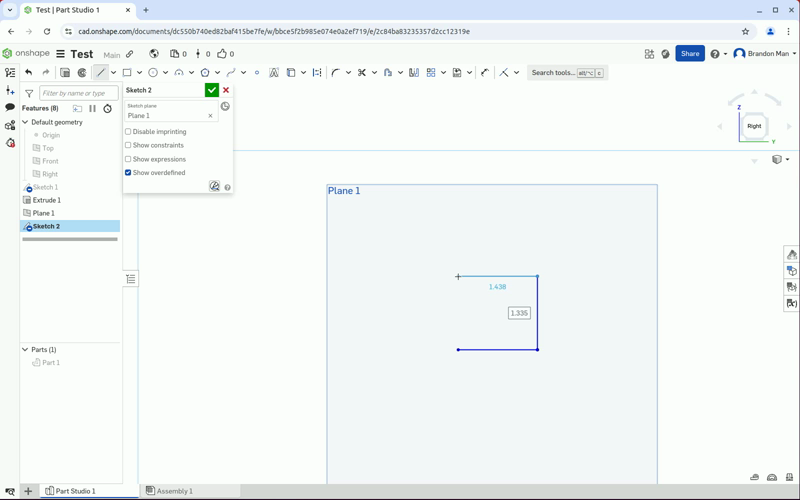
click(458, 276)
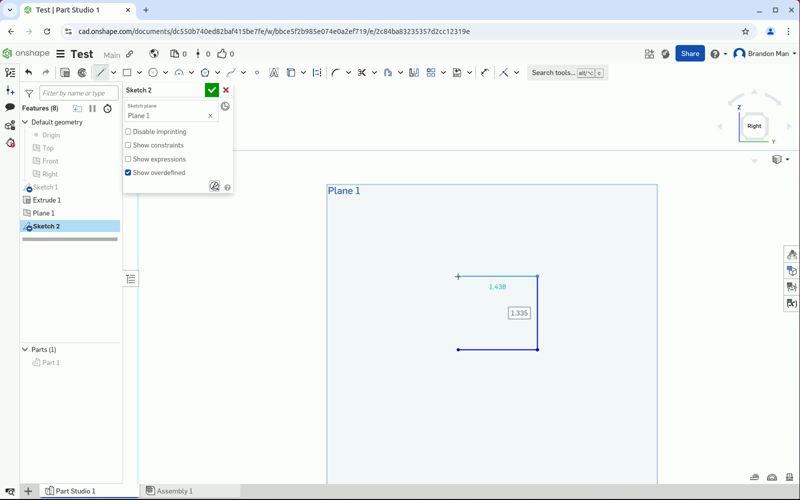
scroll(-6)
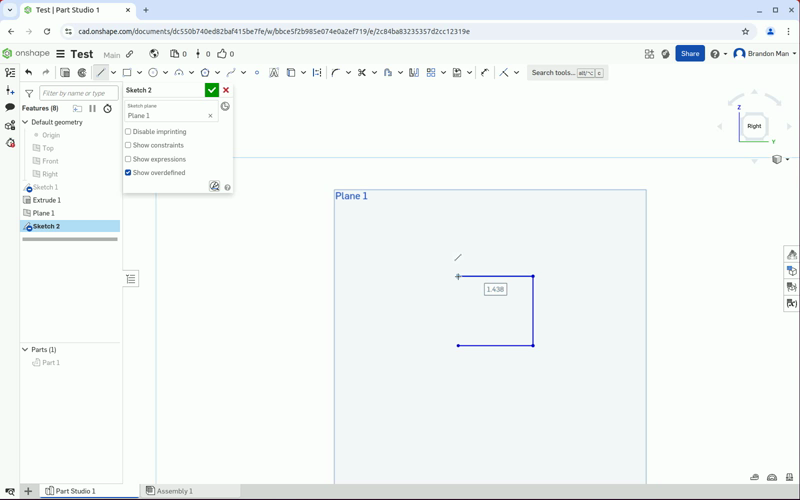
scroll(-6)
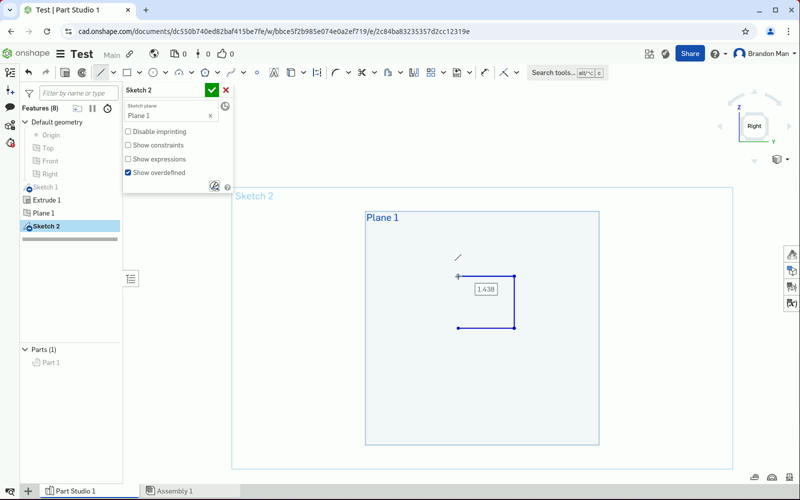
scroll(-6)
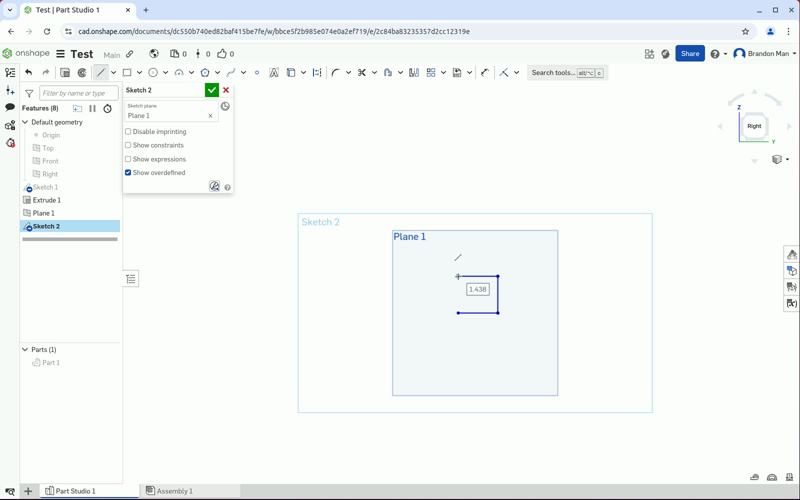
scroll(-6)
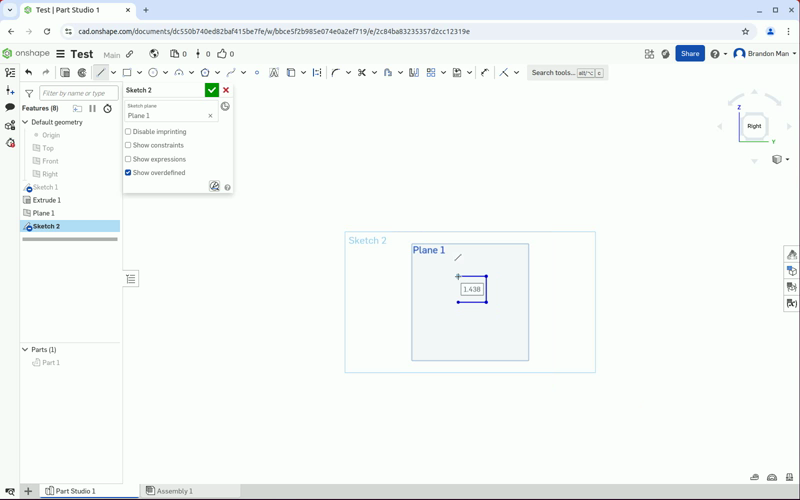
scroll(-6)
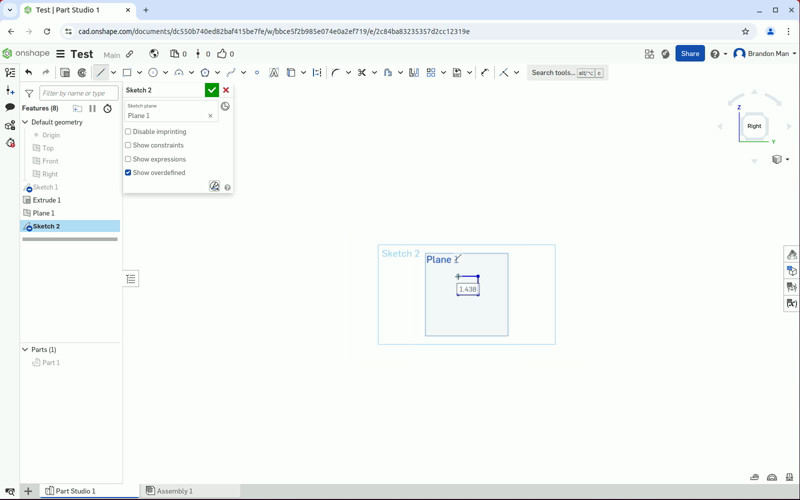
scroll(-6)
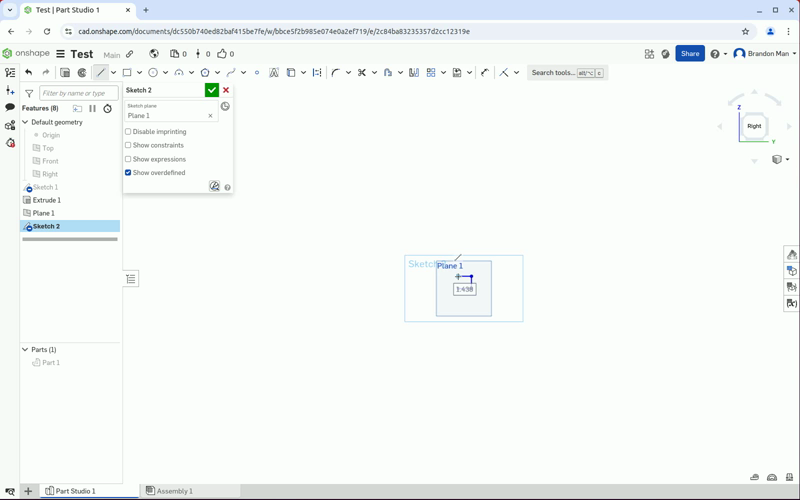
scroll(-6)
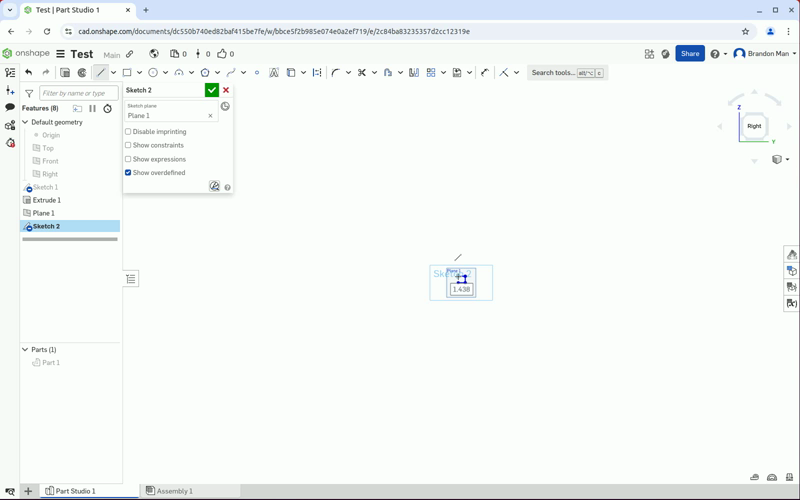
key_up(shift)
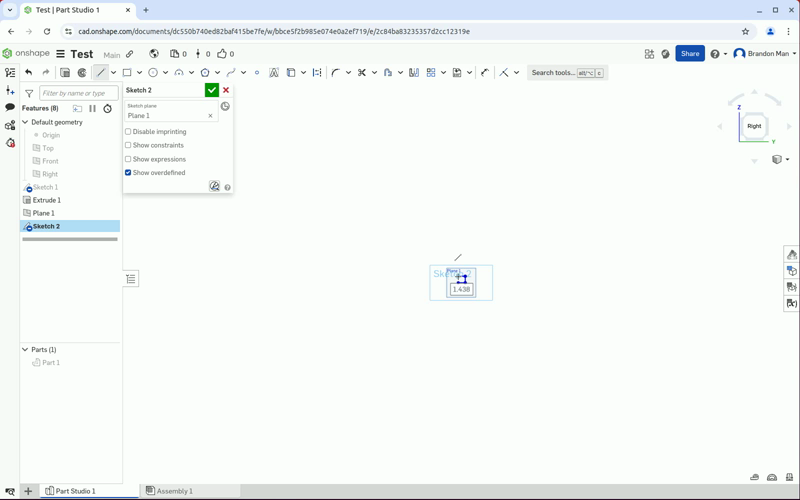
mouse_move(488, 276)
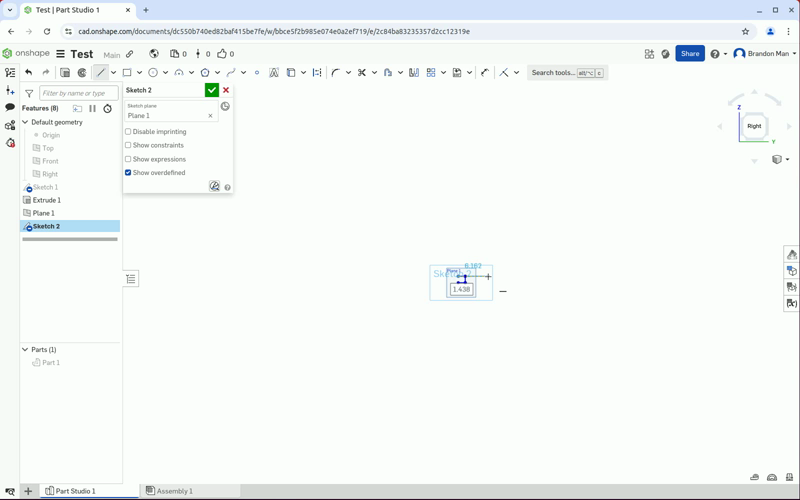
key_down(shift)
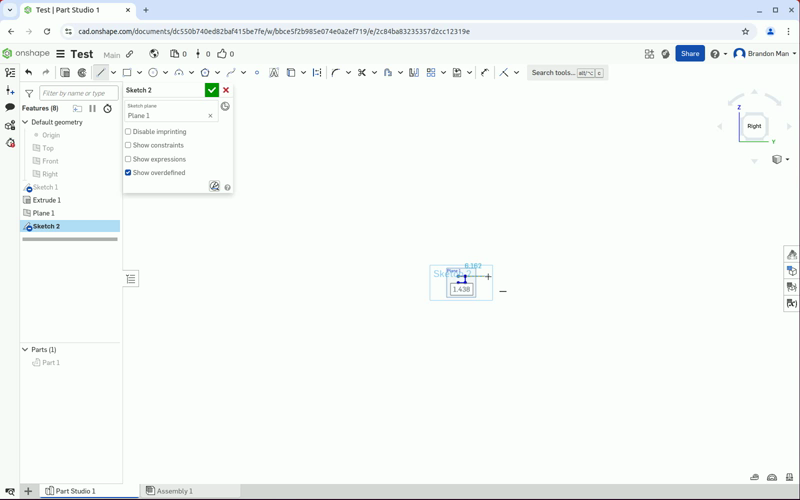
mouse_move(458, 282)
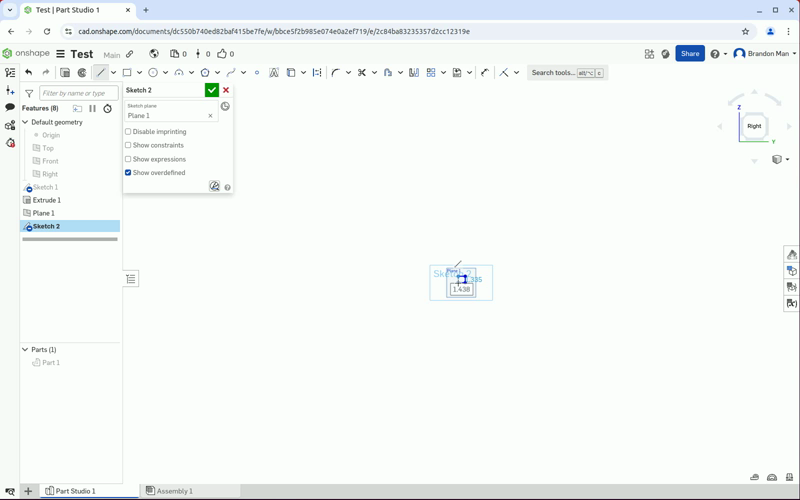
scroll(6)
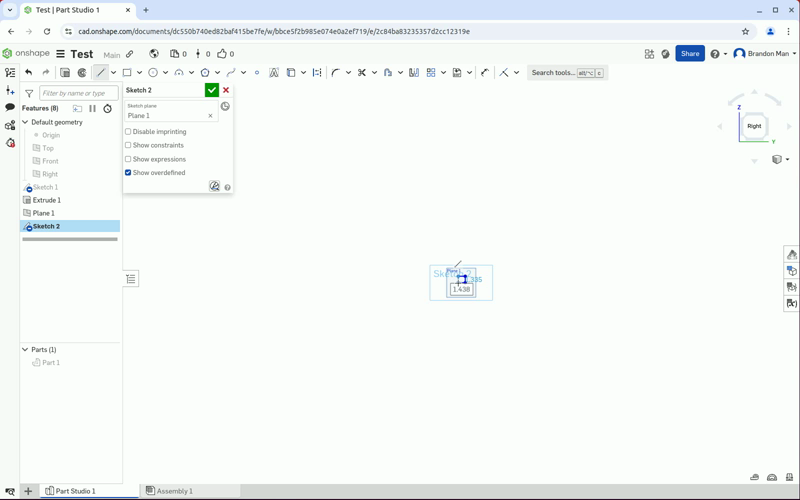
scroll(6)
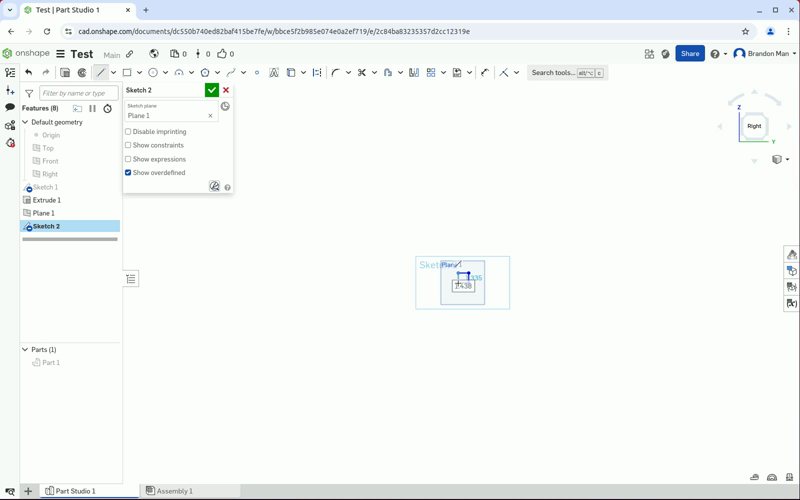
scroll(6)
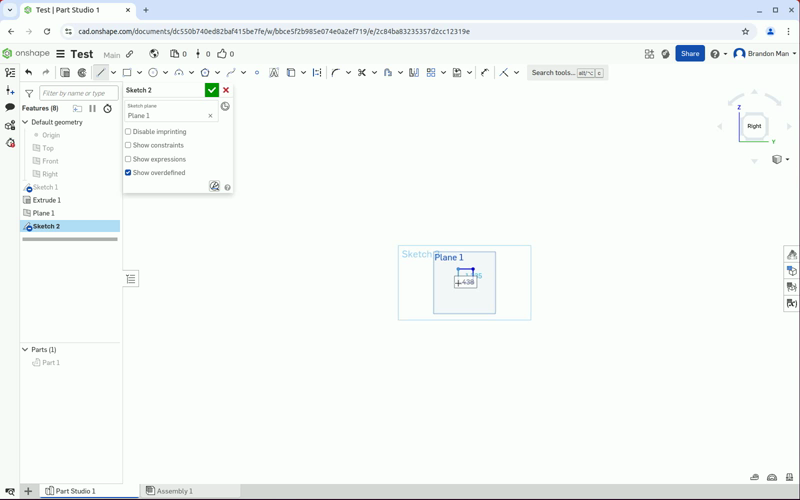
scroll(6)
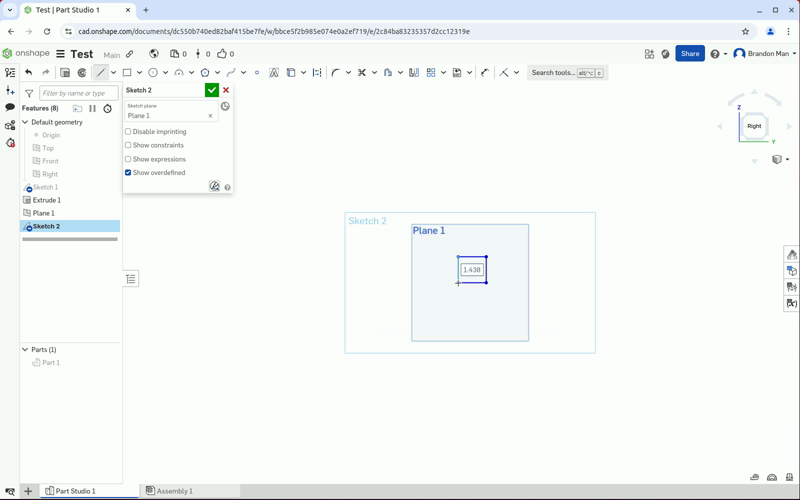
scroll(6)
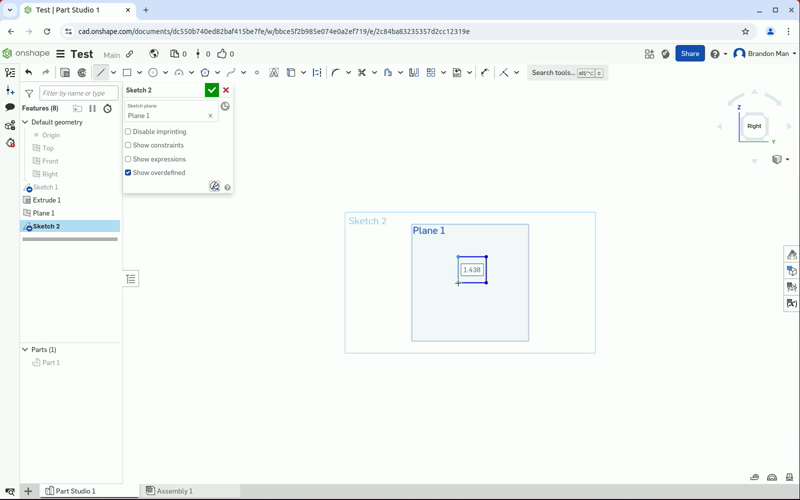
scroll(6)
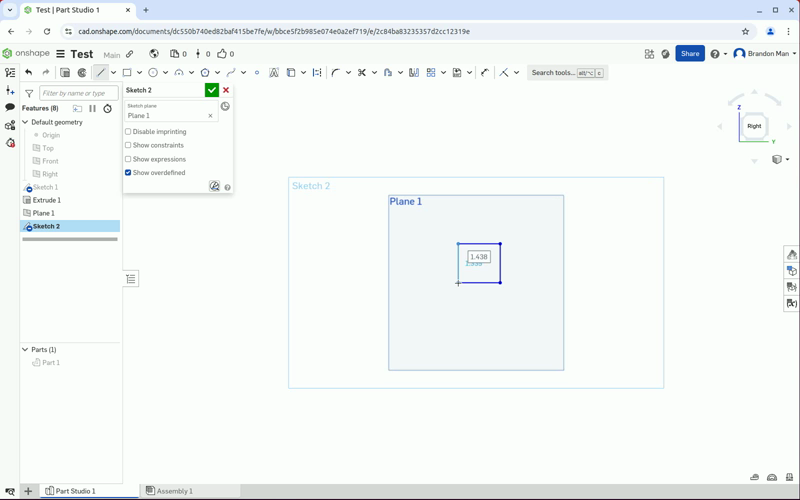
scroll(6)
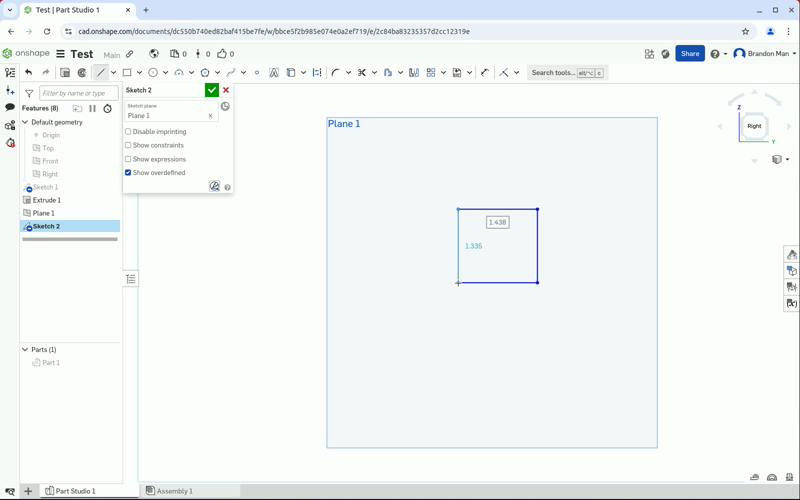
key_up(shift)
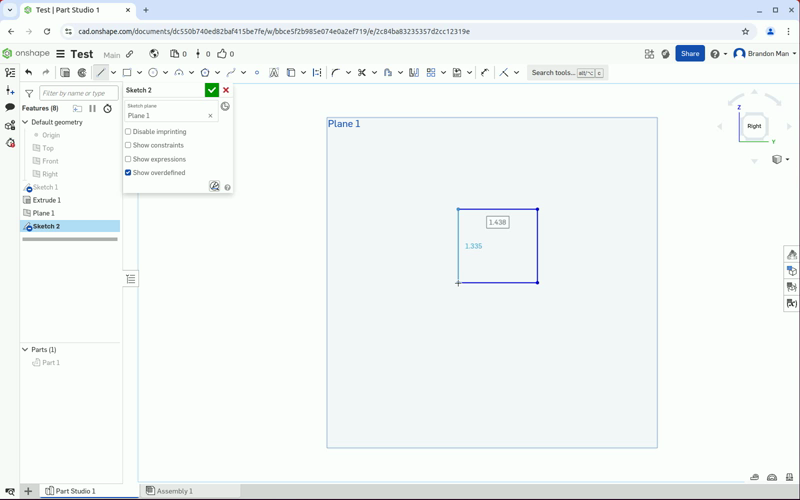
click(458, 282)
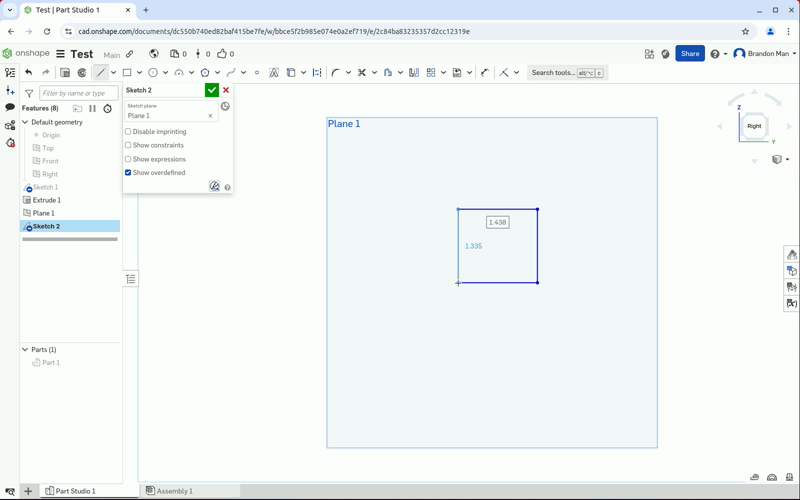
scroll(-6)
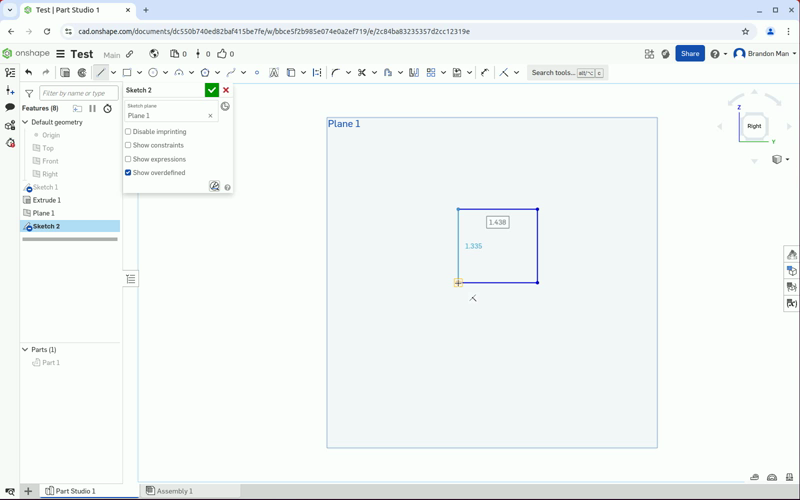
scroll(-6)
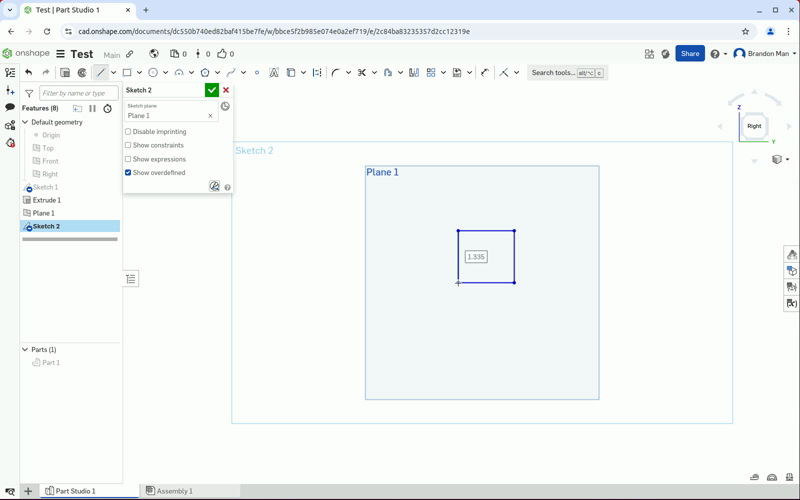
scroll(-6)
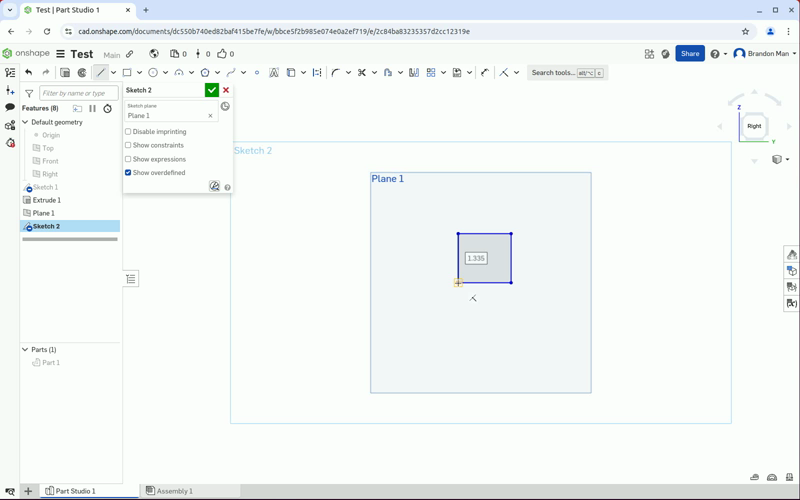
scroll(-6)
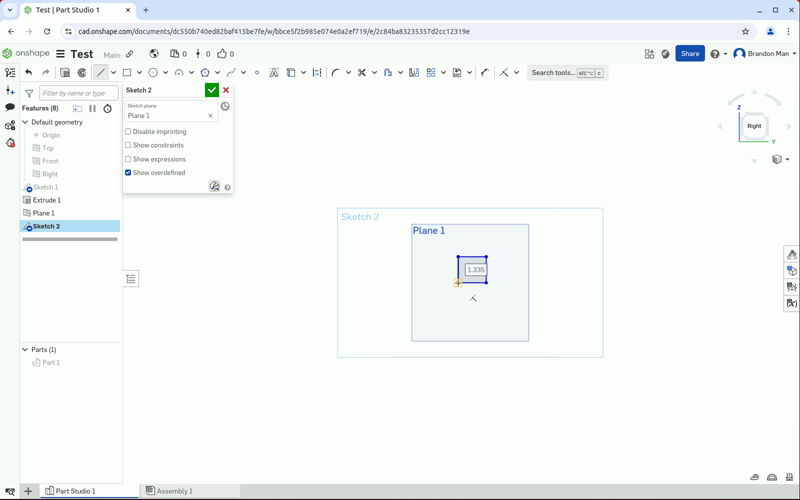
scroll(-6)
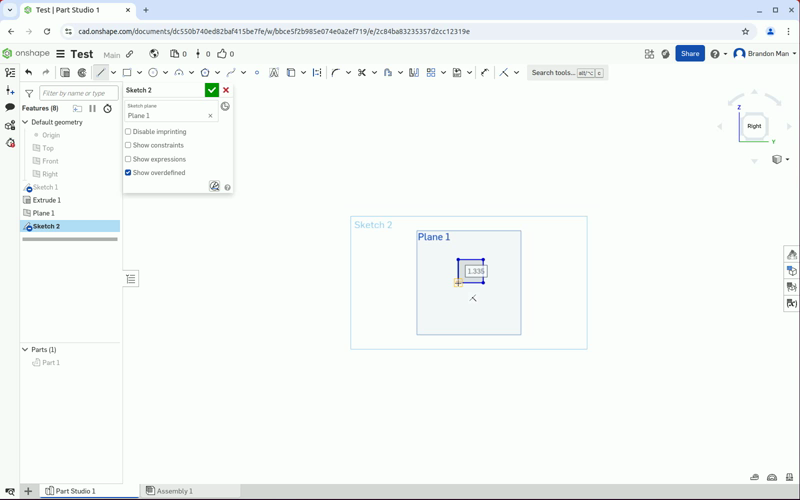
scroll(-6)
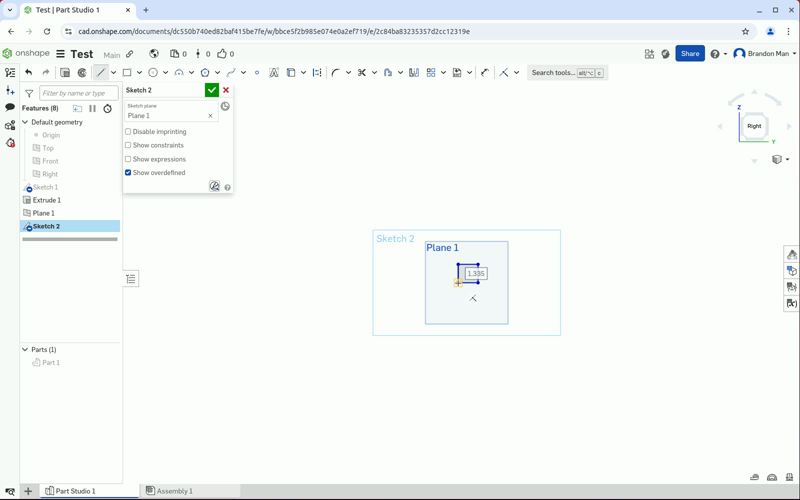
scroll(-6)
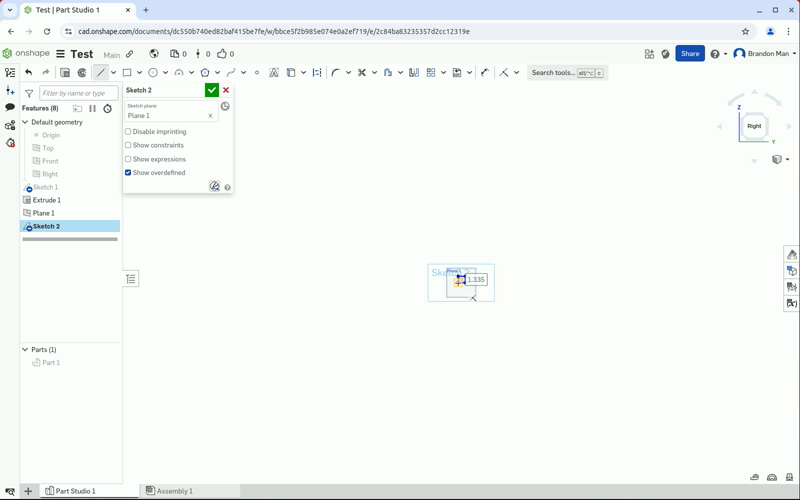
key(esc)
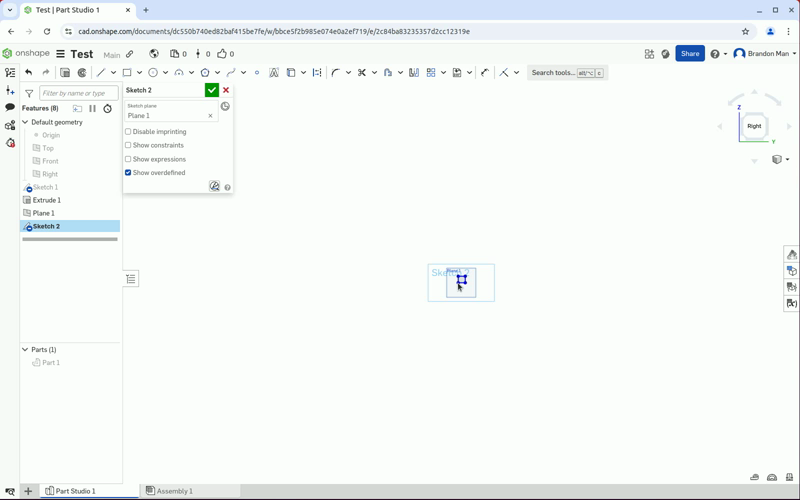
mouse_move(462, 277)
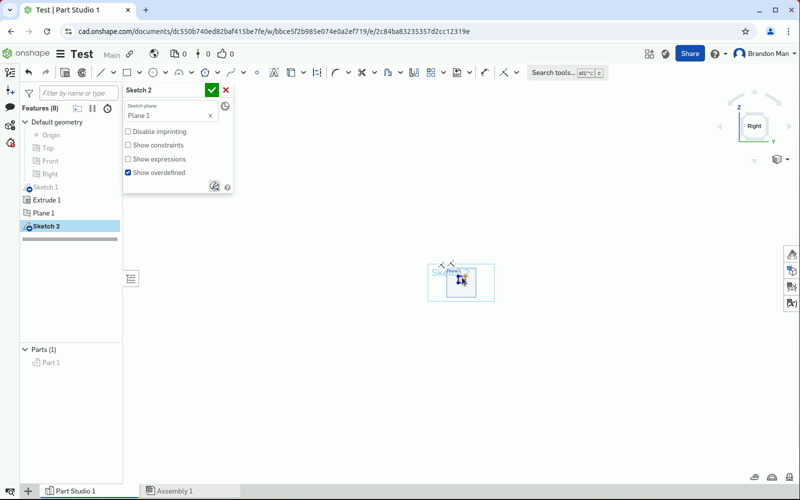
scroll(6)
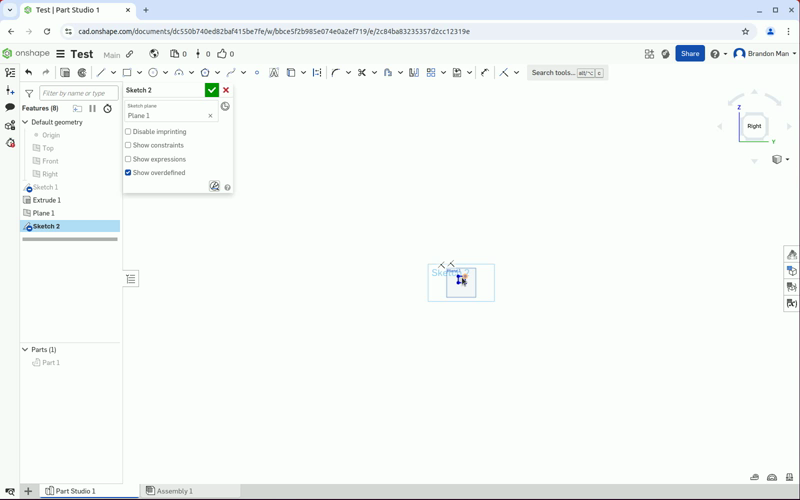
scroll(6)
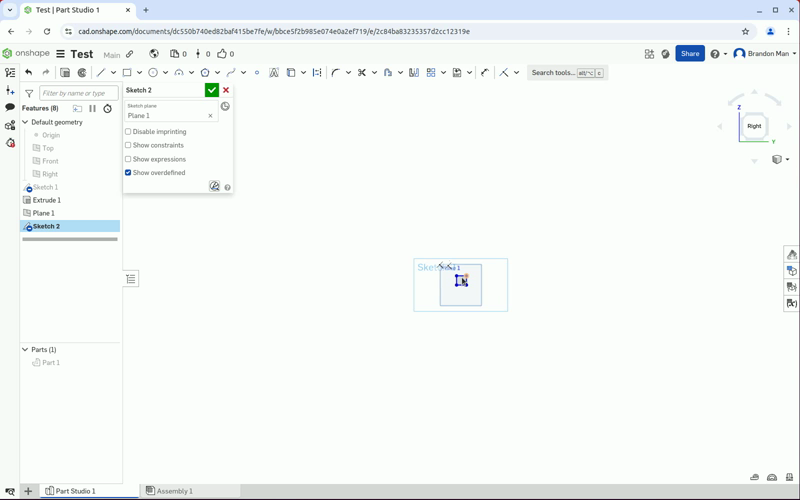
scroll(6)
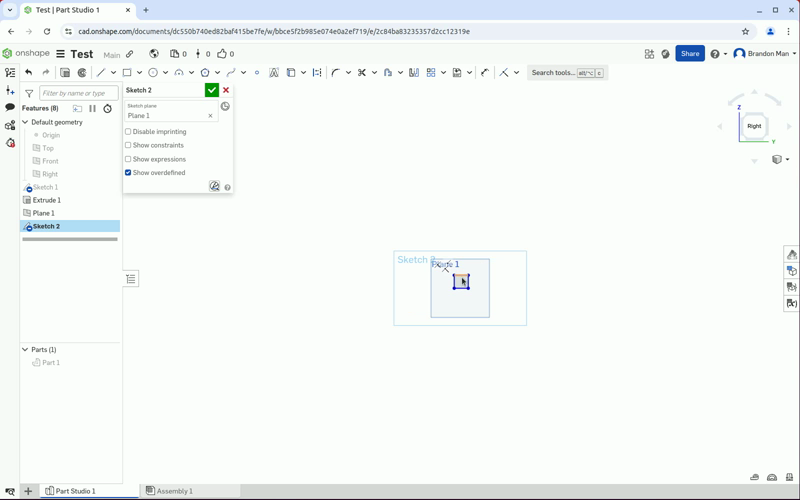
scroll(6)
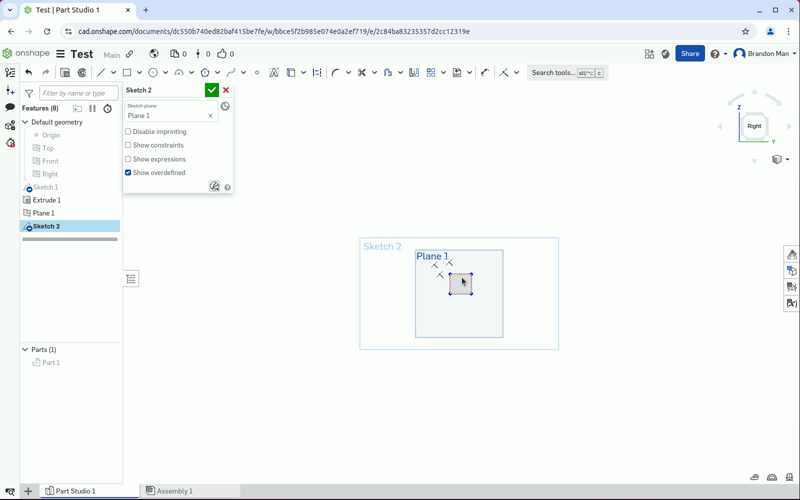
scroll(6)
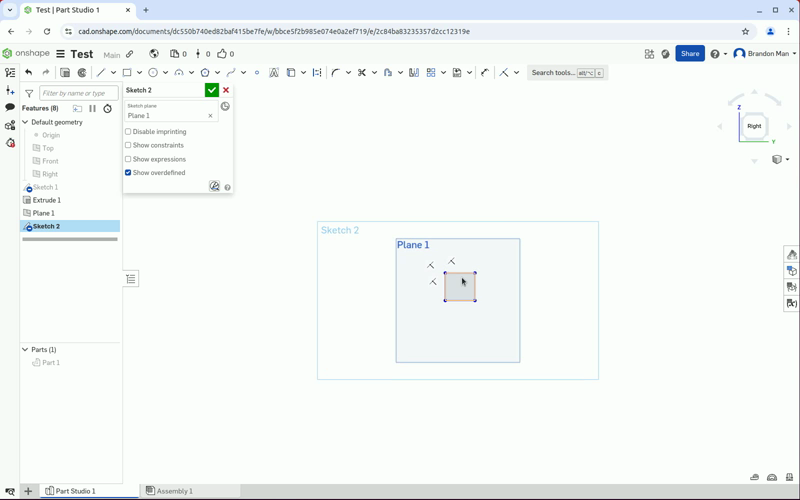
scroll(6)
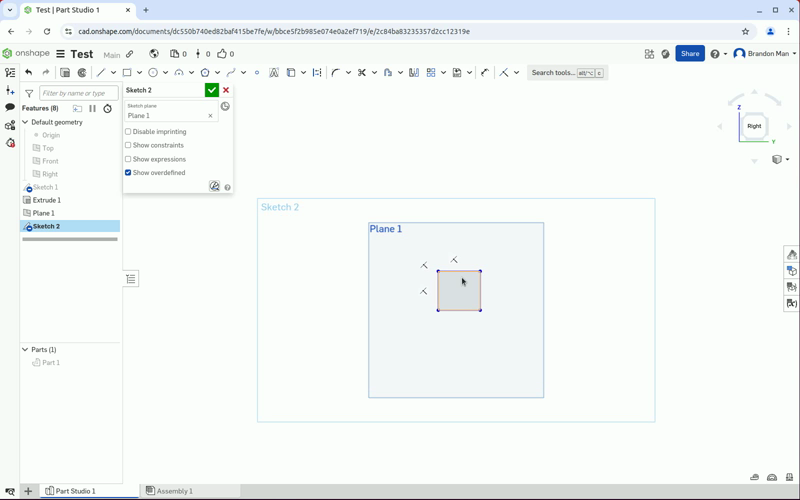
scroll(6)
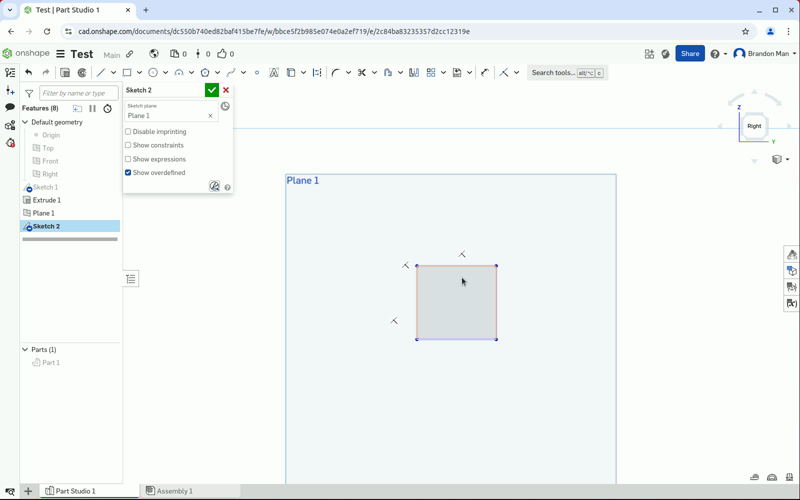
click(462, 277)
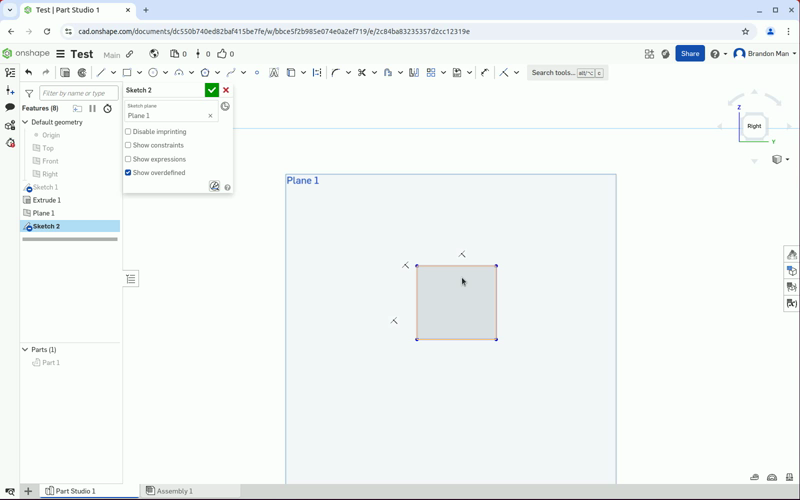
scroll(-6)
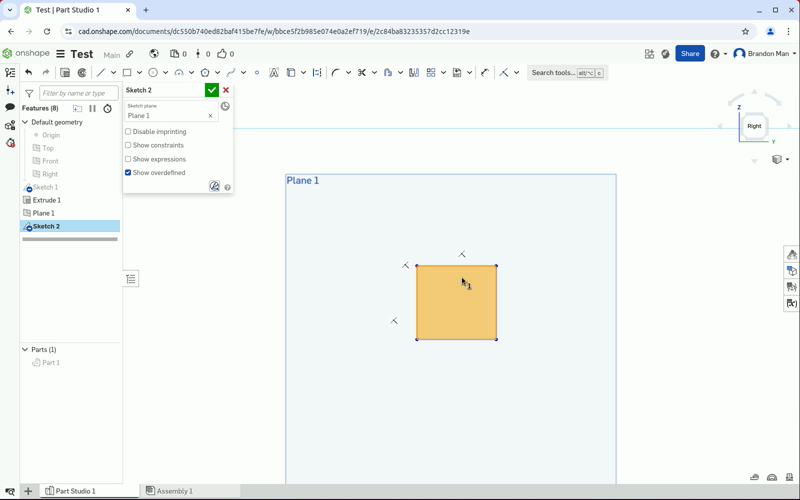
scroll(-6)
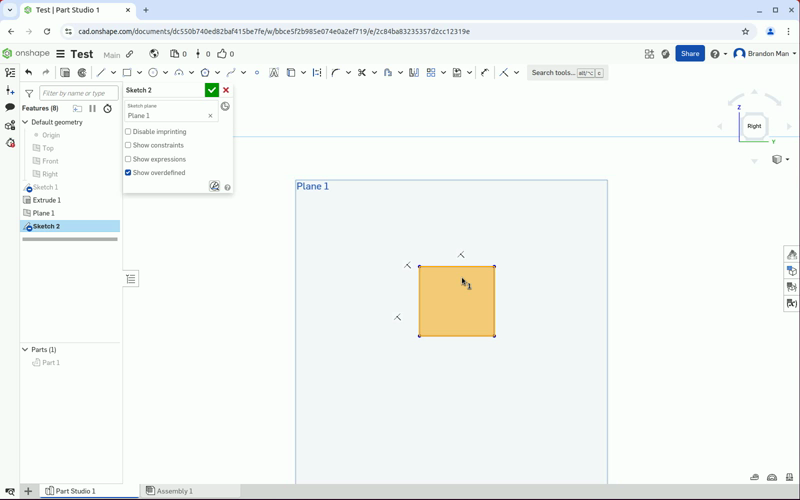
scroll(-6)
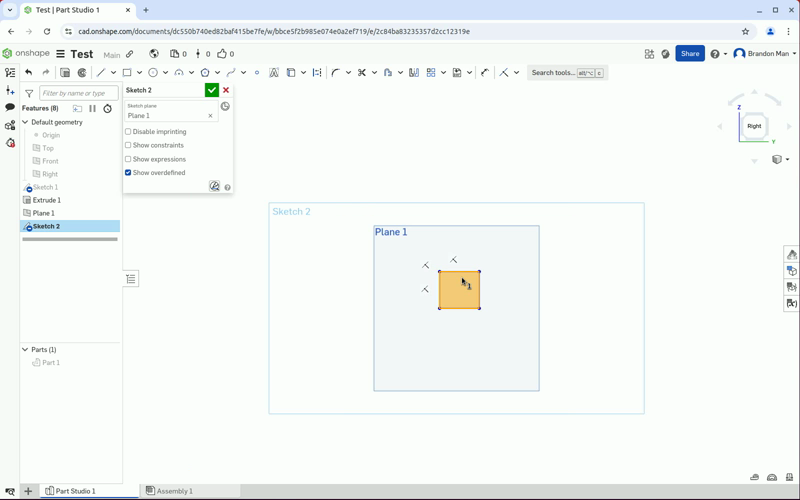
scroll(-6)
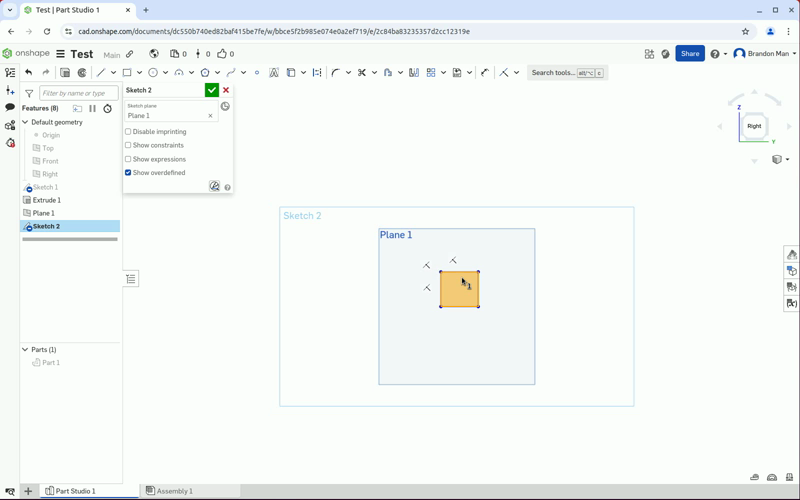
scroll(-6)
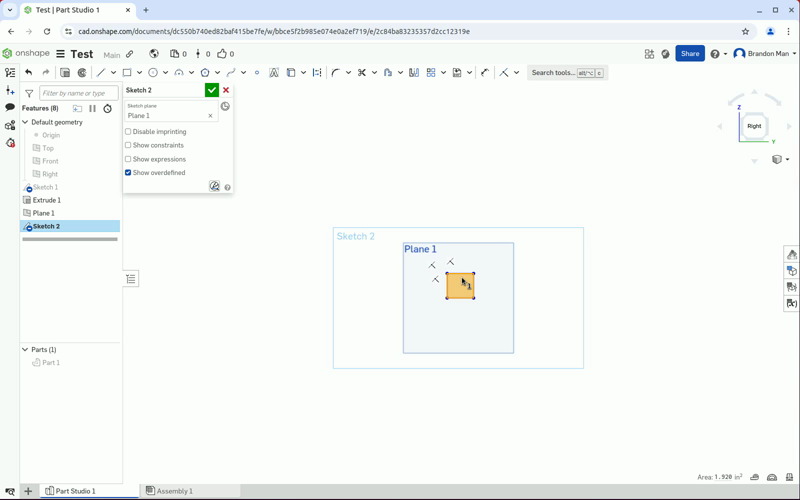
scroll(-6)
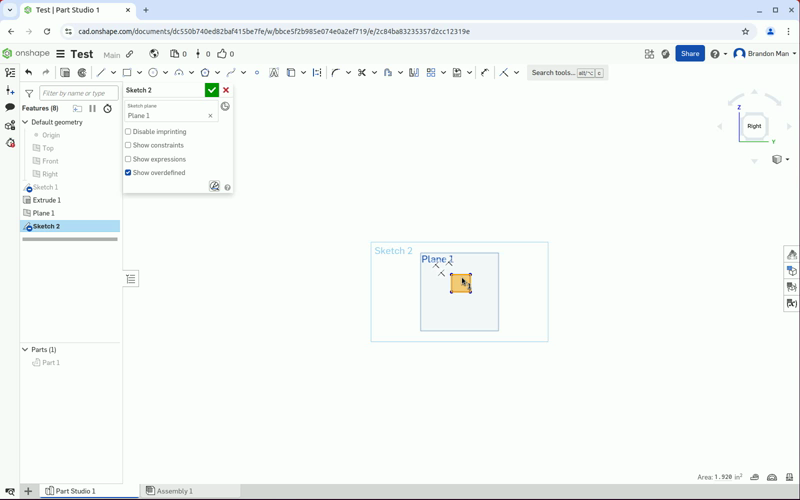
scroll(-6)
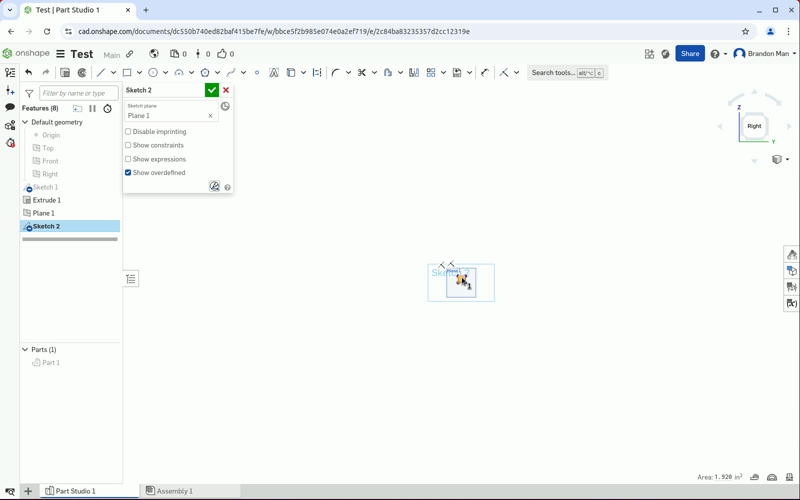
mouse_move(73, 352)
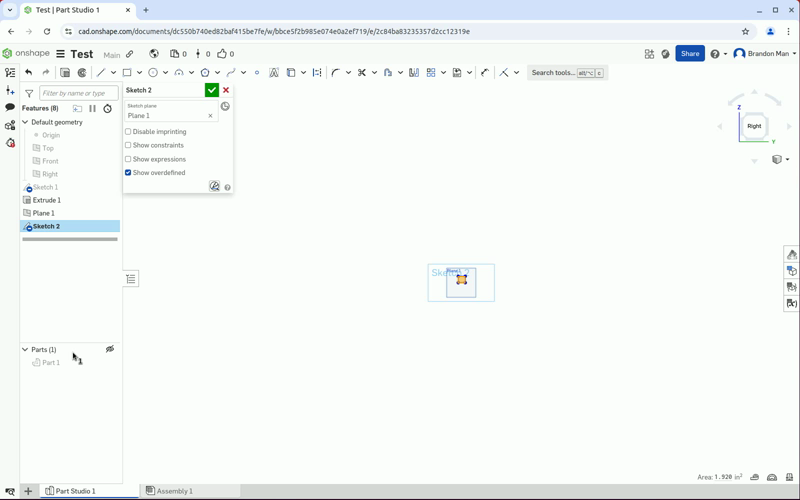
key(shift+y)
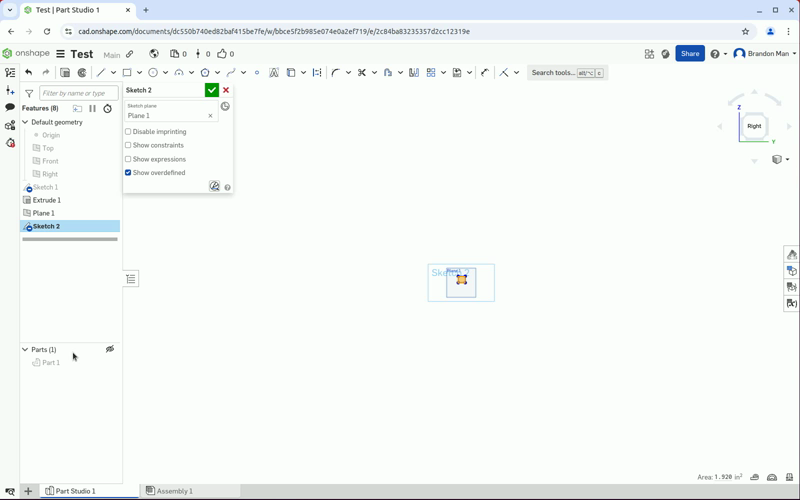
key(shift+e)
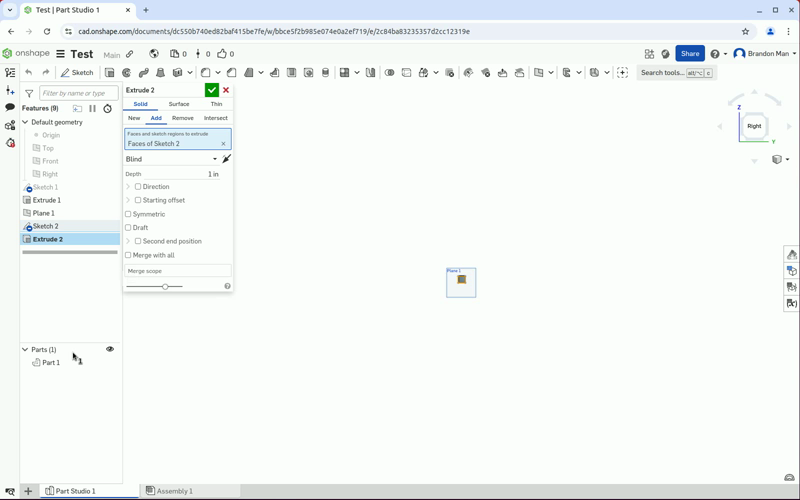
mouse_move(143, 106)
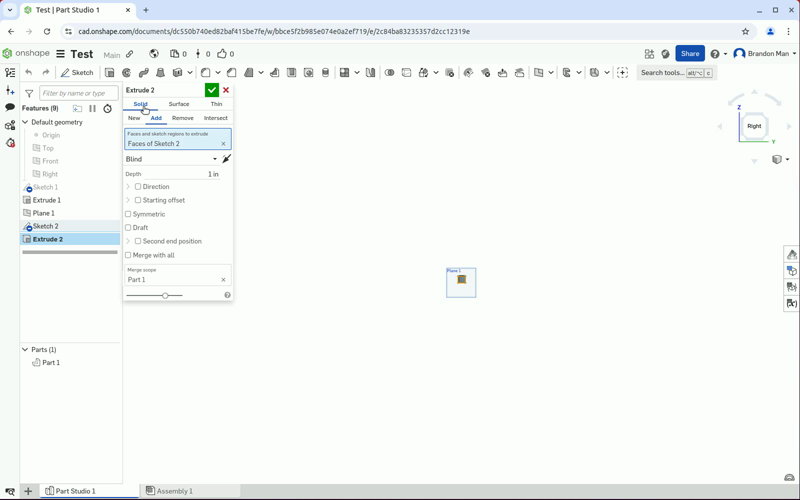
click(143, 106)
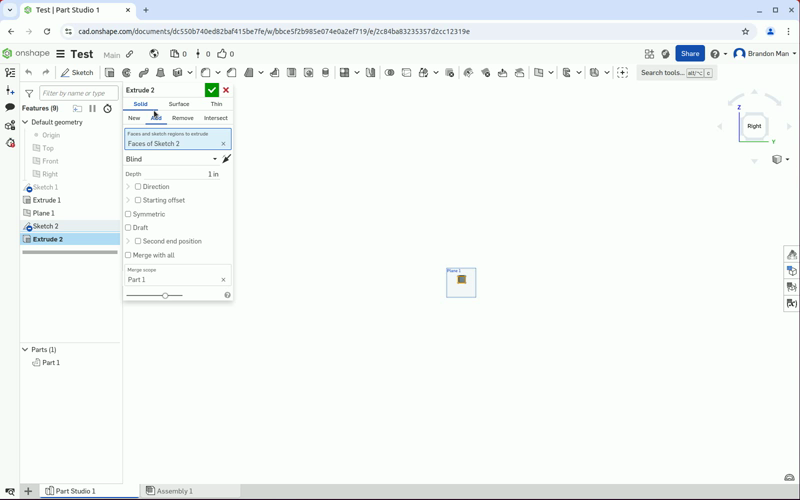
mouse_move(186, 120)
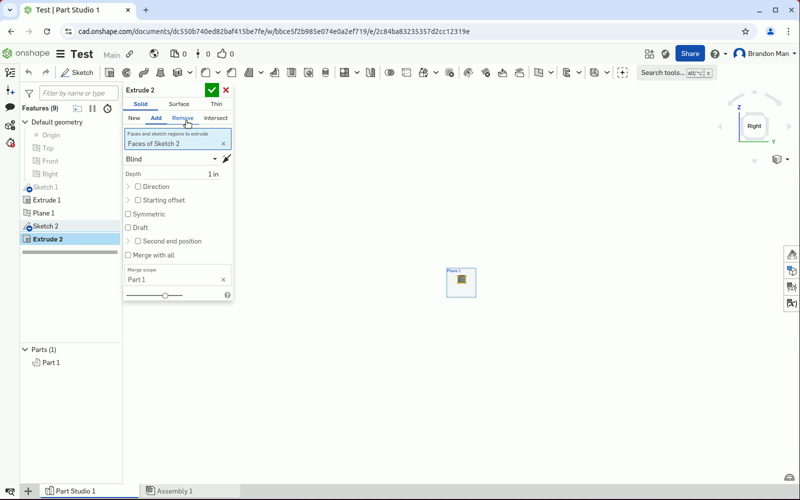
click(186, 120)
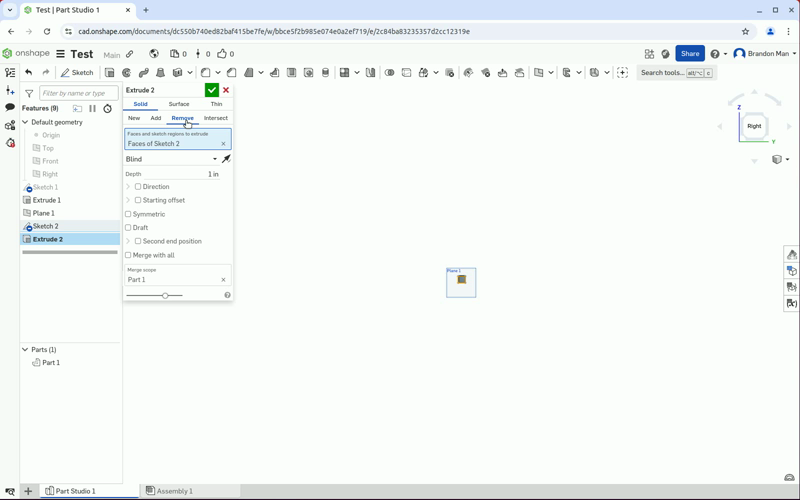
key(tab, 4)
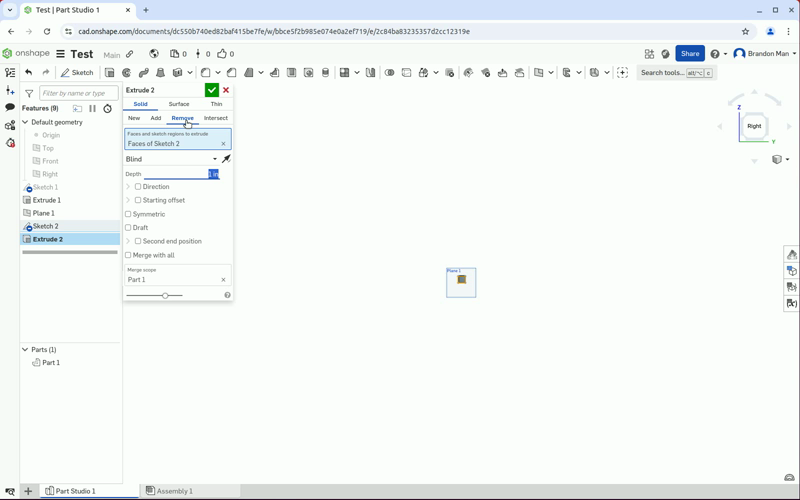
text(21.423)
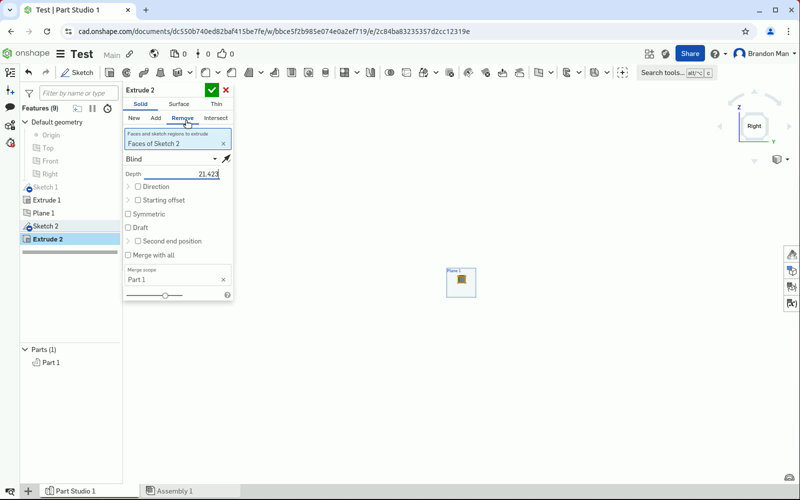
key(tab, 6)
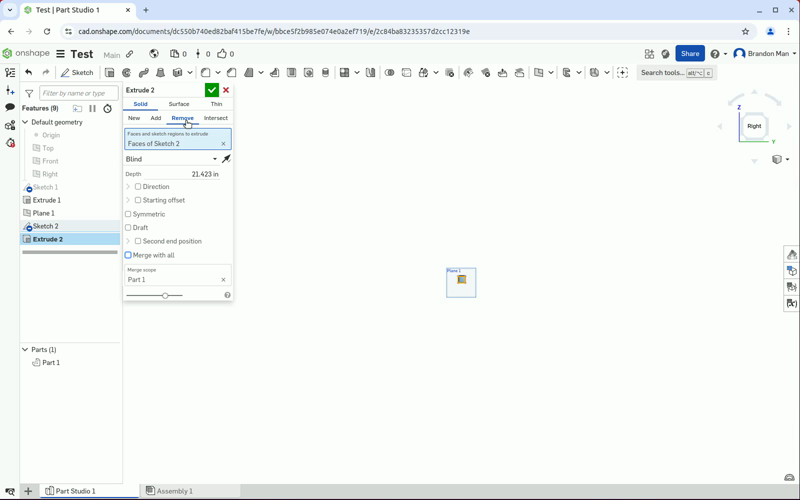
key(space)
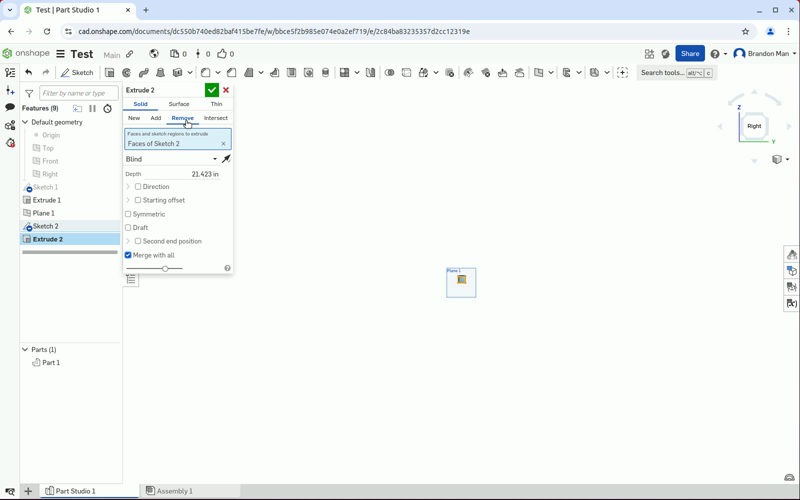
key(enter)
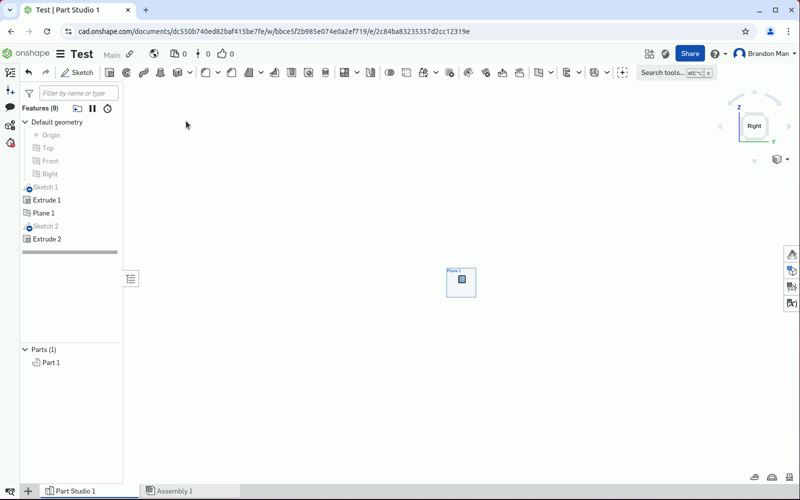
key(shift+h)
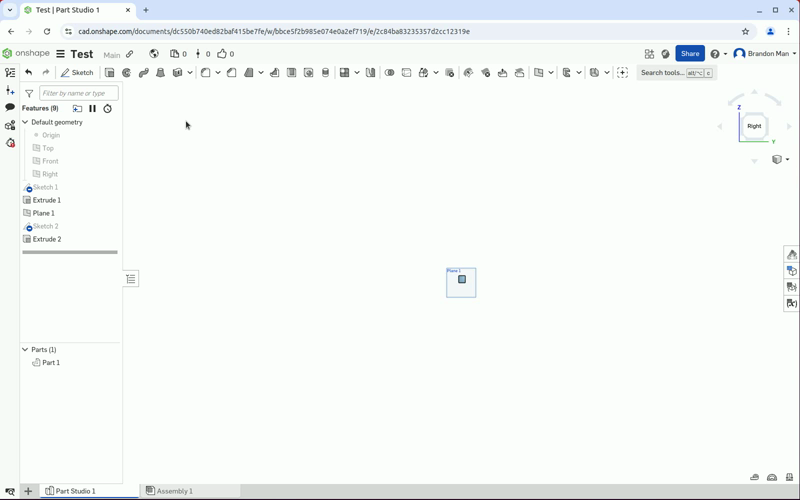
key(shift+h)
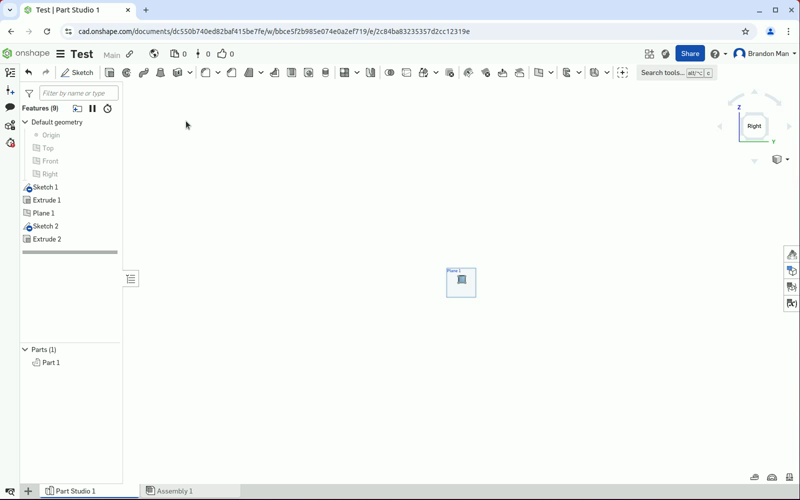
key(shift+7)
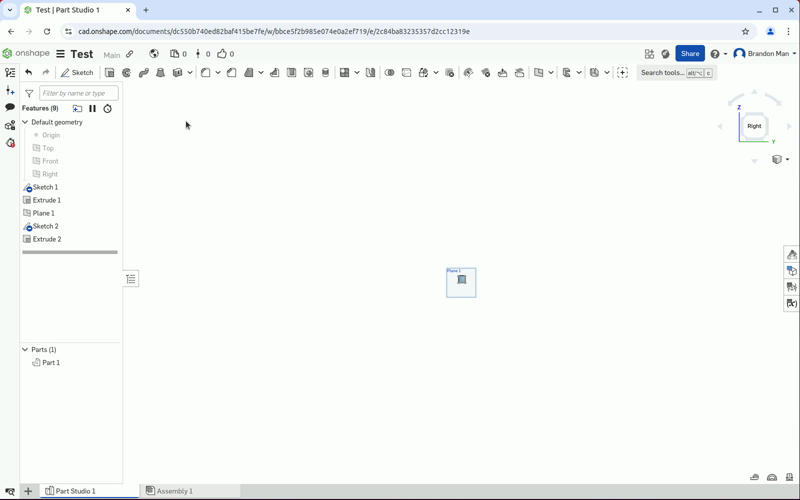
key(right, 2)
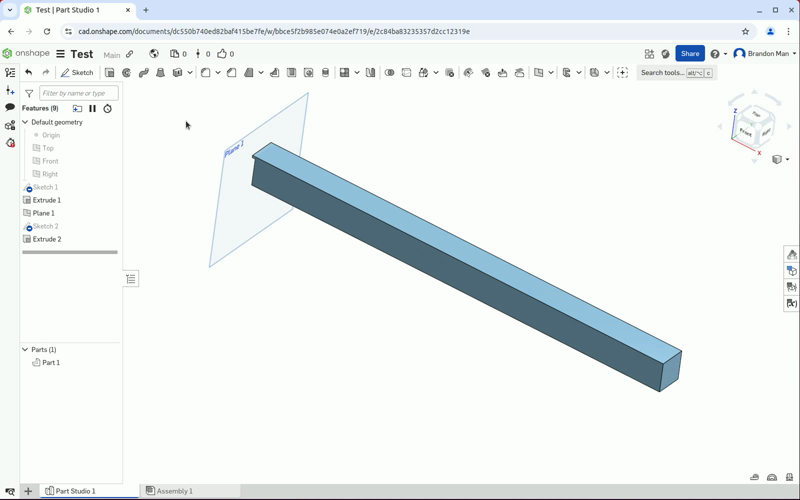
key(down, 2)
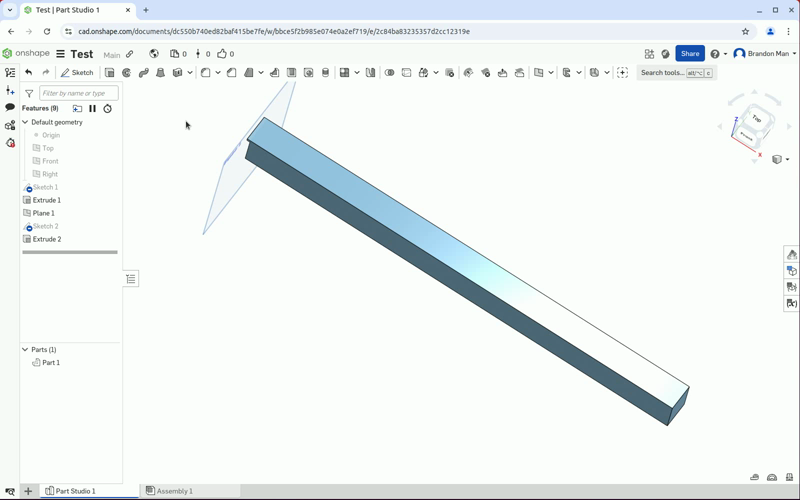
key(up, 2)
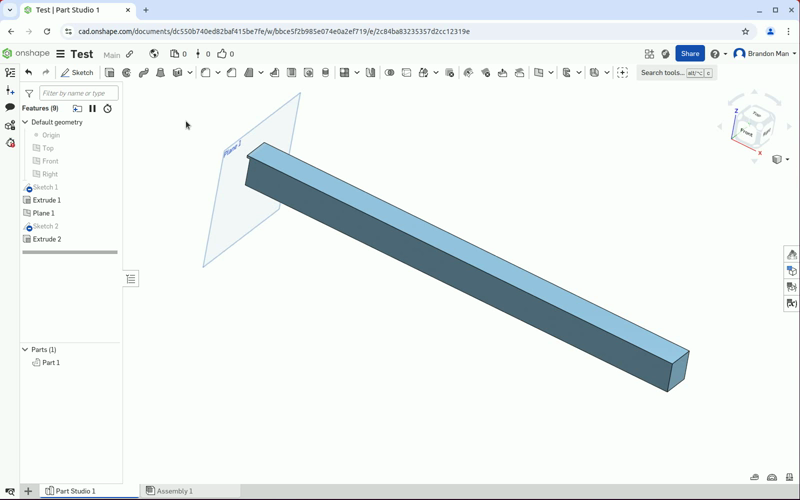
key(left, 2)
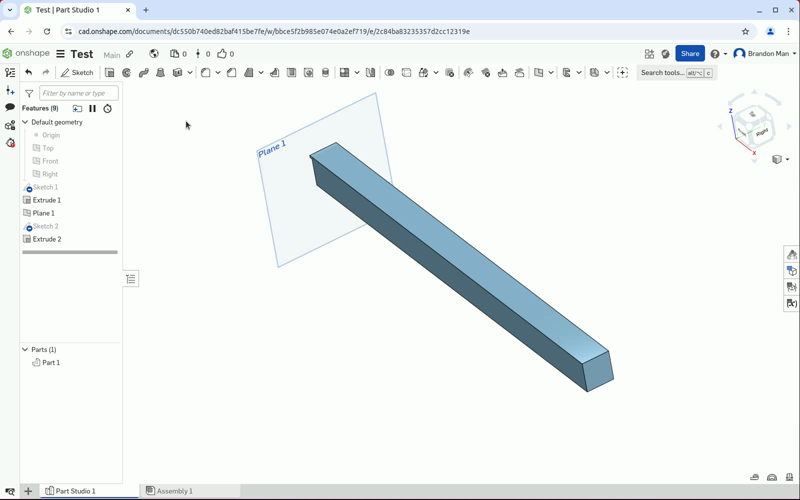
mouse_move(73, 189)
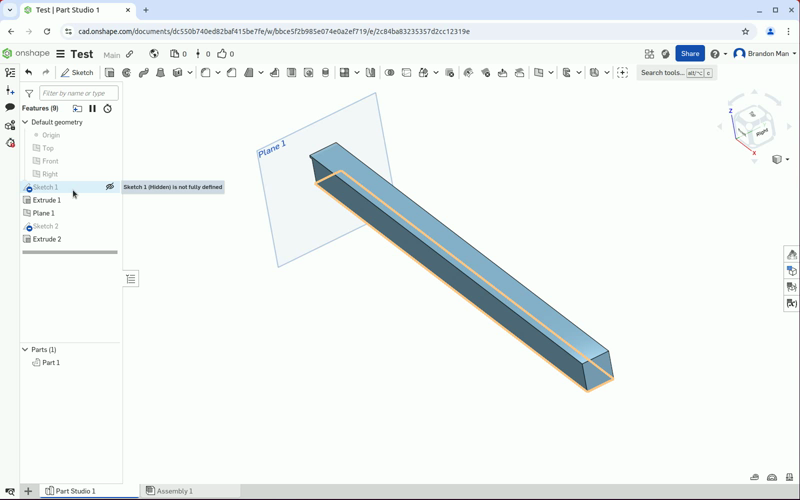
click(73, 189)